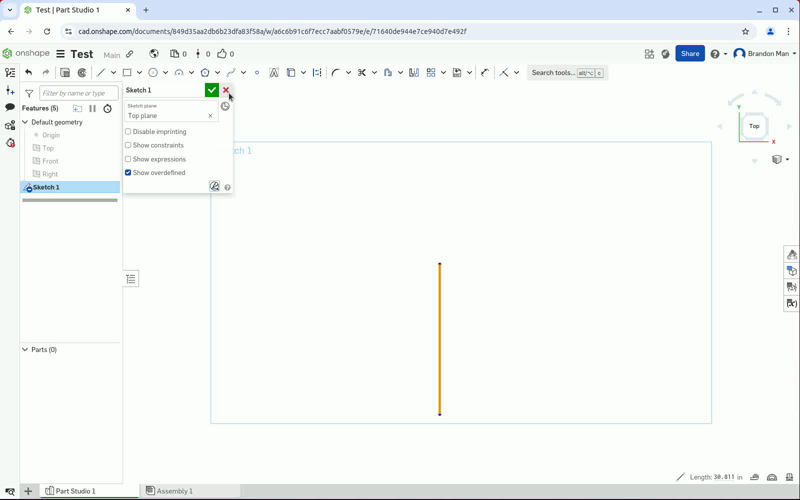
key(shift+h)
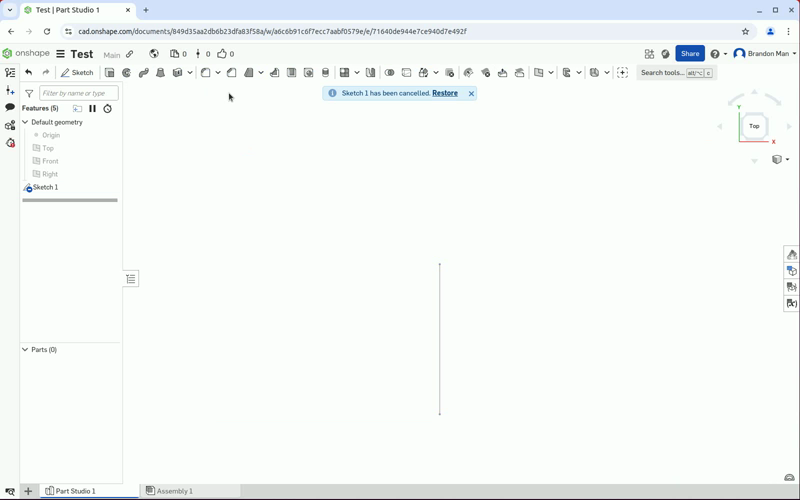
key(shift+s)
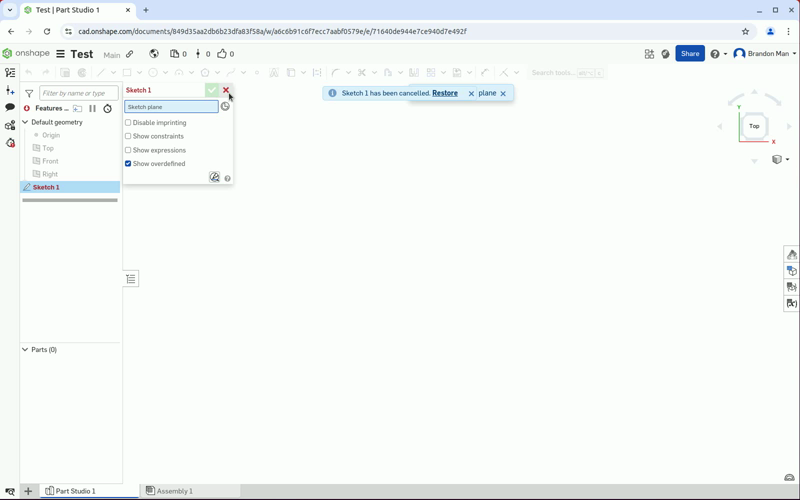
mouse_move(73, 150)
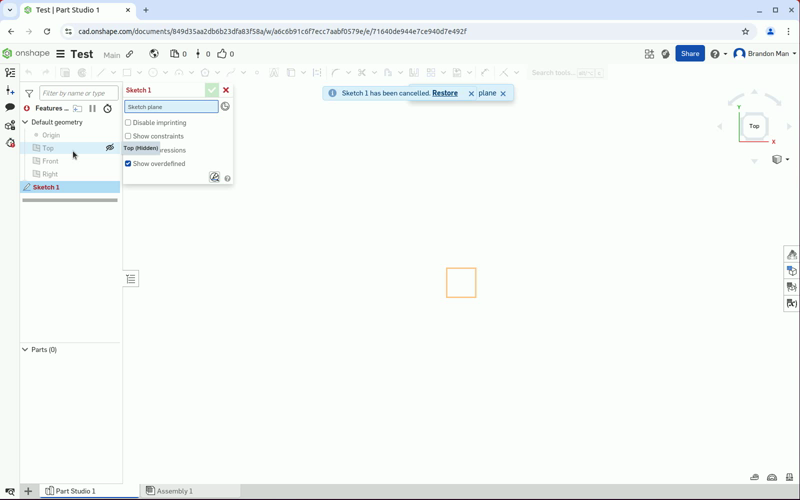
click(73, 150)
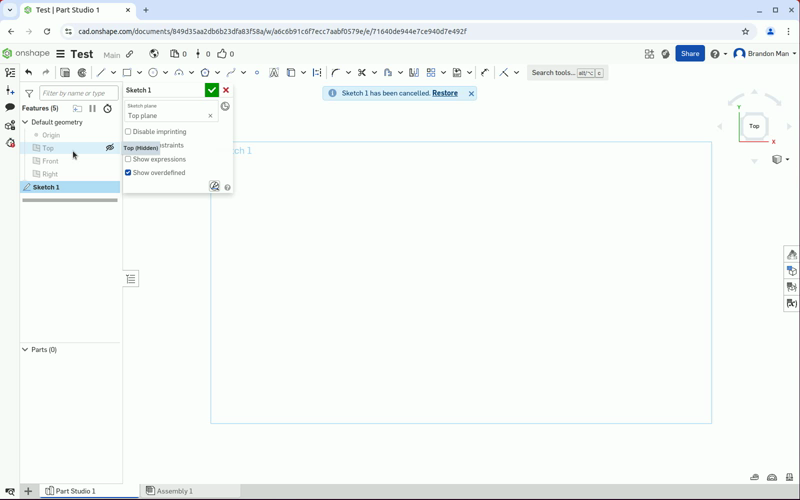
mouse_move(73, 352)
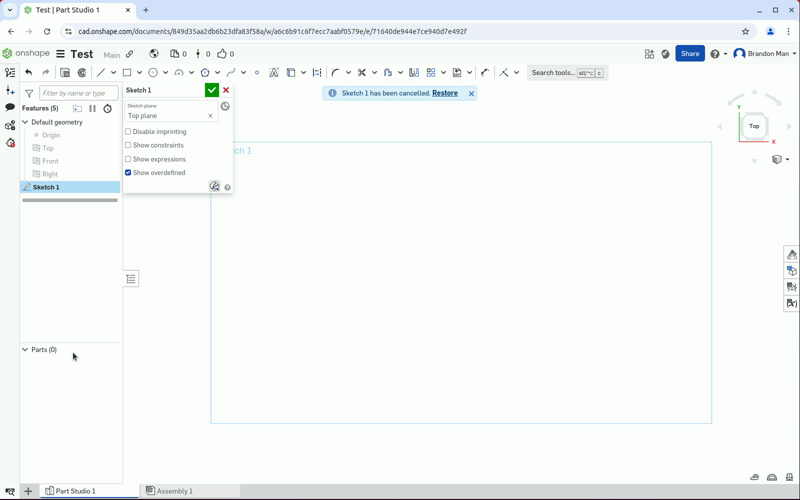
key(y)
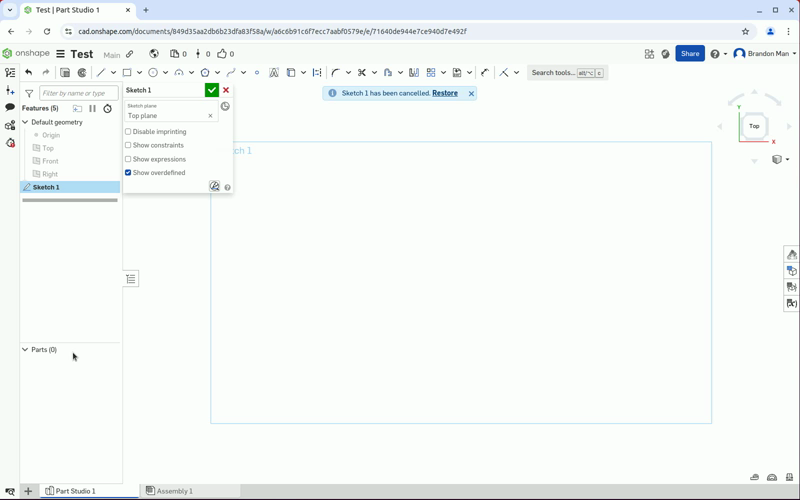
key(l)
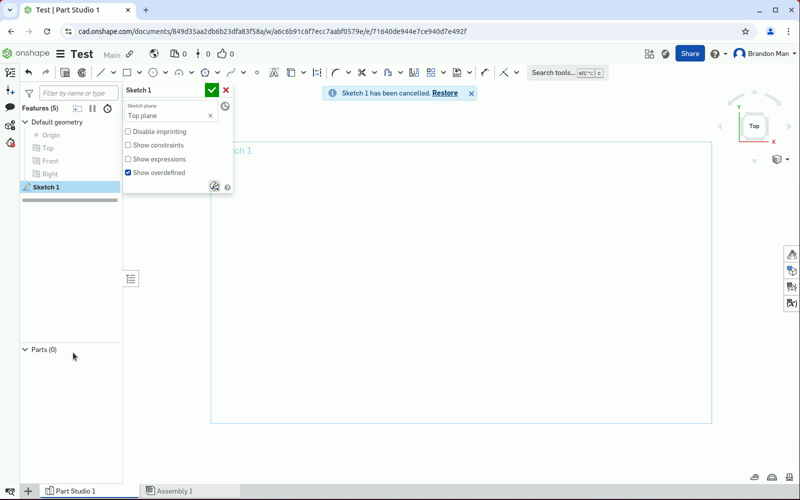
key_down(shift)
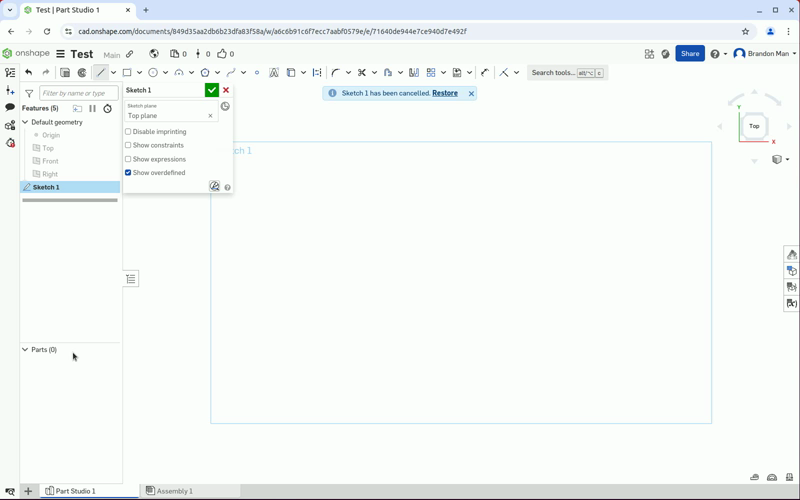
mouse_move(460, 282)
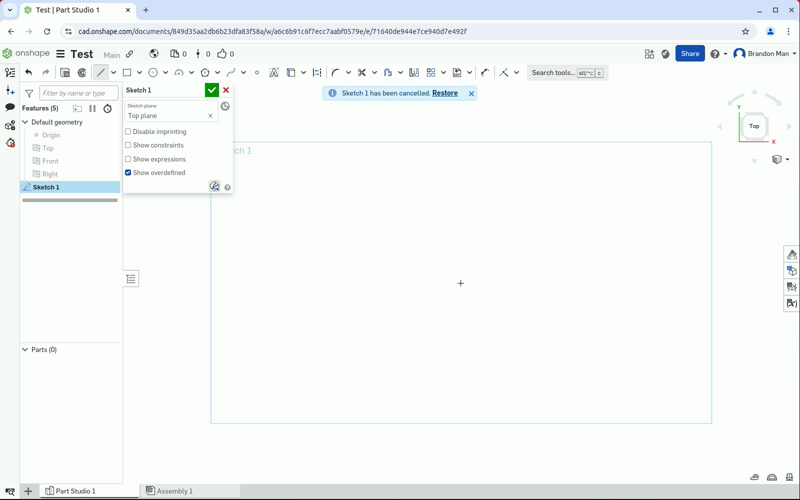
click(460, 282)
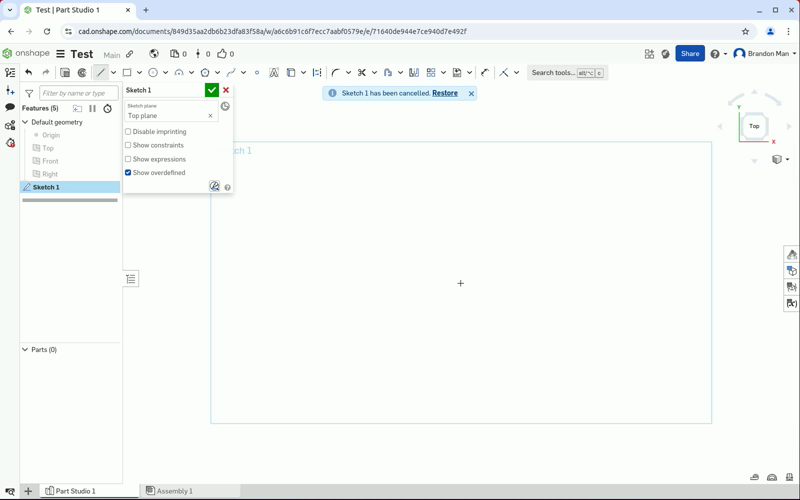
key_up(shift)
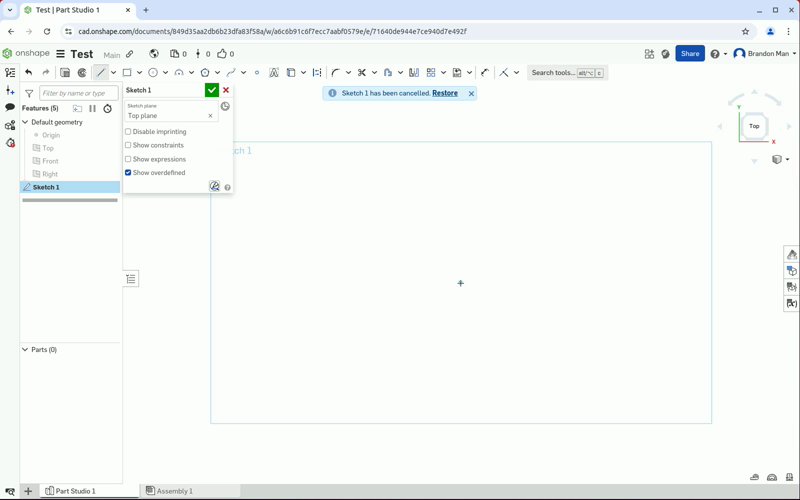
key_down(shift)
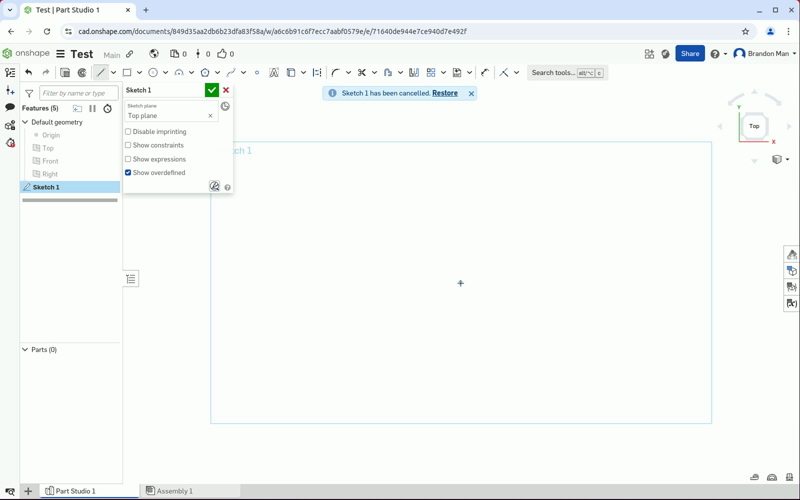
mouse_move(573, 282)
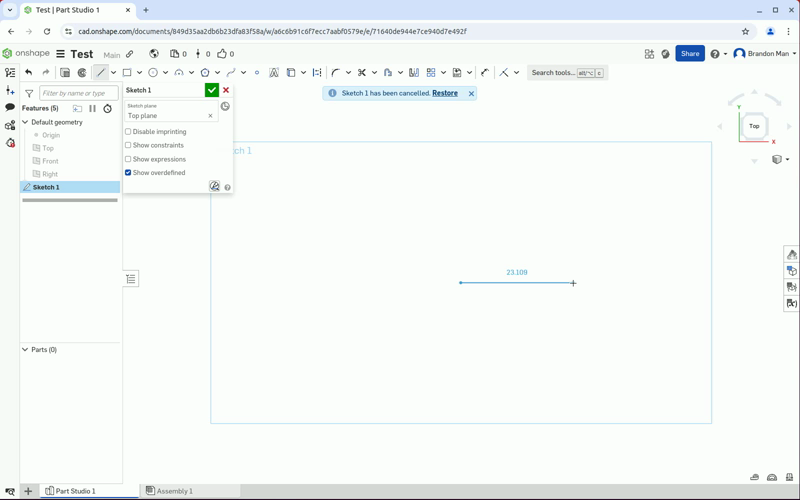
click(573, 282)
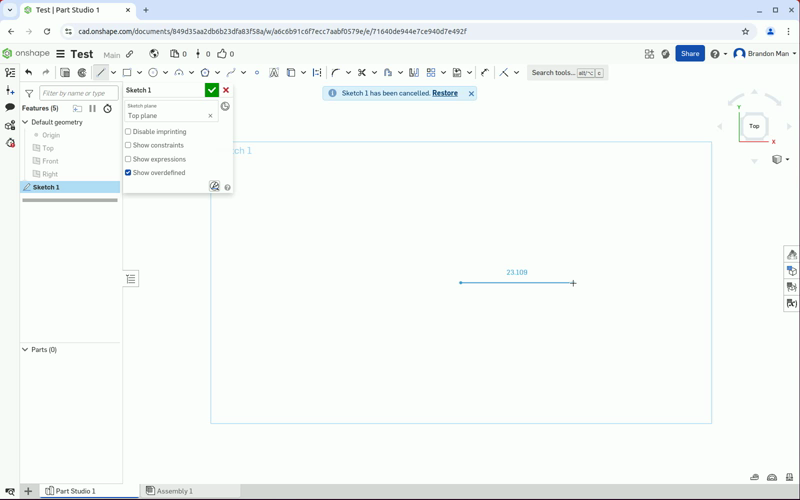
key_up(shift)
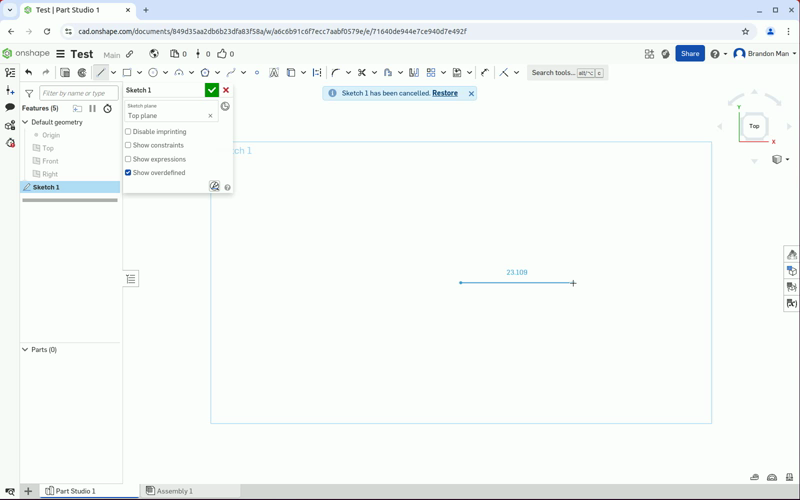
key_down(shift)
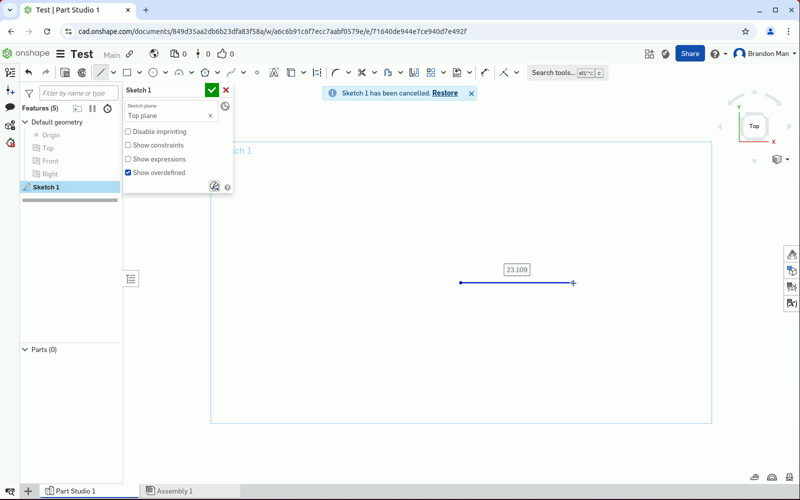
mouse_move(589, 282)
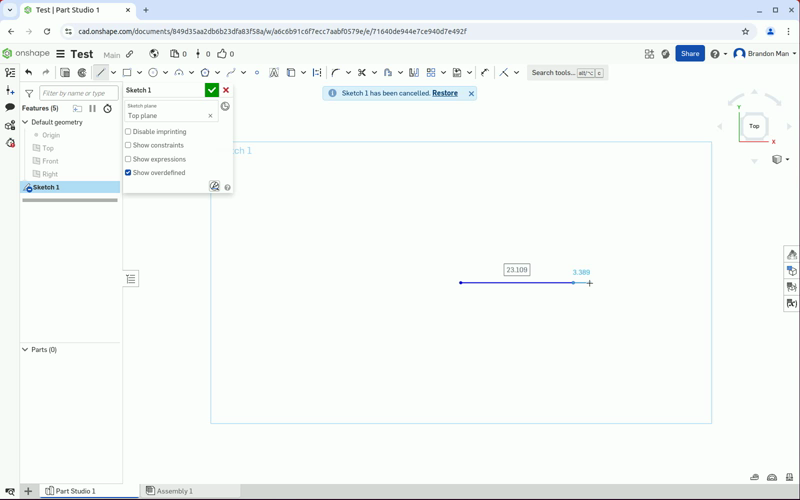
mouse_move(573, 259)
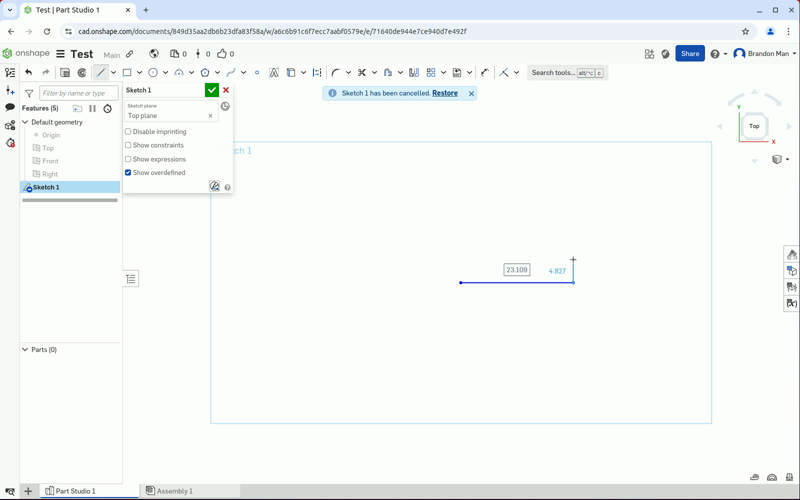
click(573, 259)
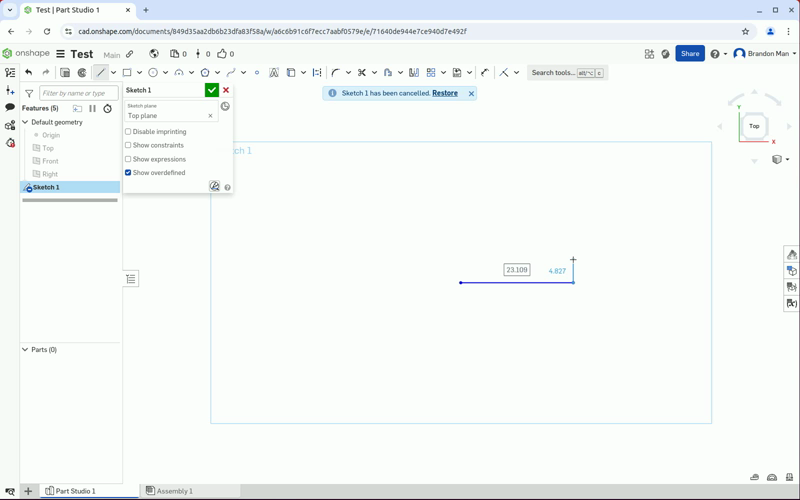
key_up(shift)
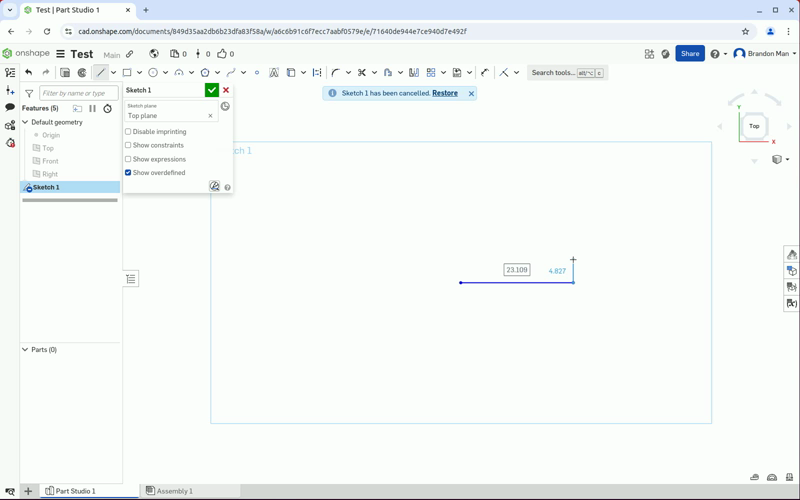
key(esc)
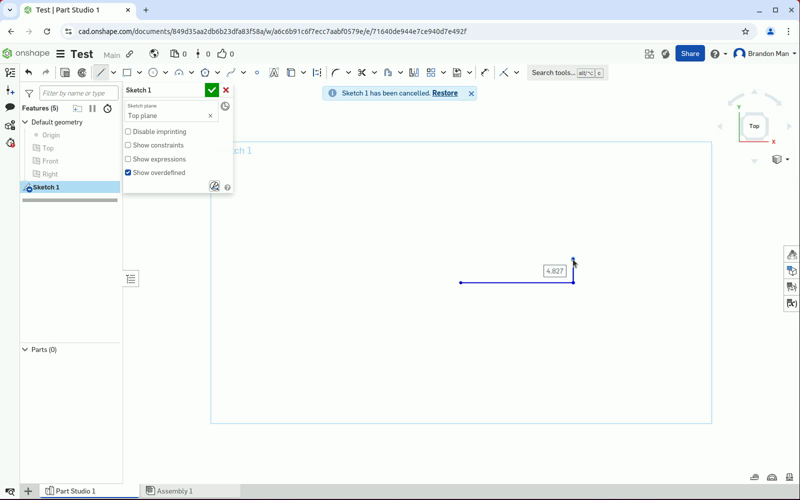
key(a)
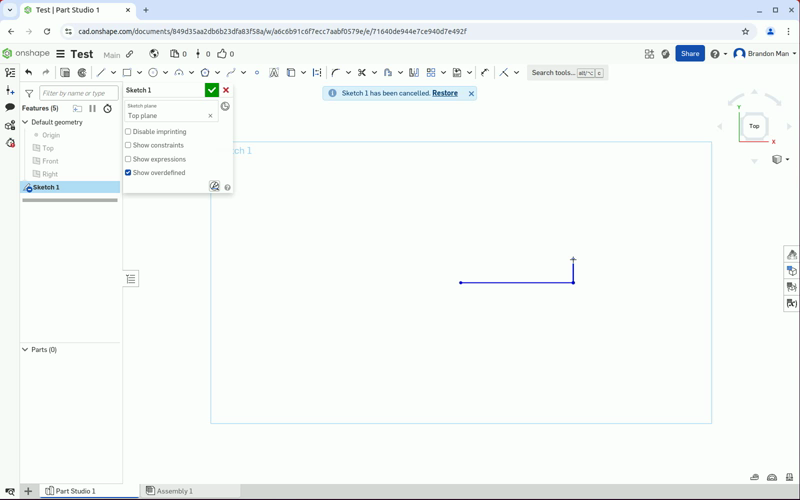
mouse_move(573, 259)
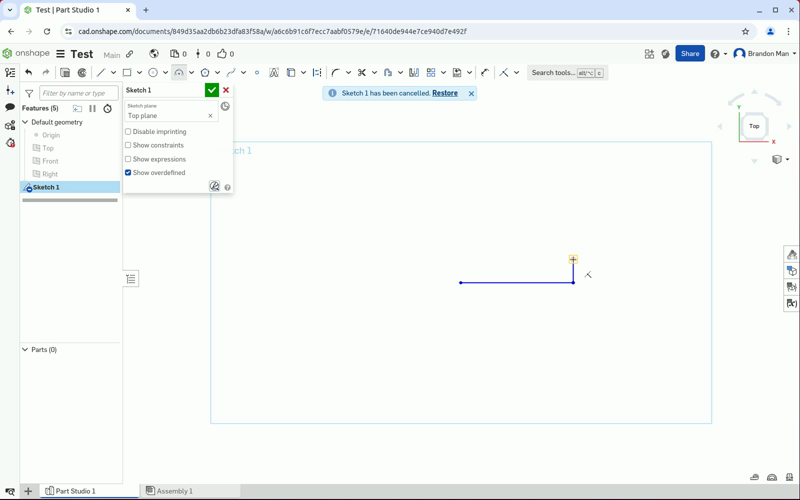
click(573, 259)
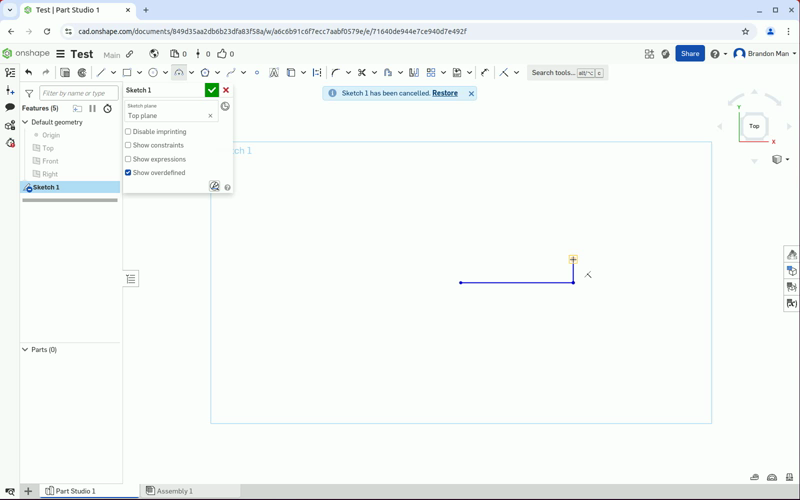
key_down(shift)
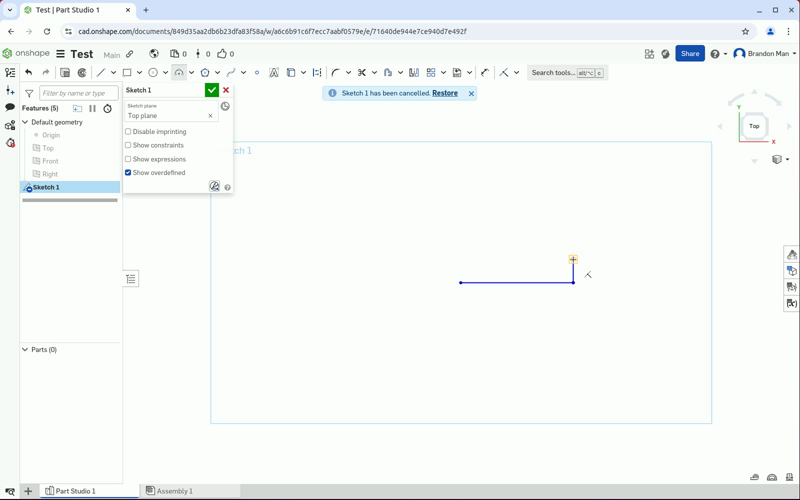
mouse_move(562, 248)
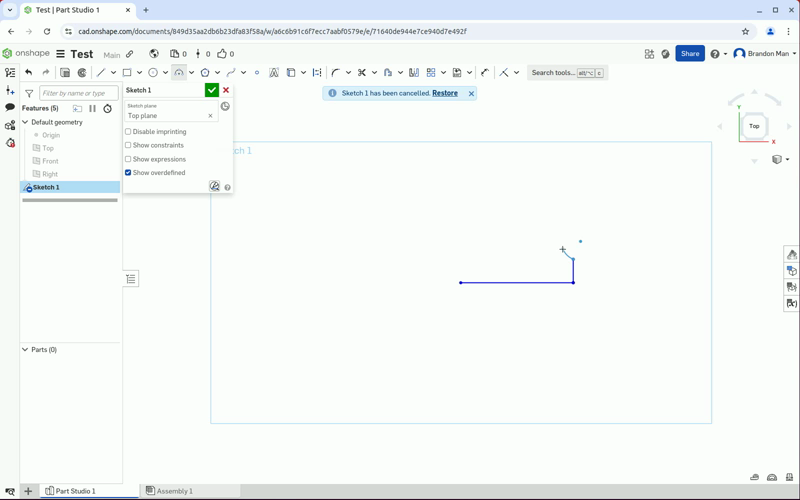
click(562, 248)
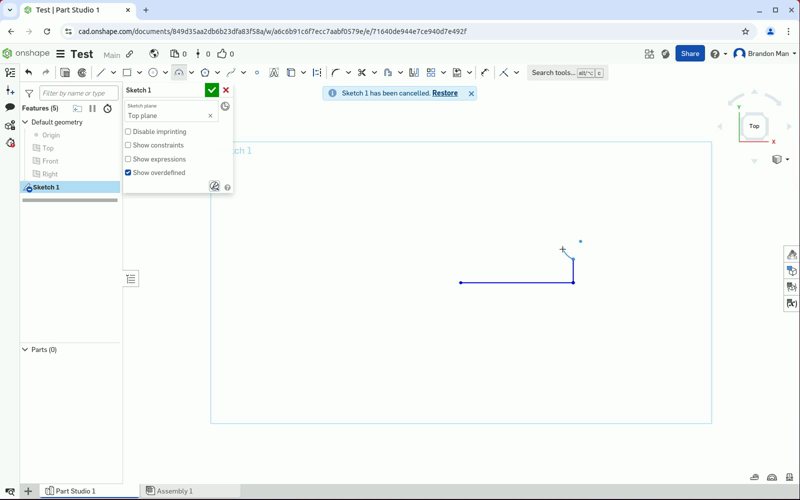
mouse_move(570, 251)
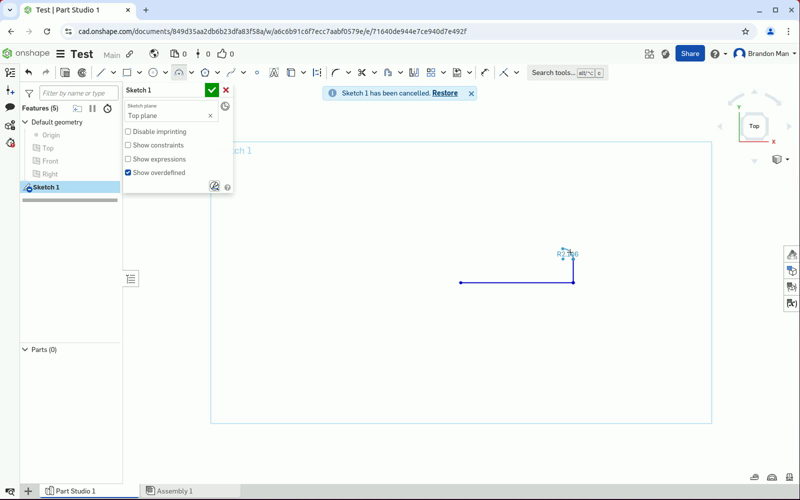
click(570, 251)
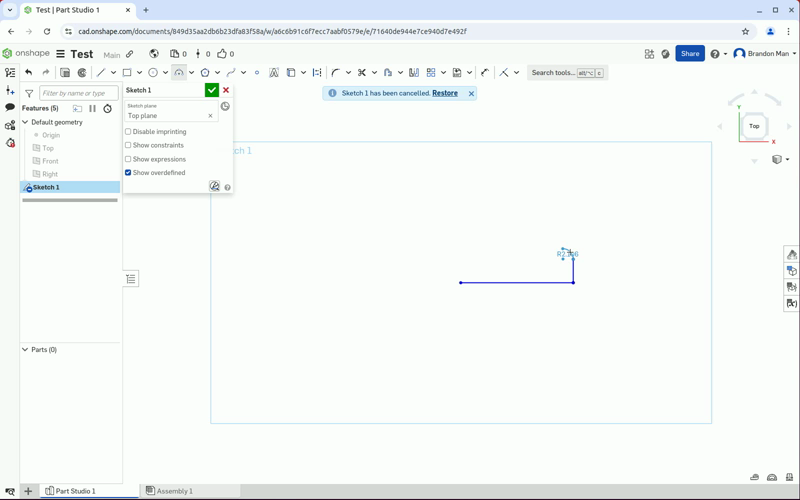
key_up(shift)
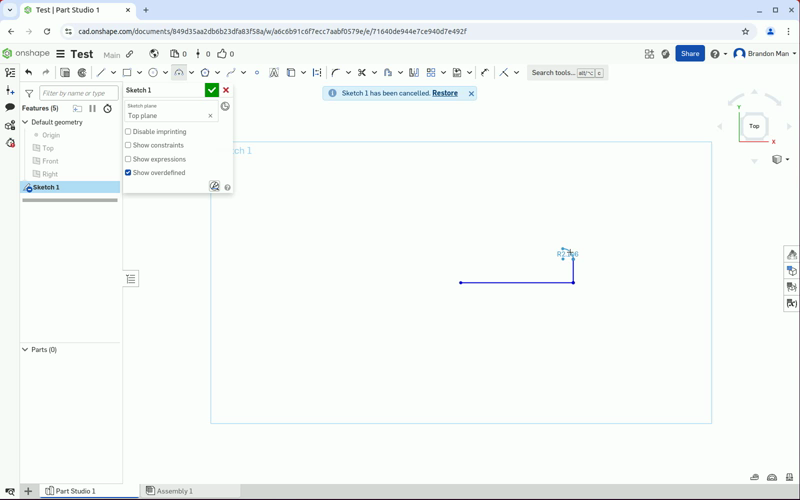
key(esc)
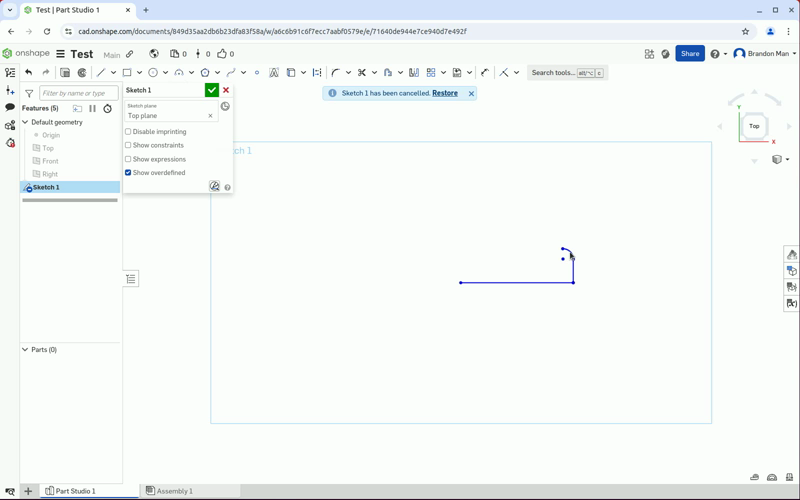
key(l)
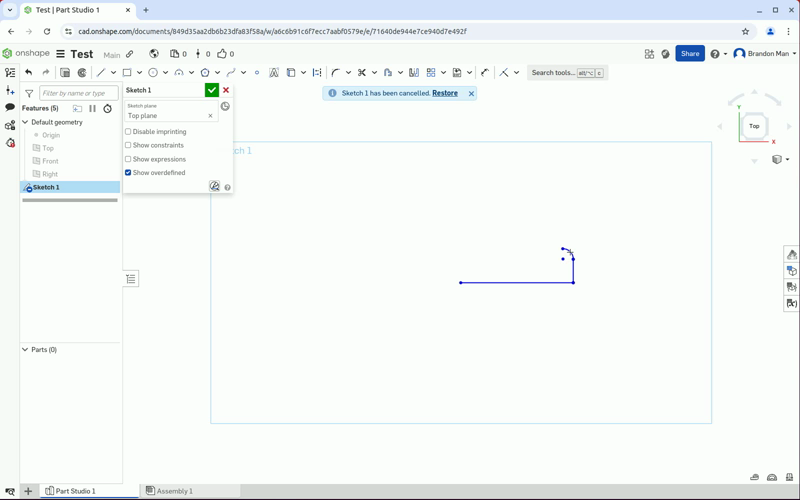
mouse_move(562, 248)
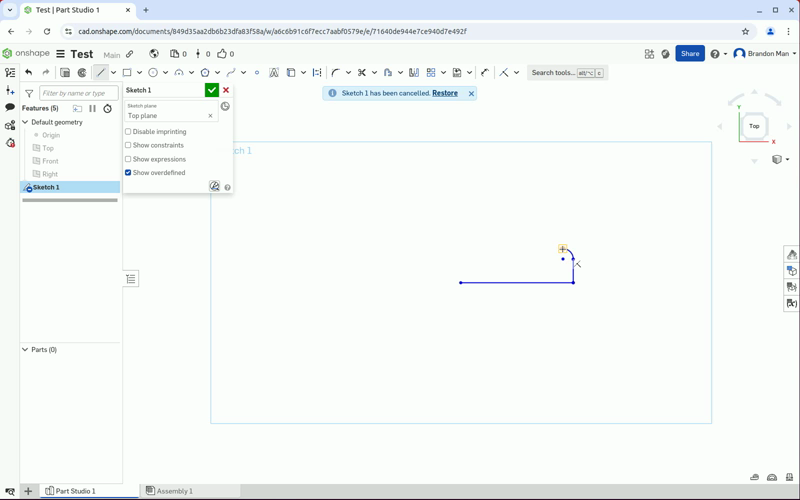
click(562, 248)
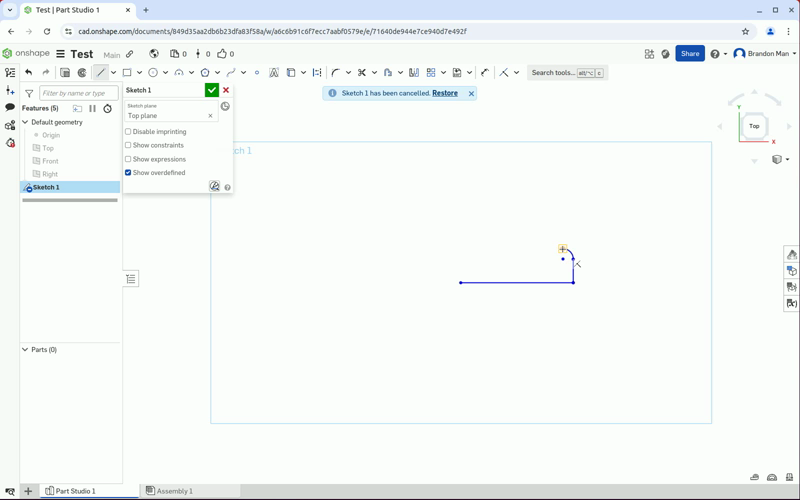
key_down(shift)
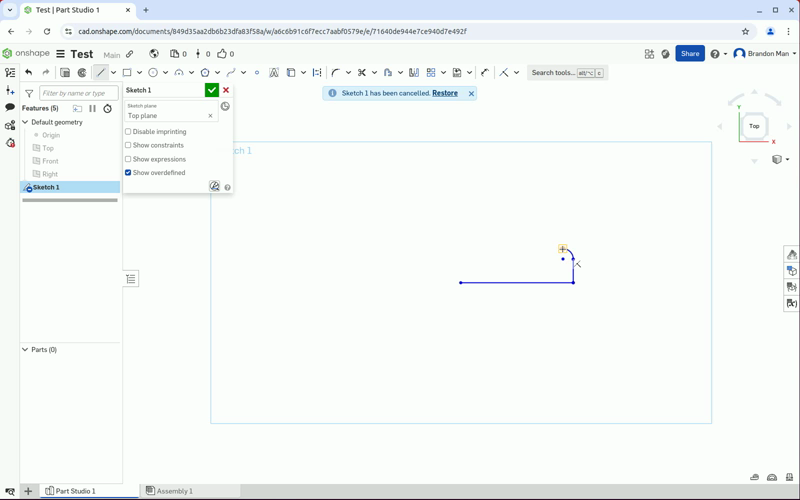
mouse_move(589, 248)
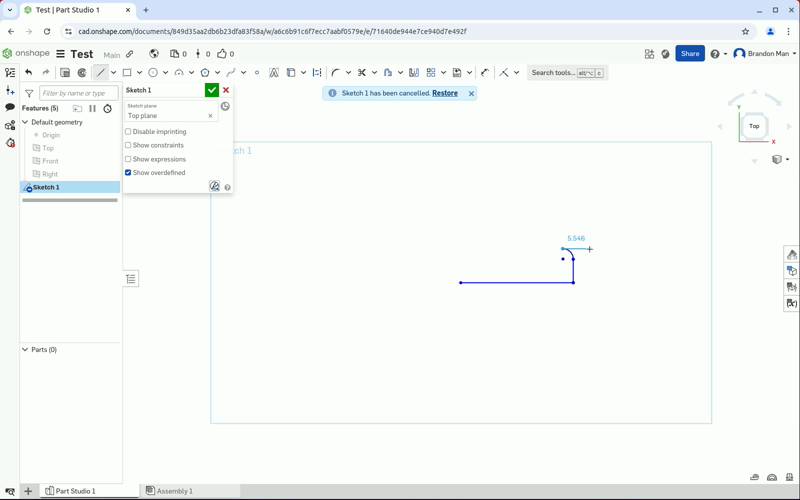
mouse_move(549, 248)
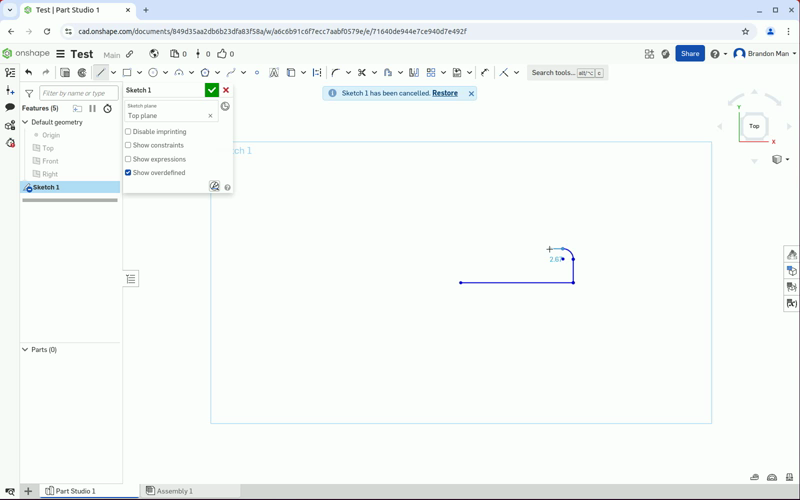
click(549, 248)
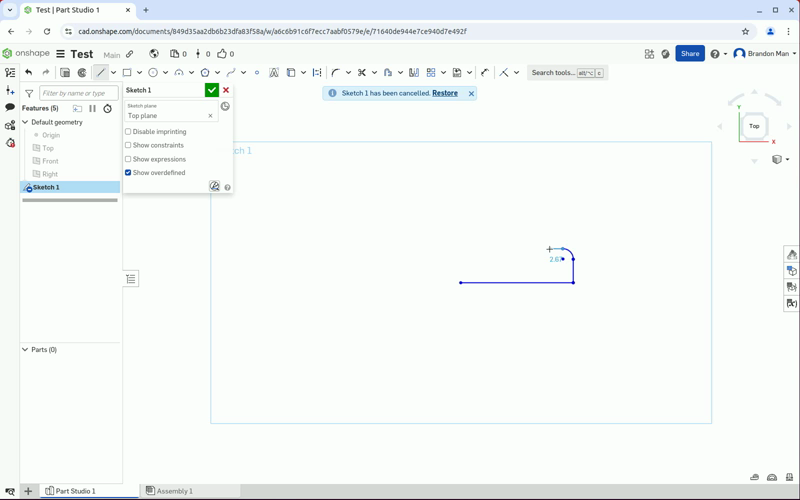
key_up(shift)
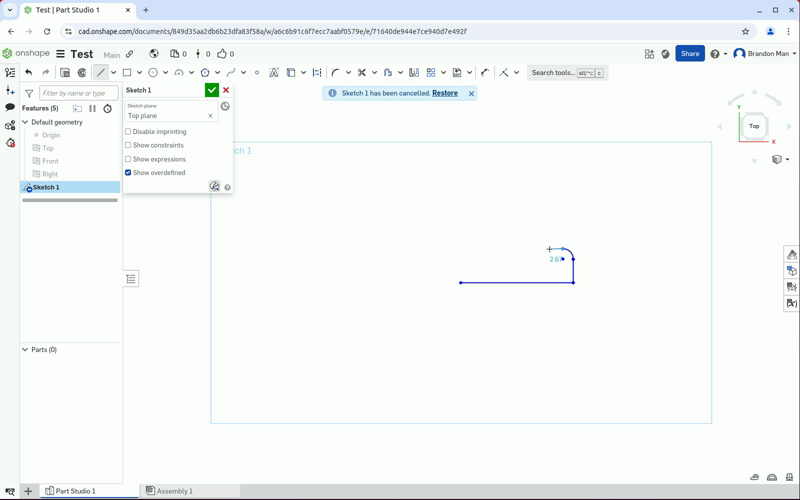
key(esc)
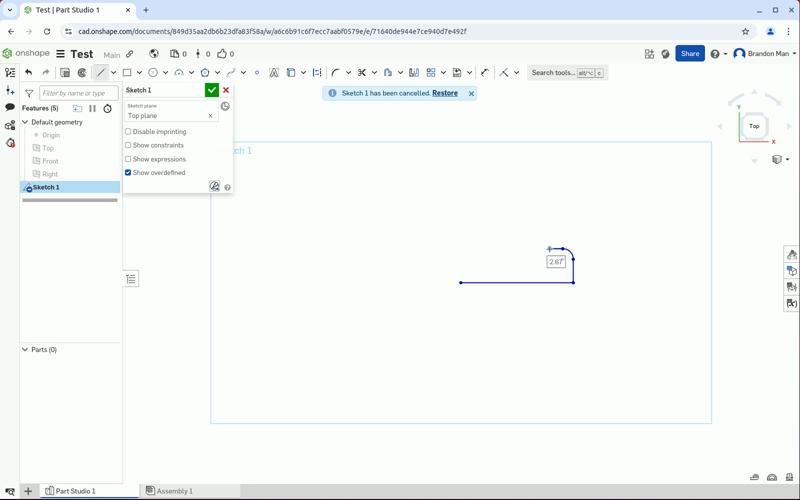
key(a)
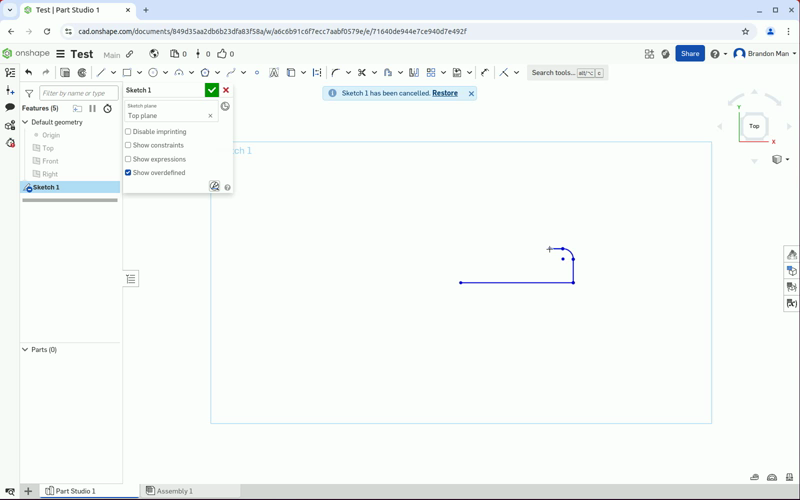
mouse_move(549, 248)
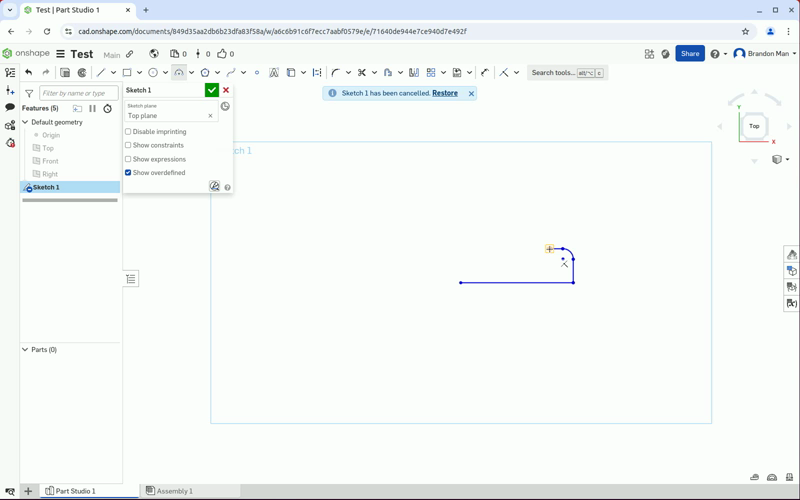
click(549, 248)
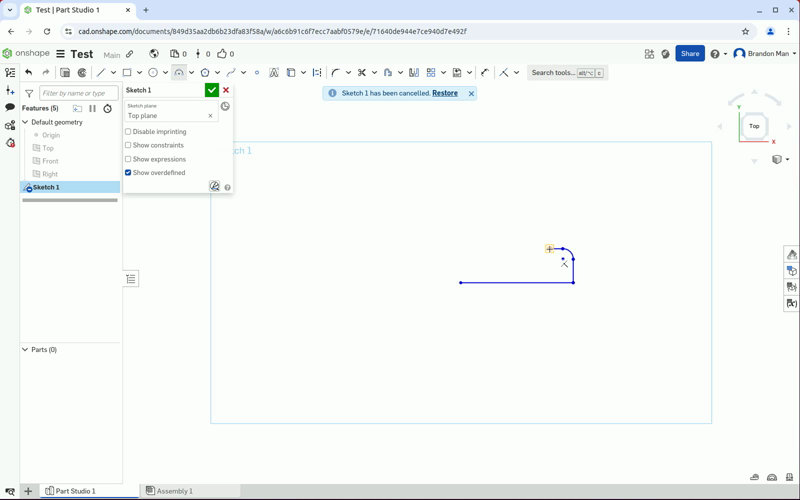
key_down(shift)
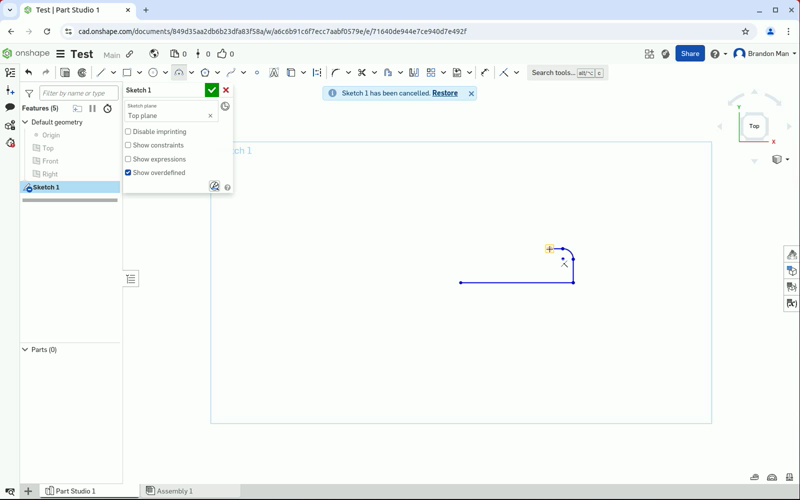
mouse_move(538, 255)
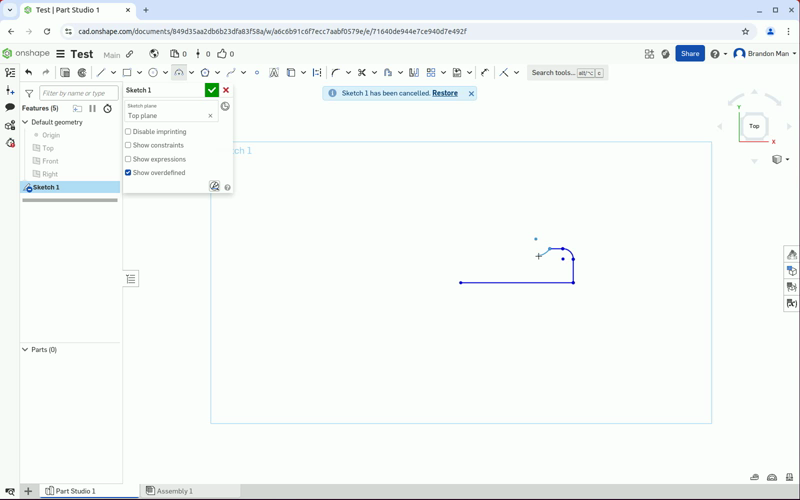
click(538, 255)
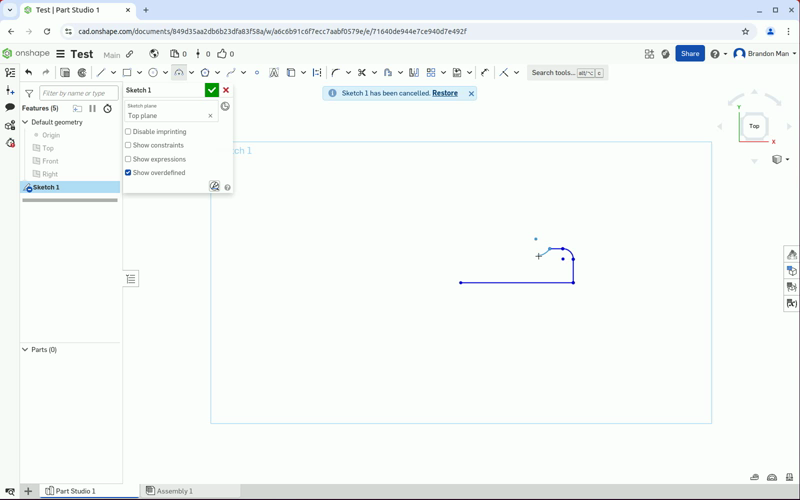
mouse_move(543, 250)
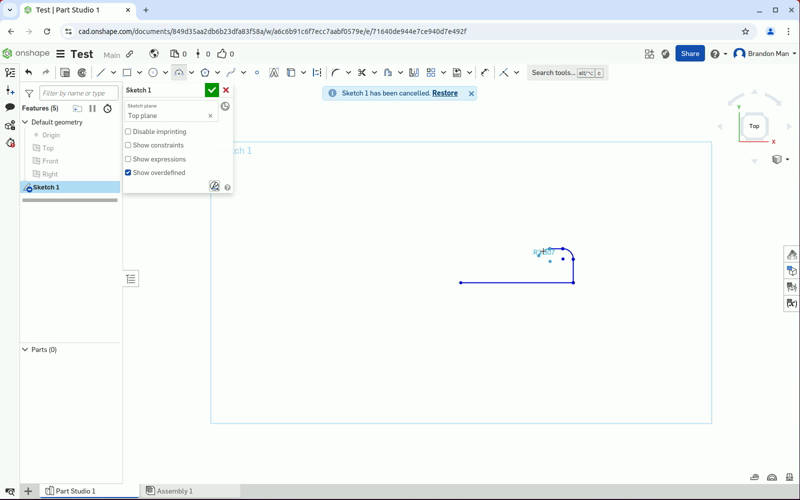
click(543, 250)
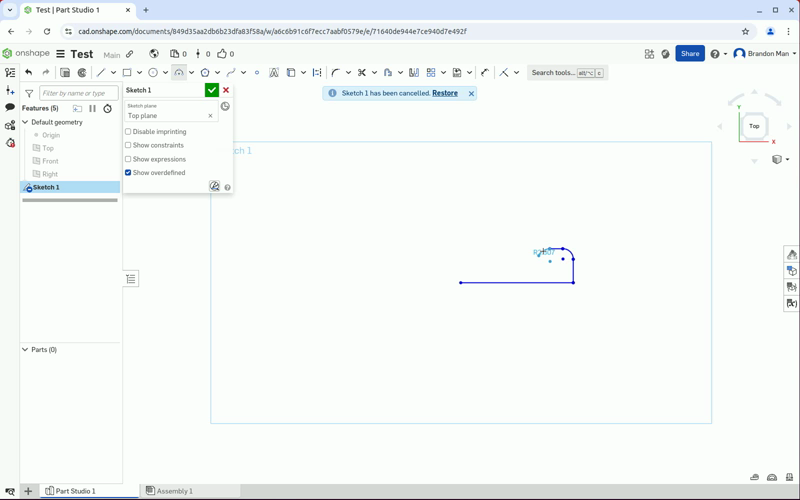
key_up(shift)
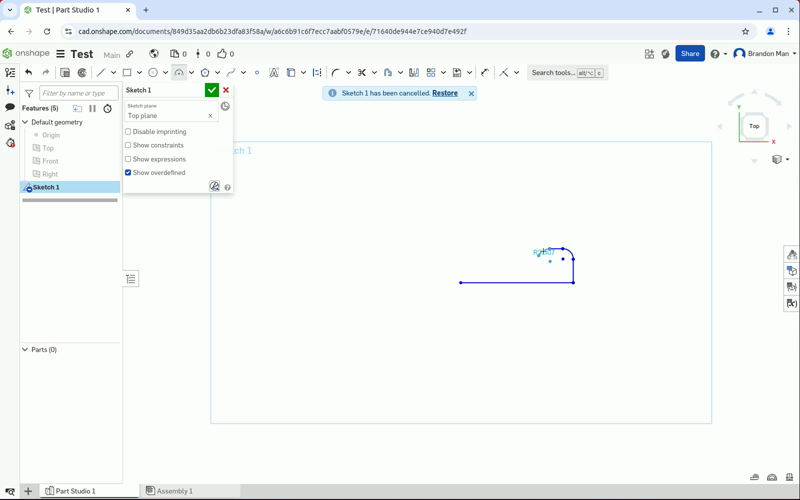
key(esc)
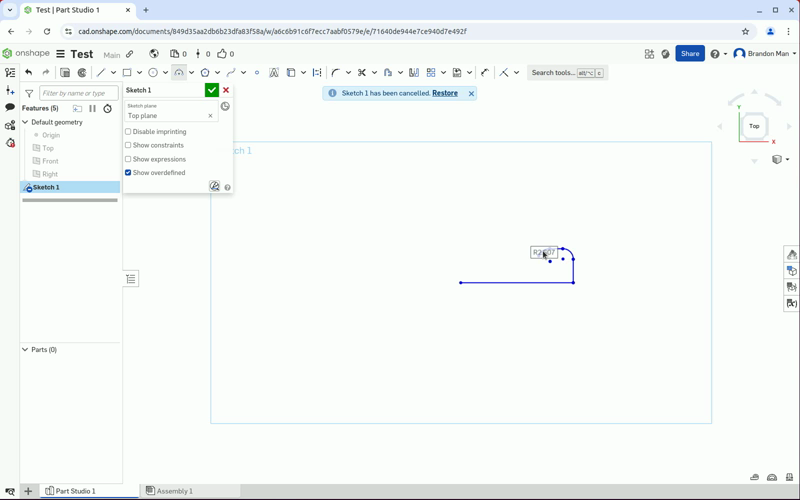
key(l)
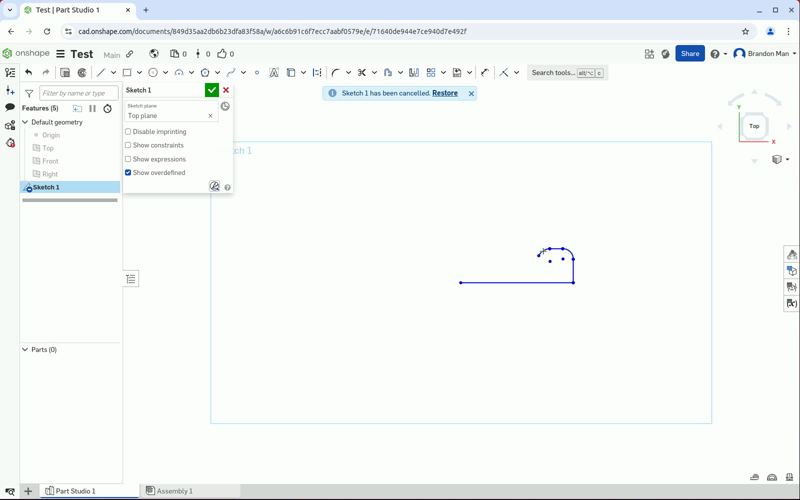
mouse_move(538, 255)
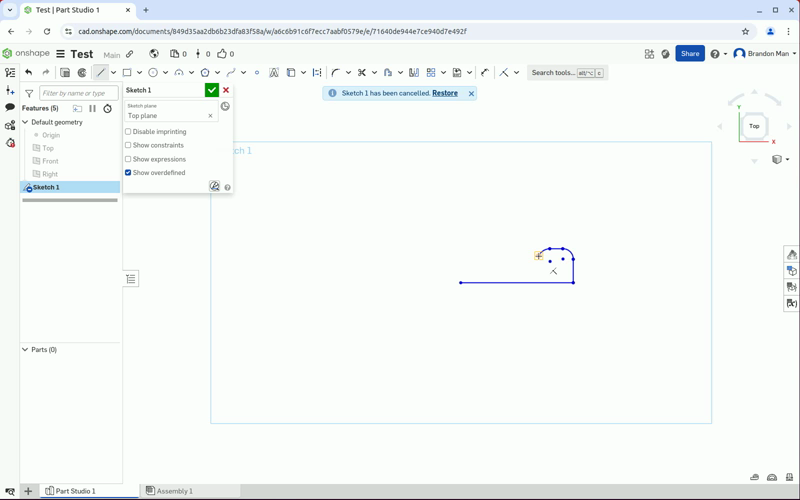
click(538, 255)
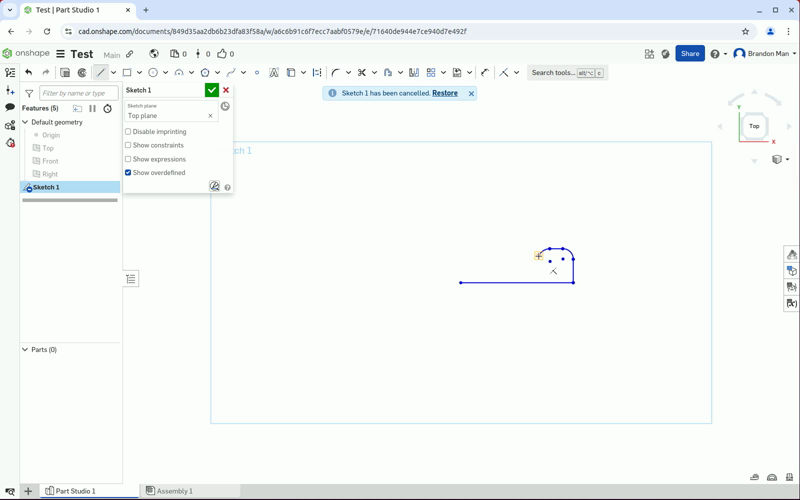
key_down(shift)
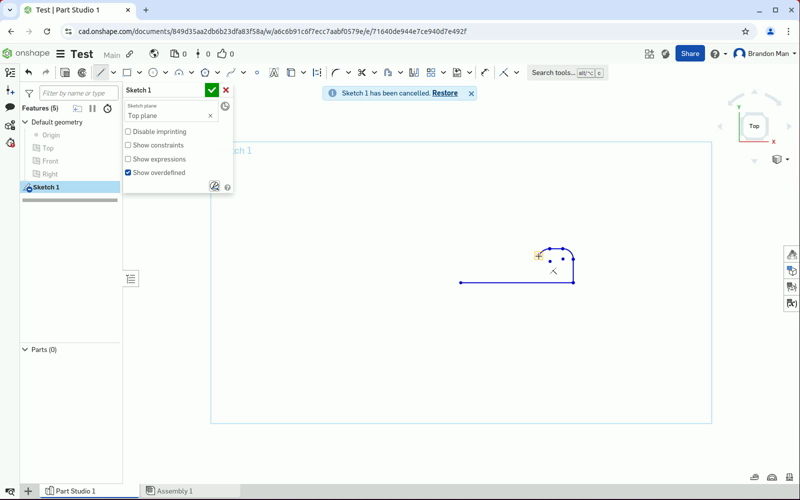
mouse_move(568, 255)
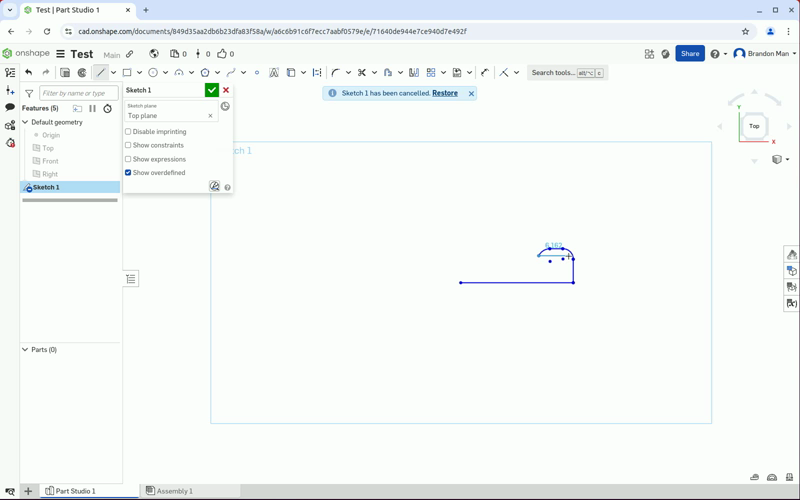
mouse_move(536, 262)
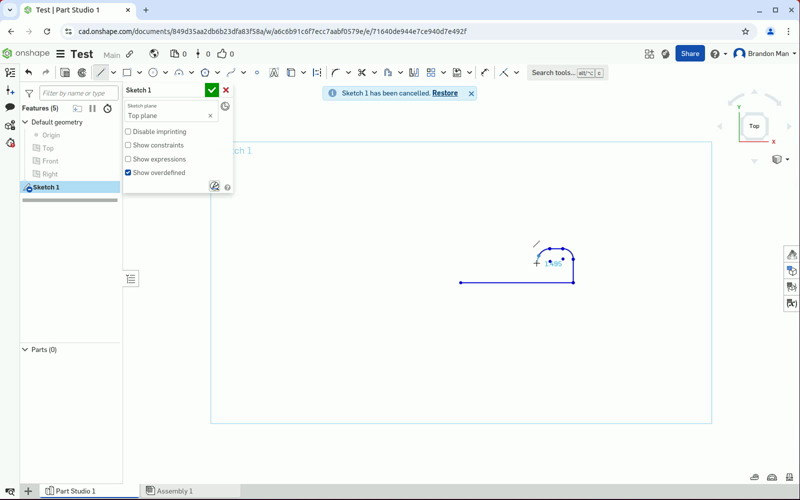
click(536, 262)
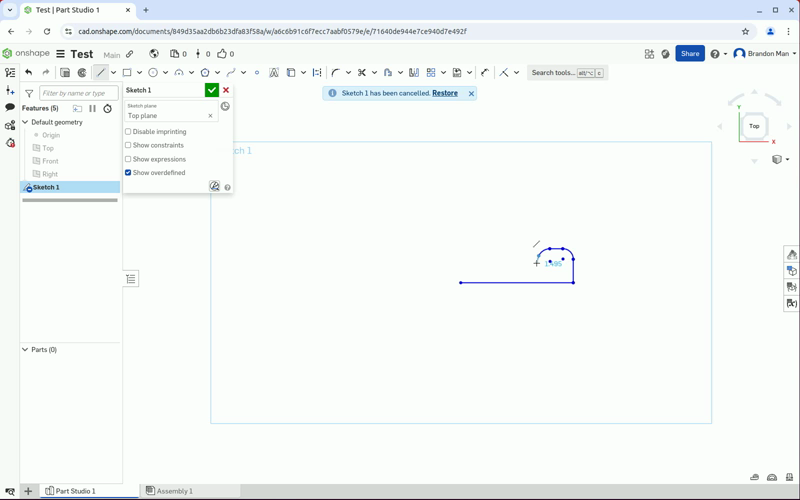
key_up(shift)
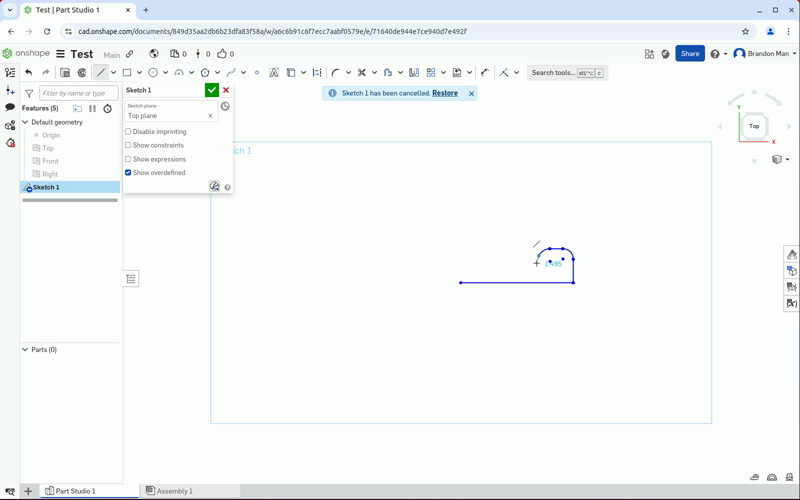
key(esc)
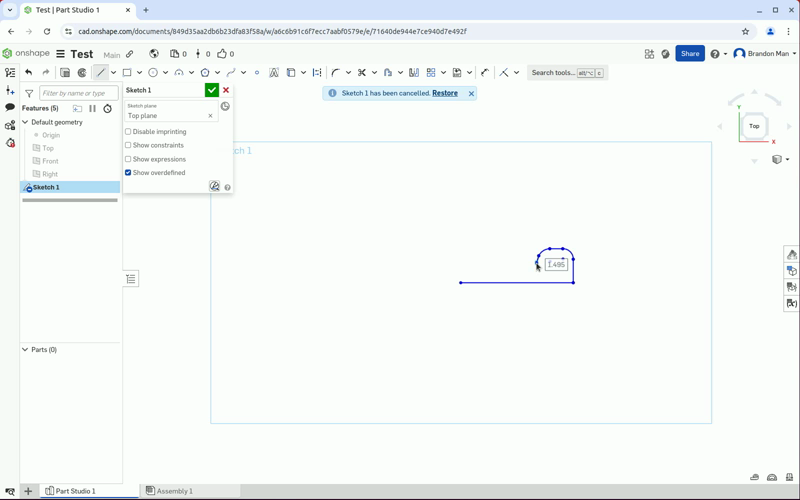
key(a)
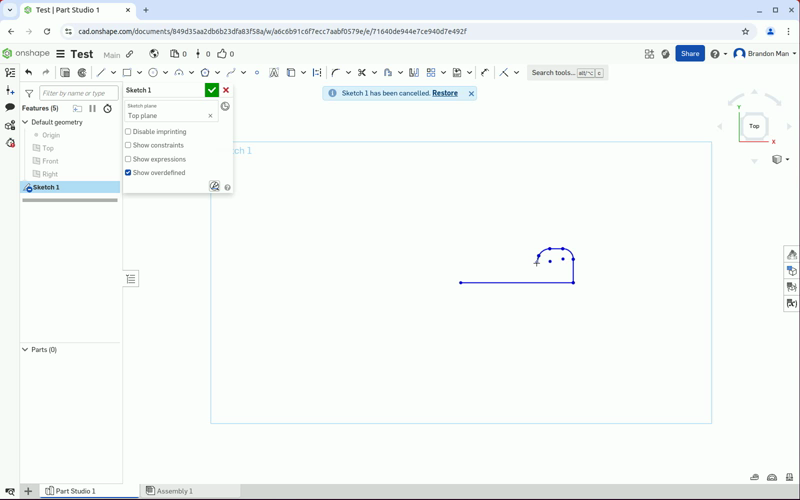
mouse_move(536, 262)
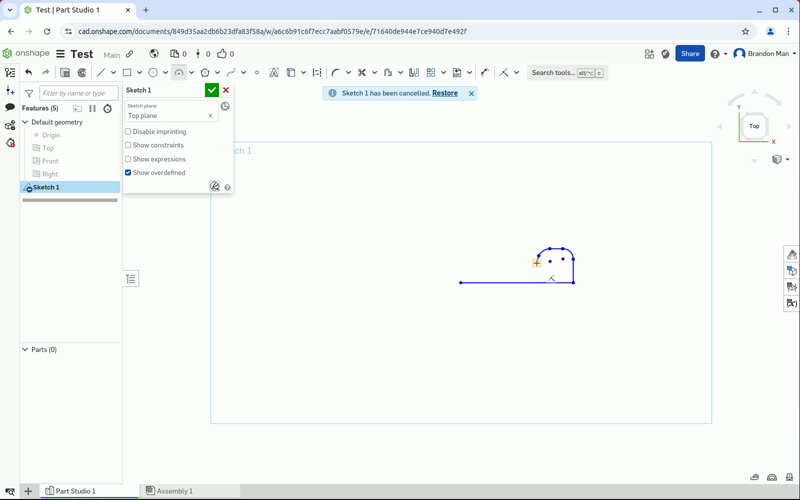
click(536, 262)
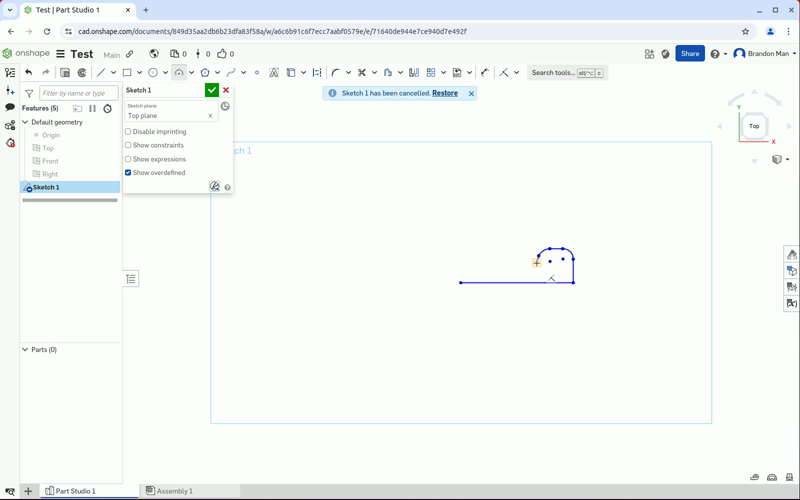
key_down(shift)
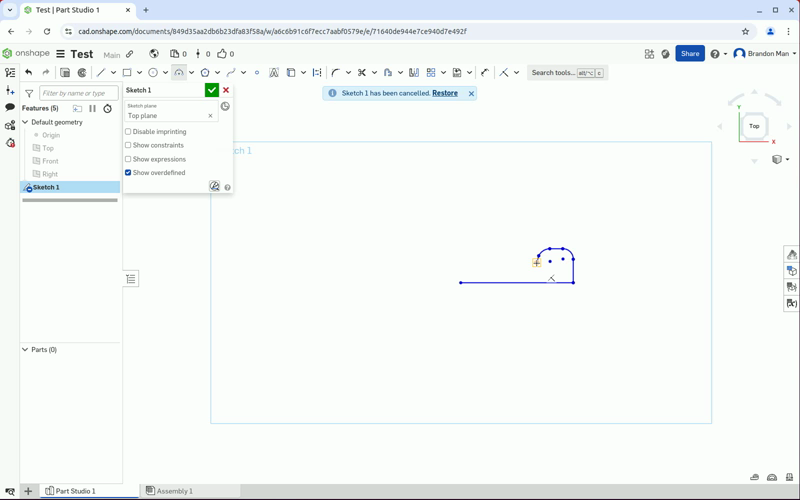
mouse_move(528, 270)
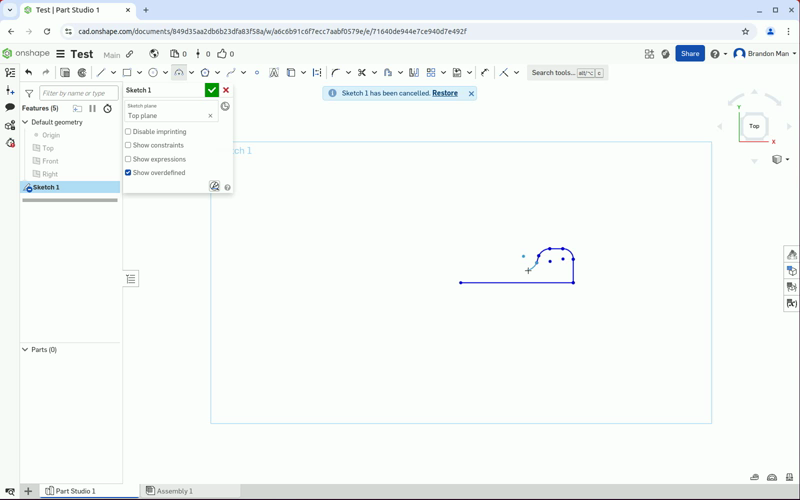
click(528, 270)
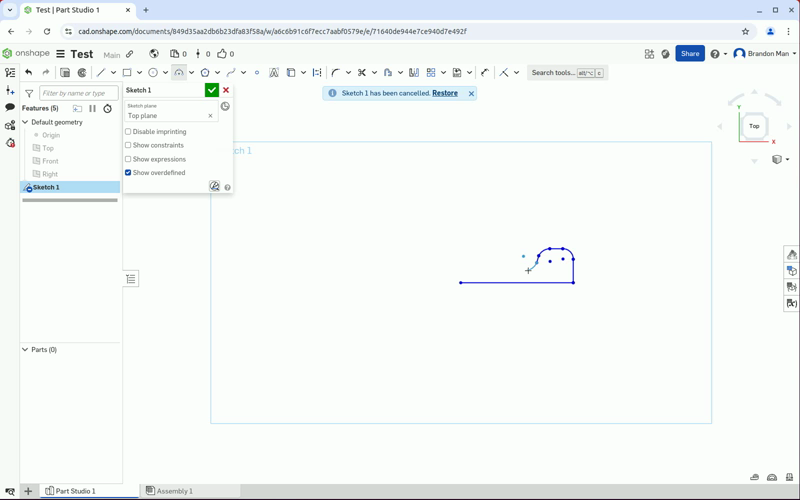
mouse_move(533, 267)
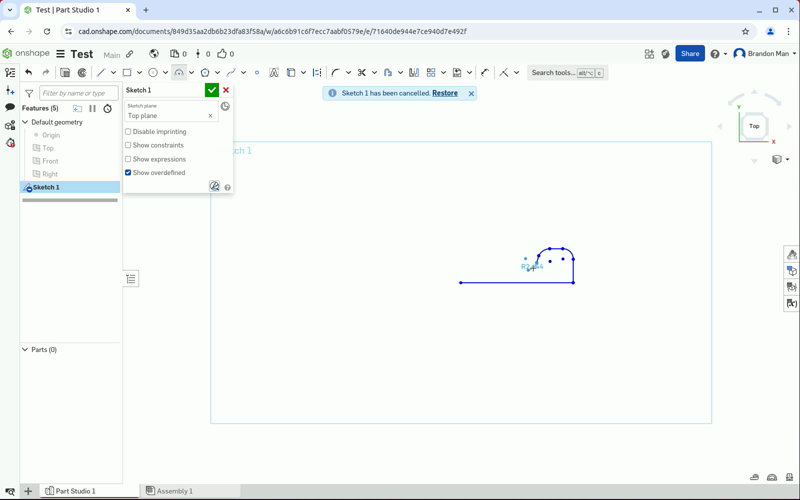
click(533, 267)
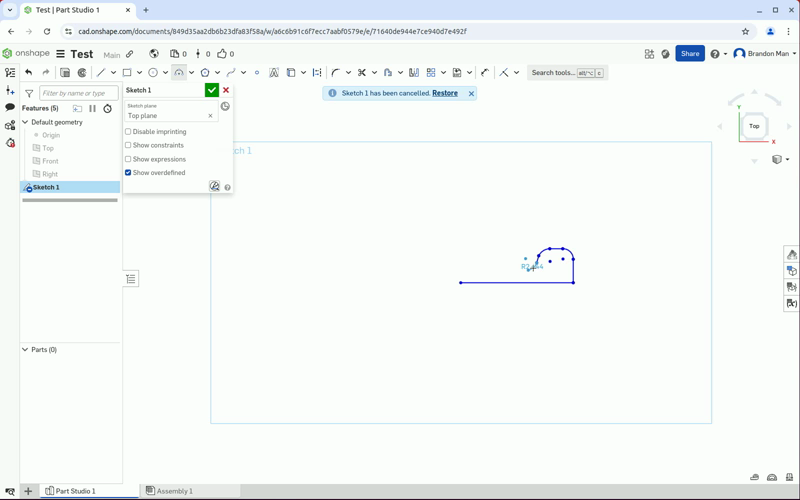
key_up(shift)
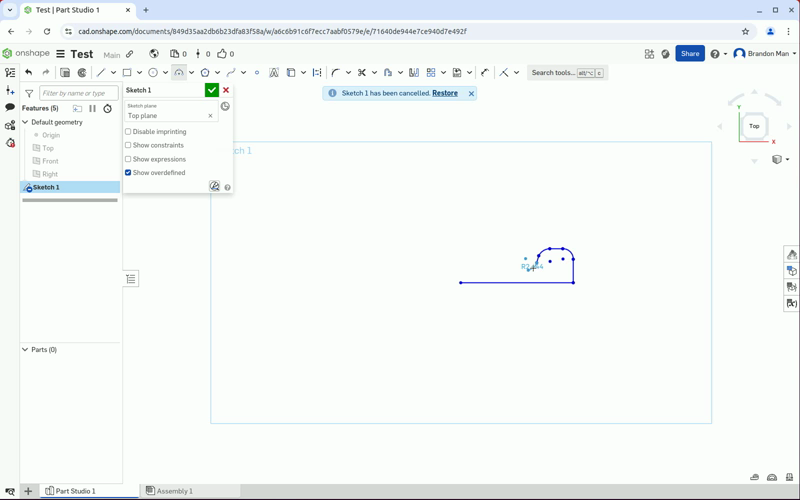
key(esc)
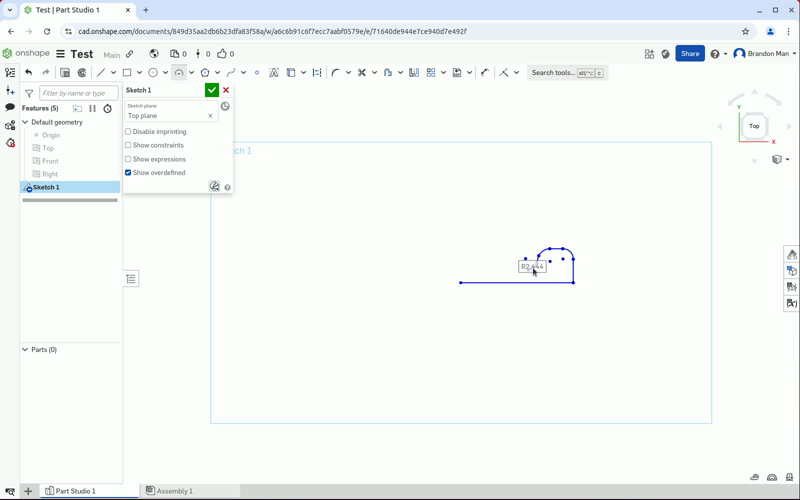
key(l)
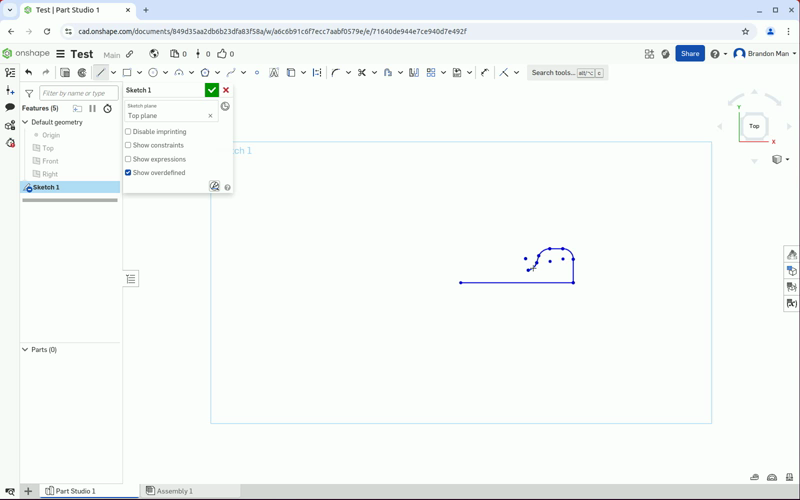
mouse_move(528, 270)
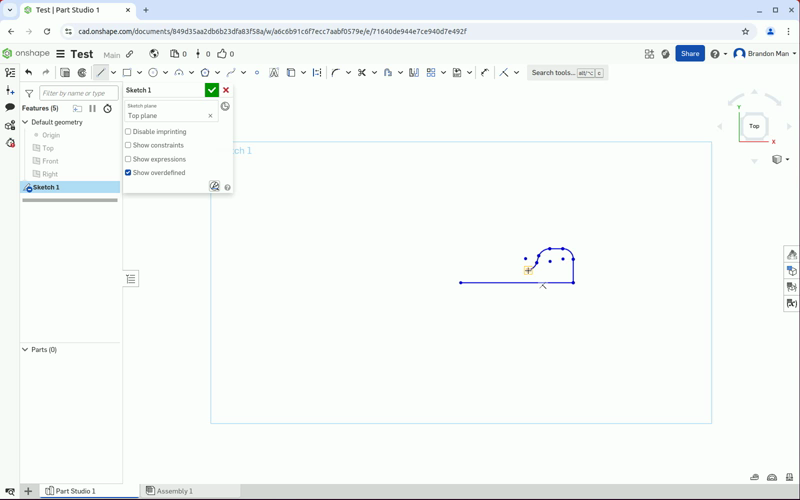
click(528, 270)
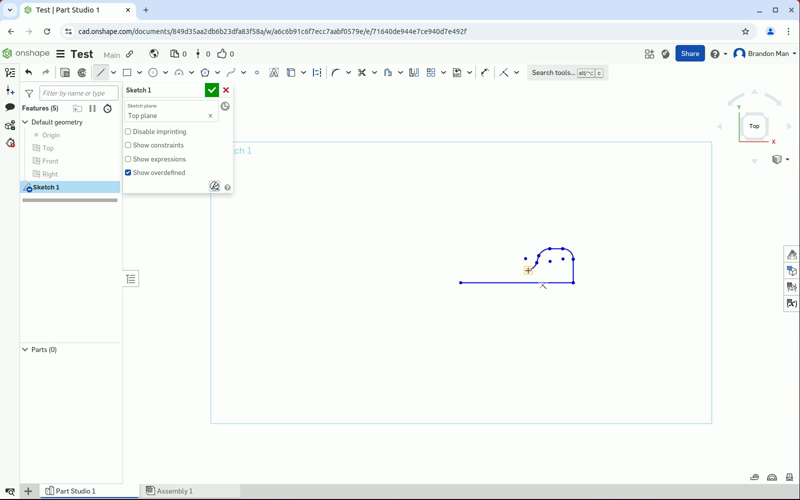
key_down(shift)
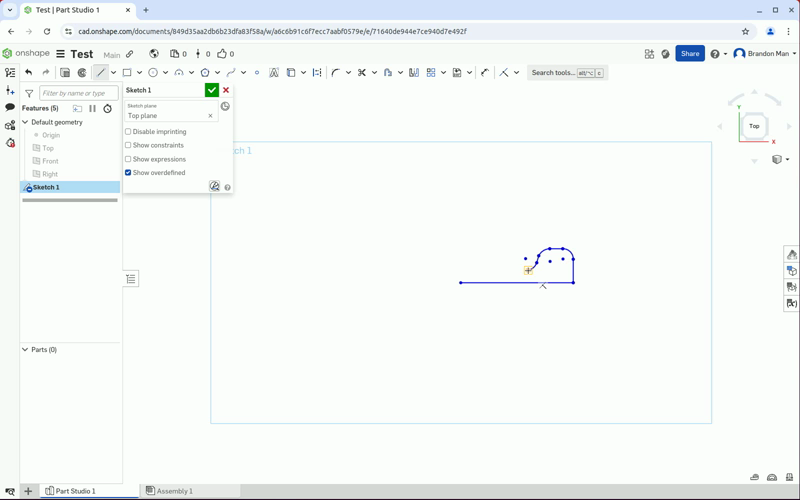
mouse_move(460, 275)
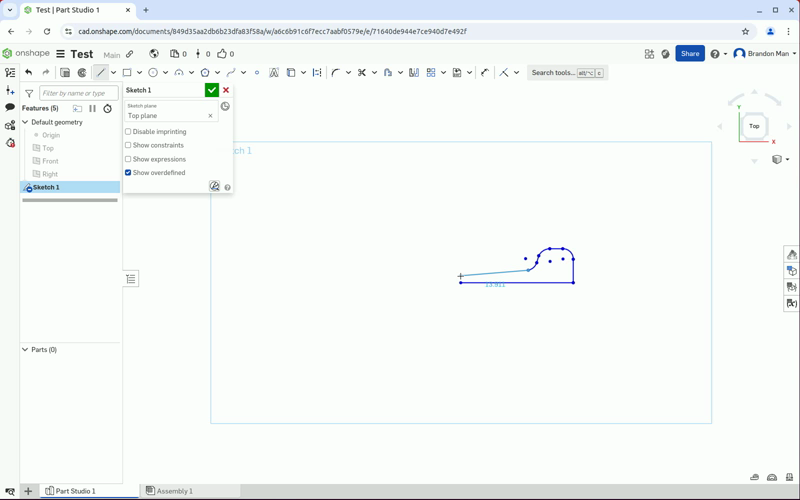
click(460, 275)
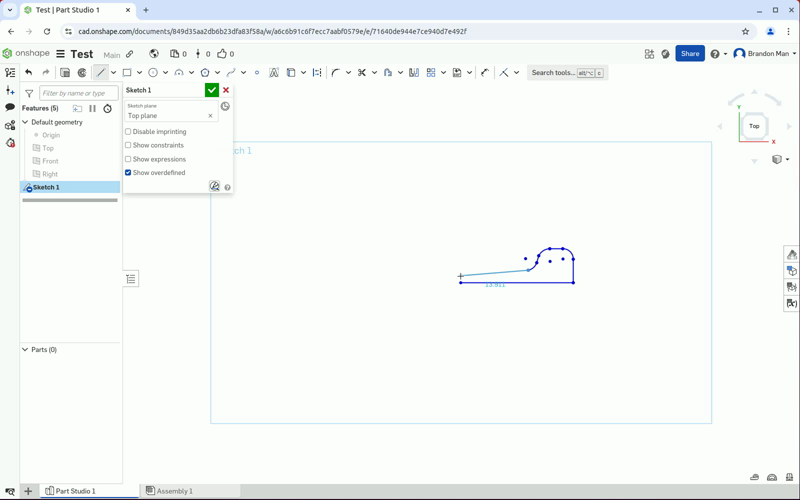
key_up(shift)
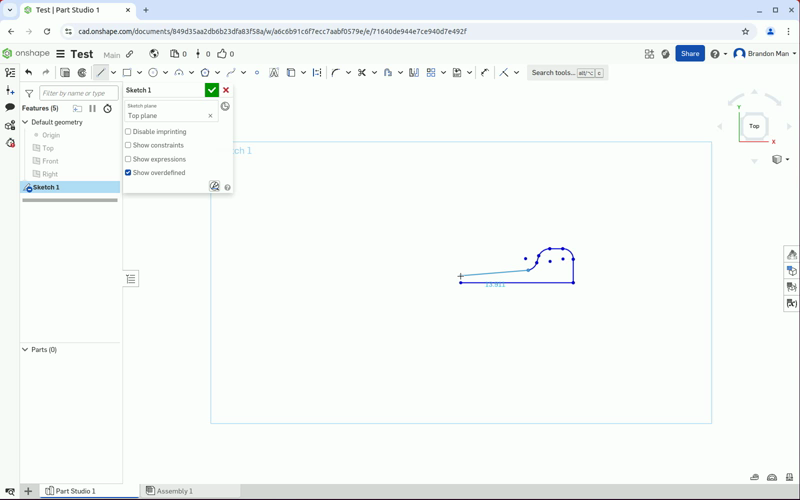
mouse_move(490, 275)
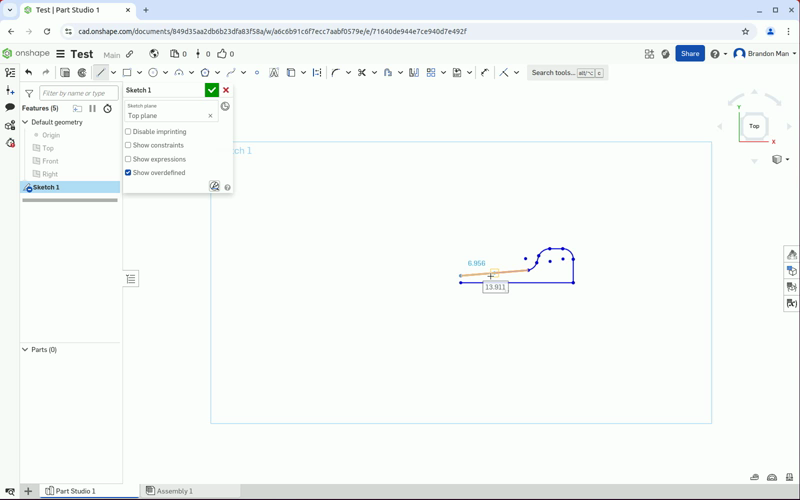
key_down(shift)
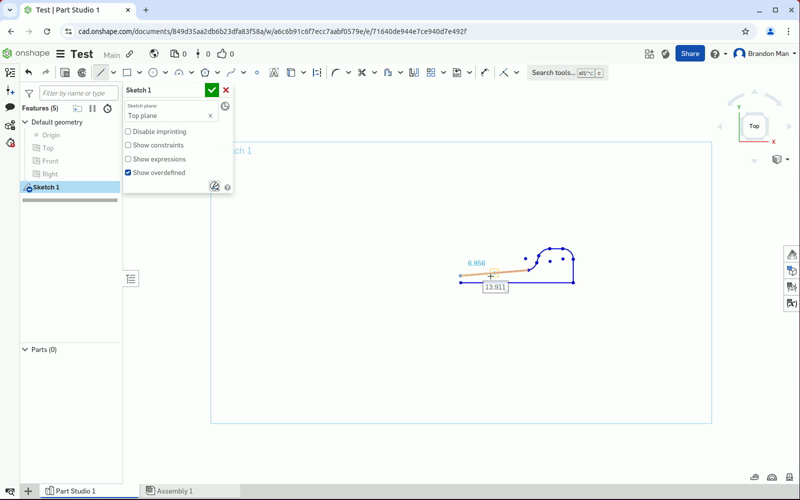
mouse_move(460, 282)
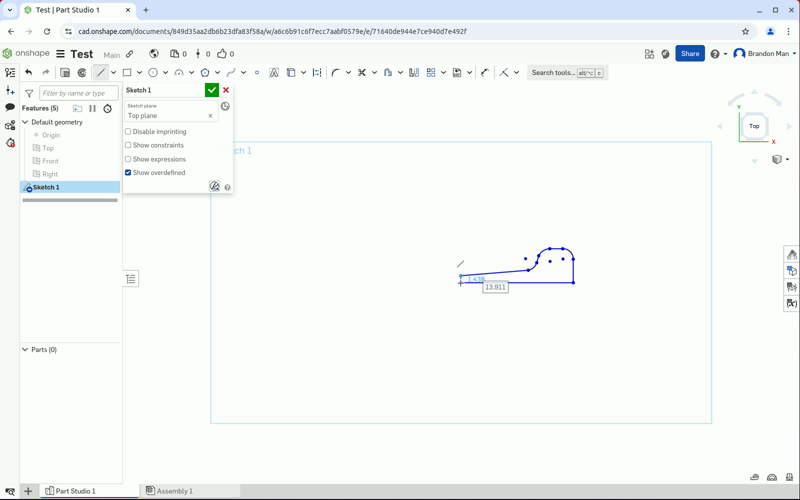
scroll(6)
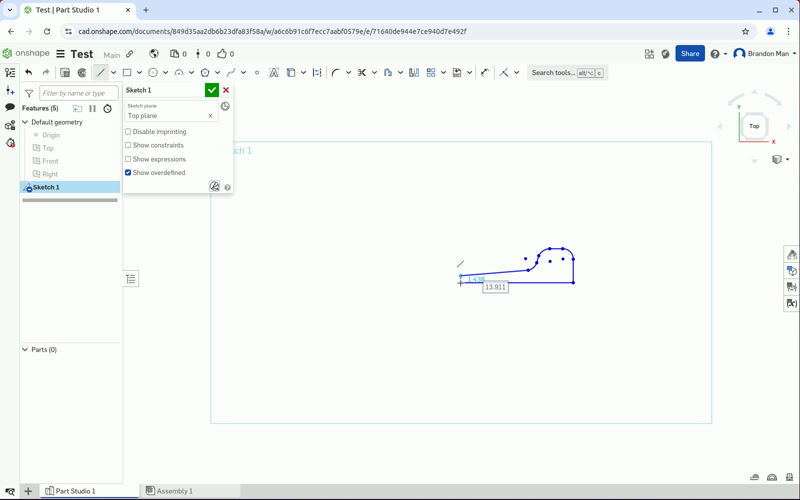
scroll(6)
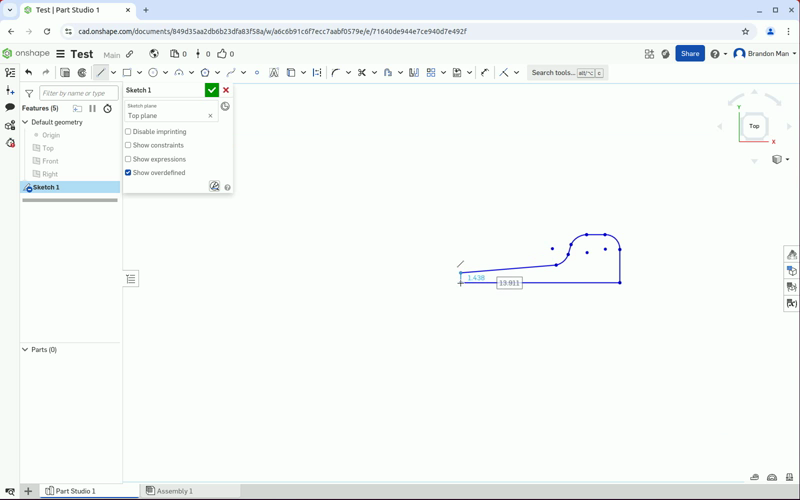
scroll(6)
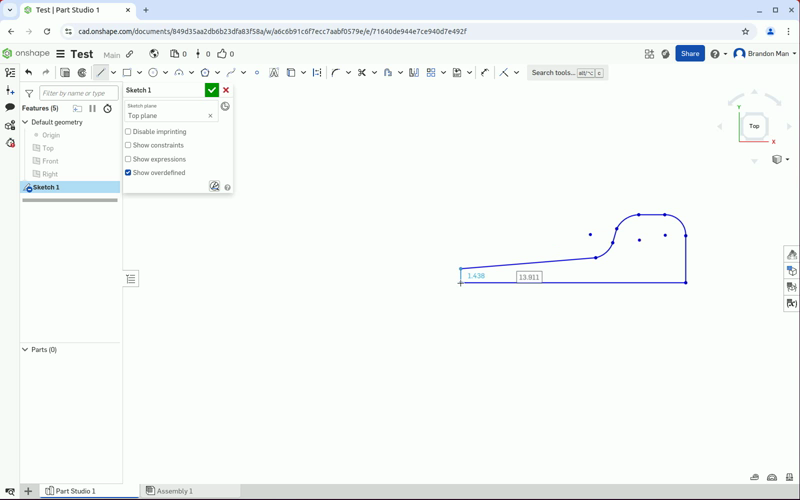
scroll(6)
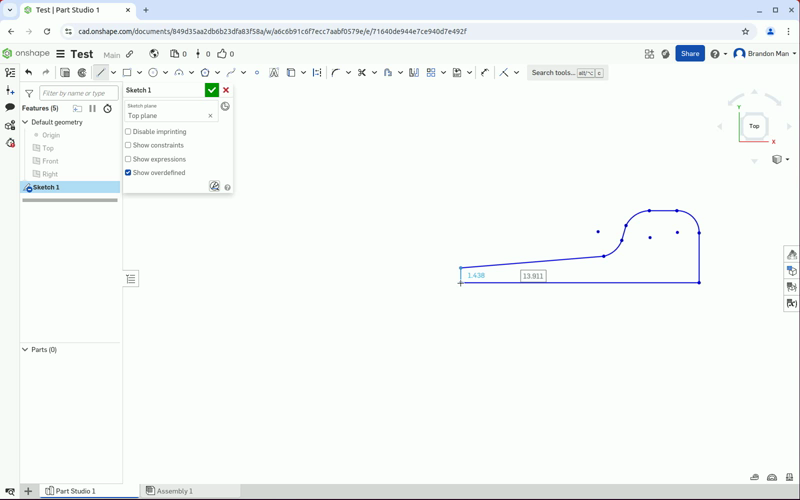
scroll(6)
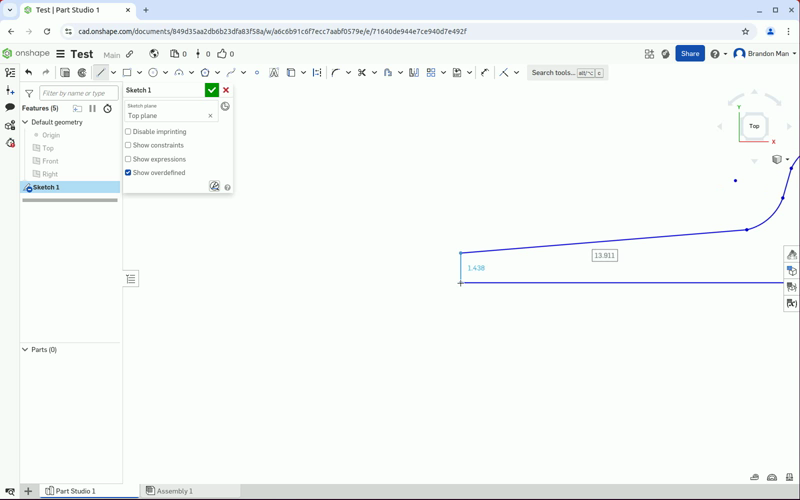
scroll(6)
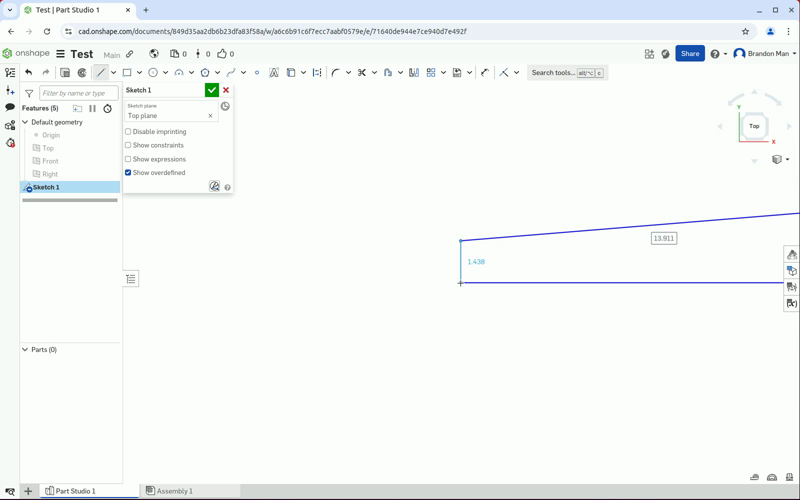
scroll(6)
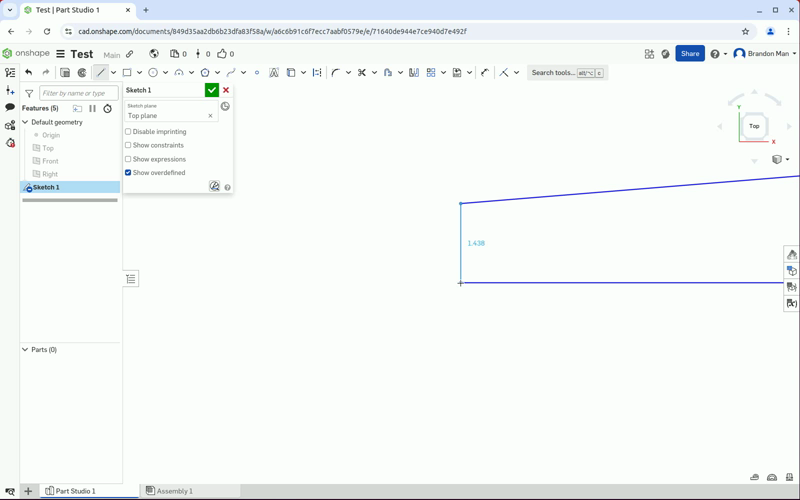
key_up(shift)
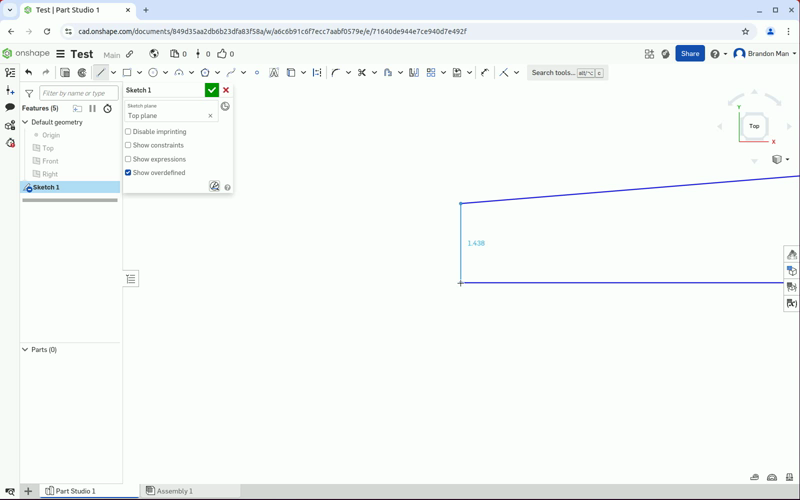
click(460, 282)
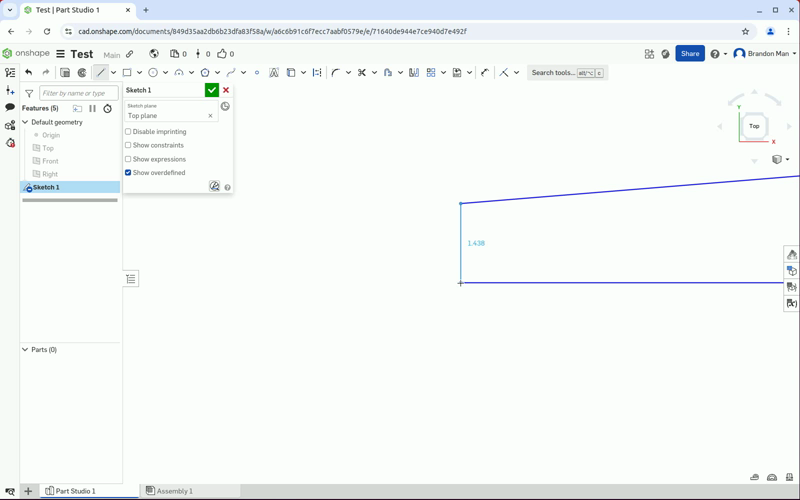
scroll(-6)
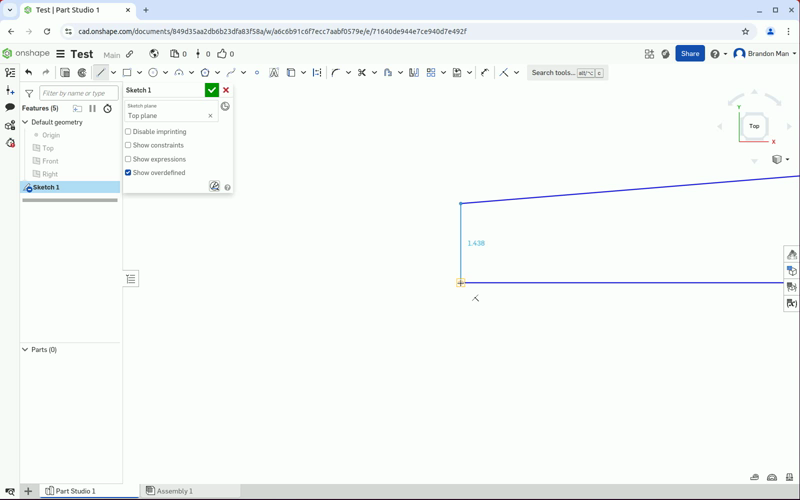
scroll(-6)
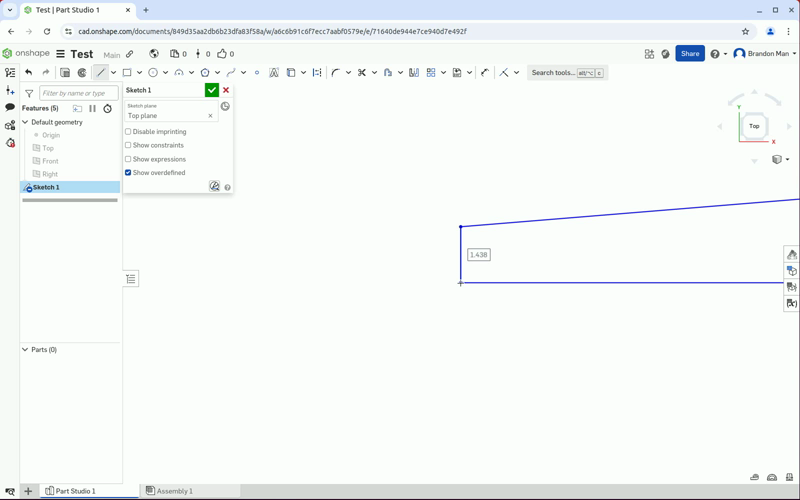
scroll(-6)
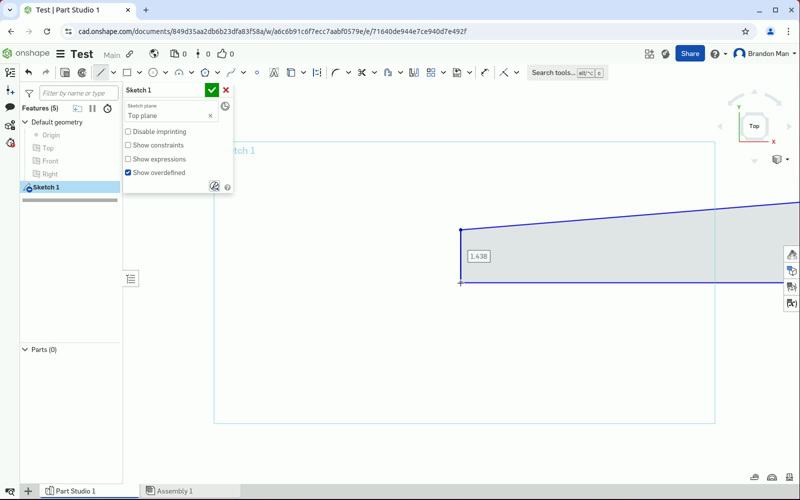
scroll(-6)
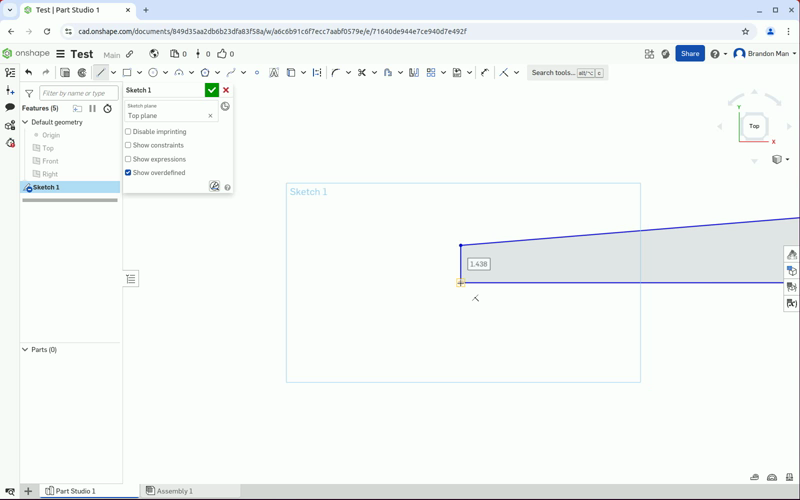
scroll(-6)
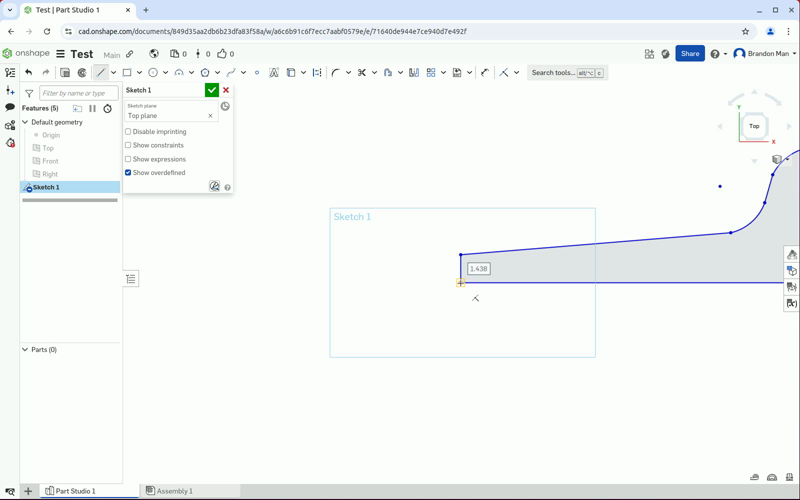
scroll(-6)
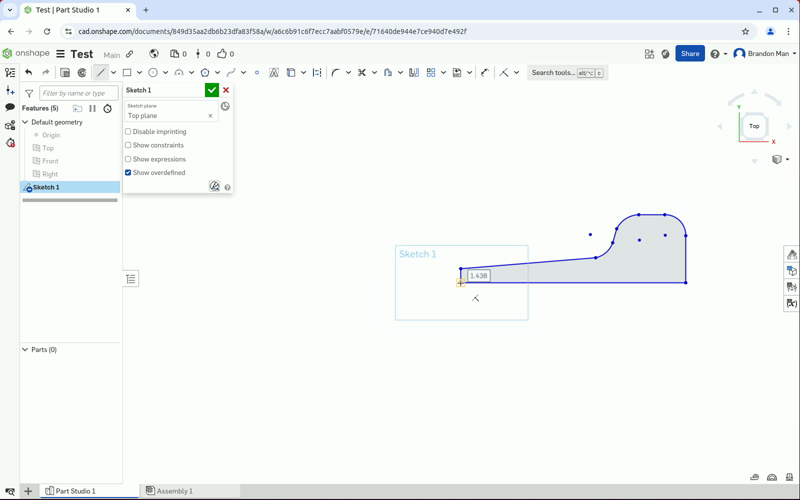
scroll(-6)
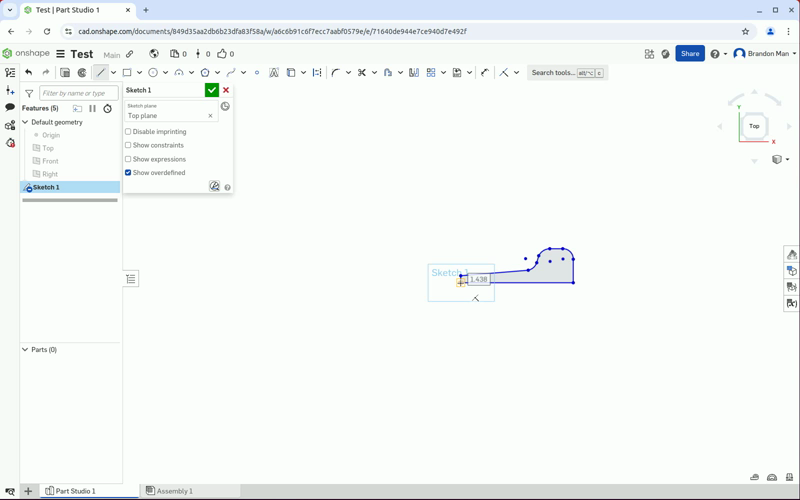
key(esc)
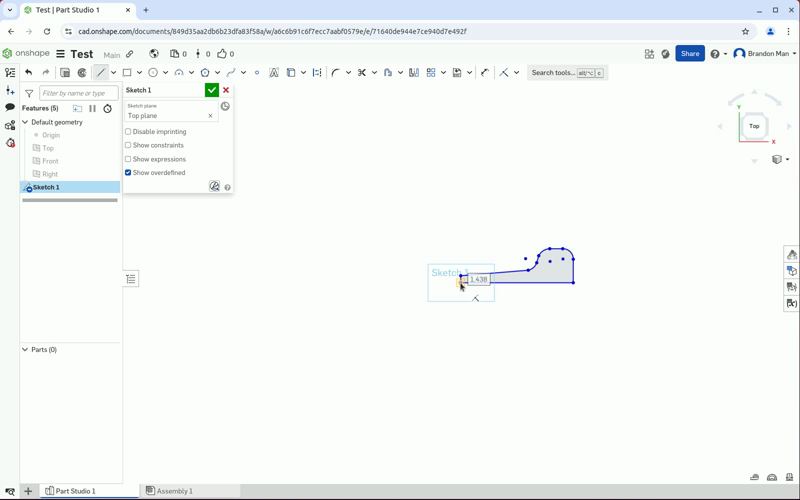
mouse_move(571, 275)
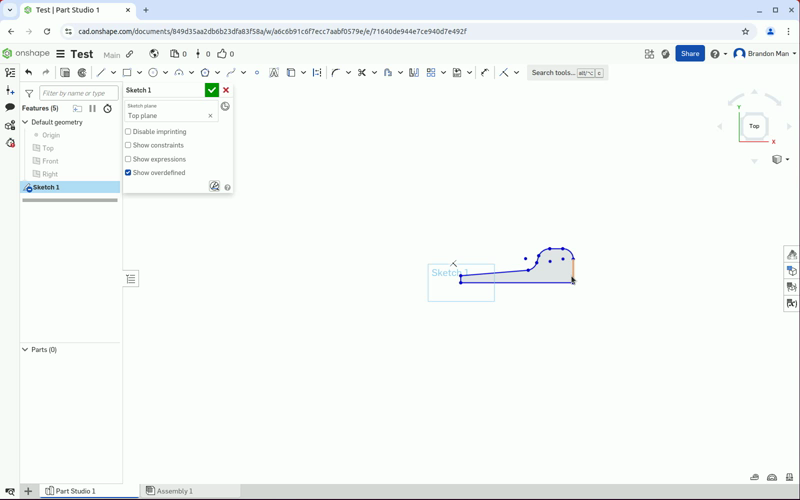
click(571, 275)
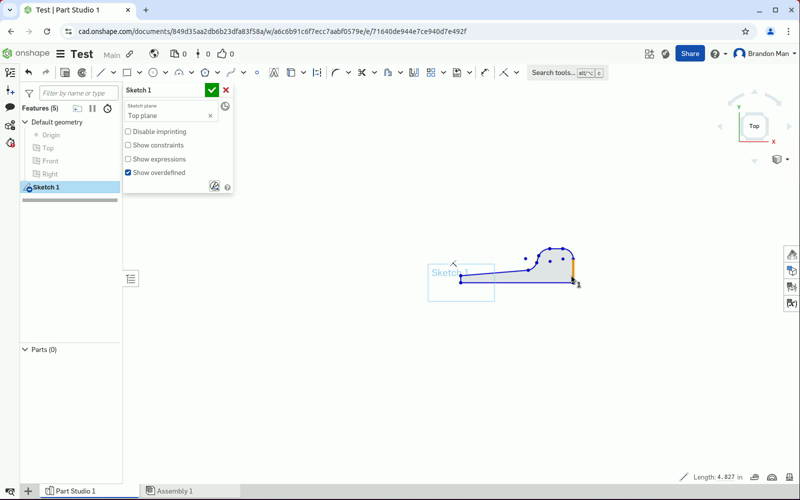
mouse_move(73, 352)
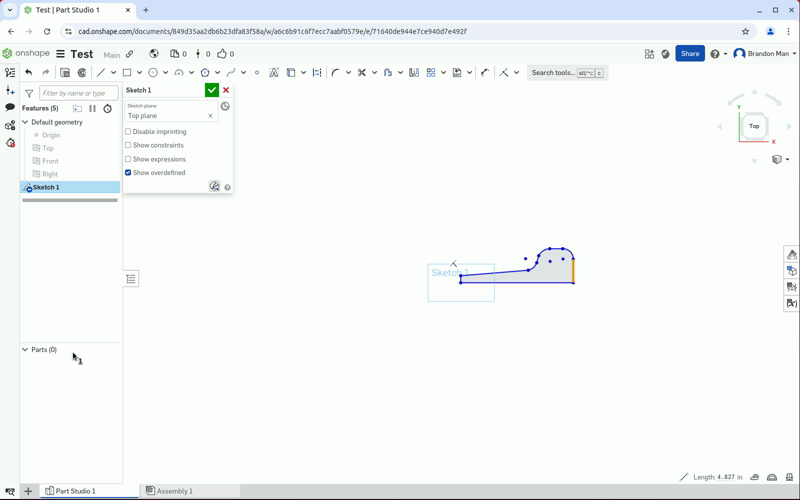
key(shift+y)
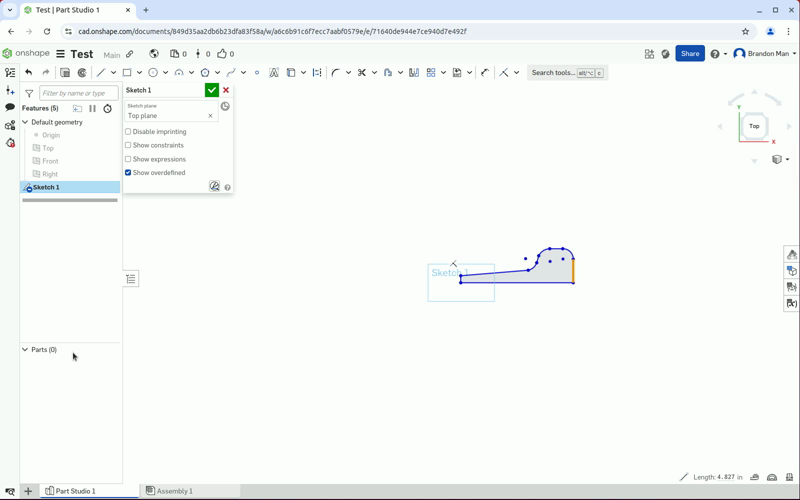
key(shift+e)
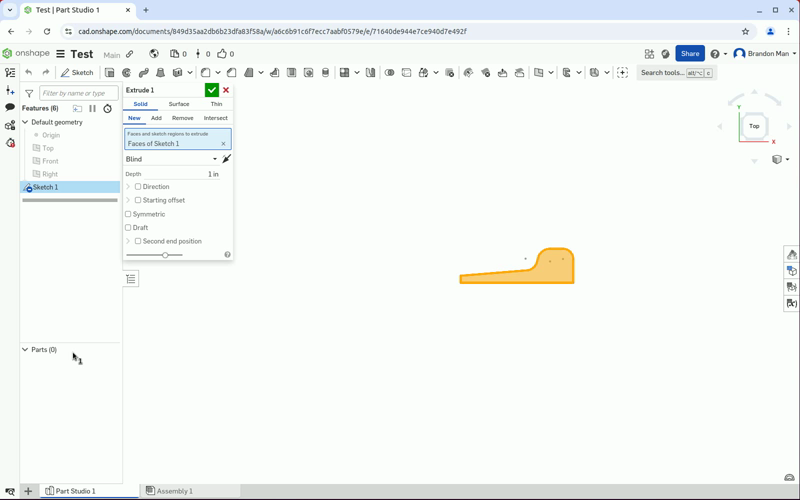
mouse_move(143, 106)
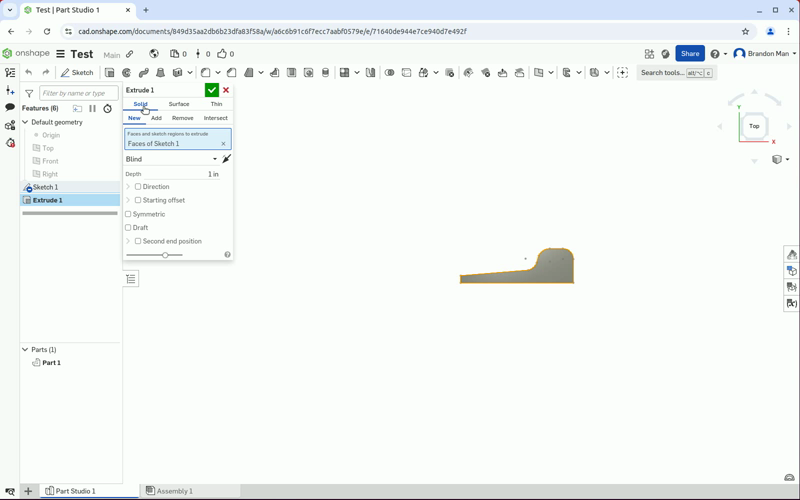
click(143, 106)
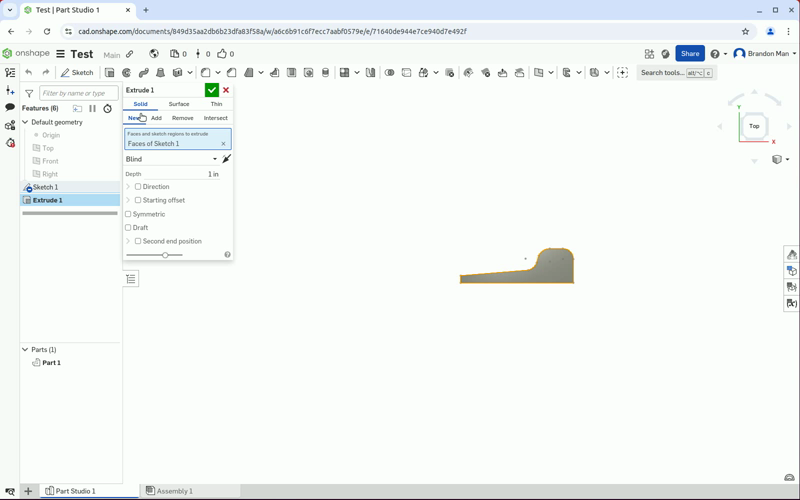
mouse_move(137, 120)
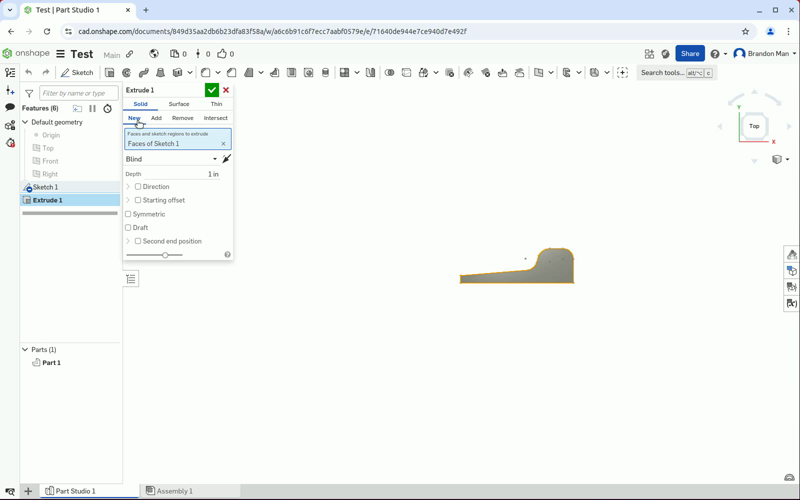
click(137, 120)
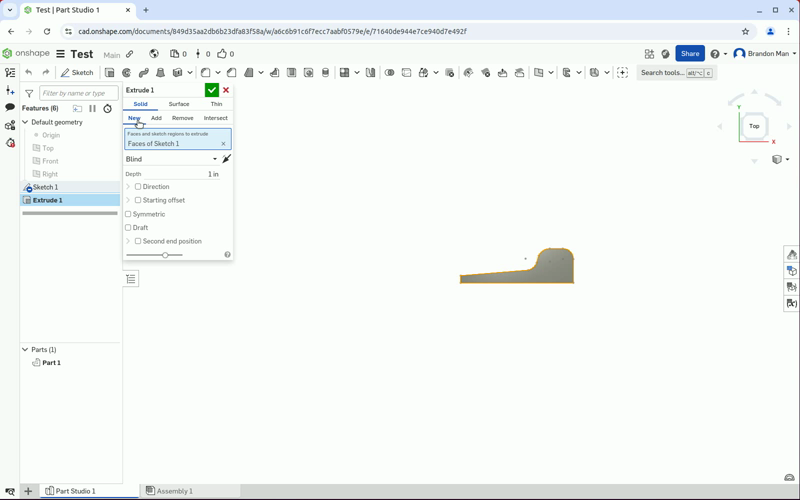
key(tab, 4)
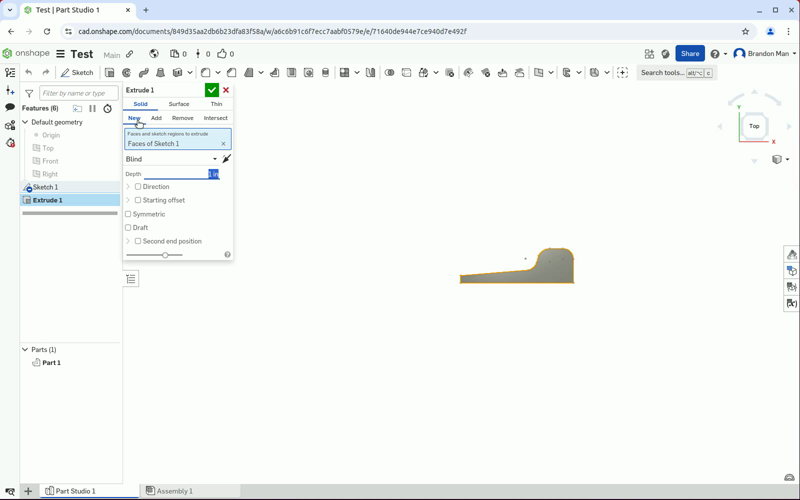
text(2.648)
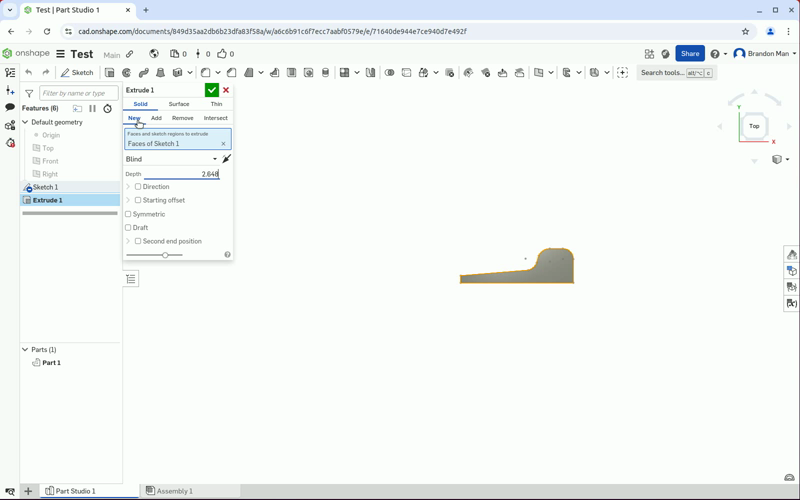
key(enter)
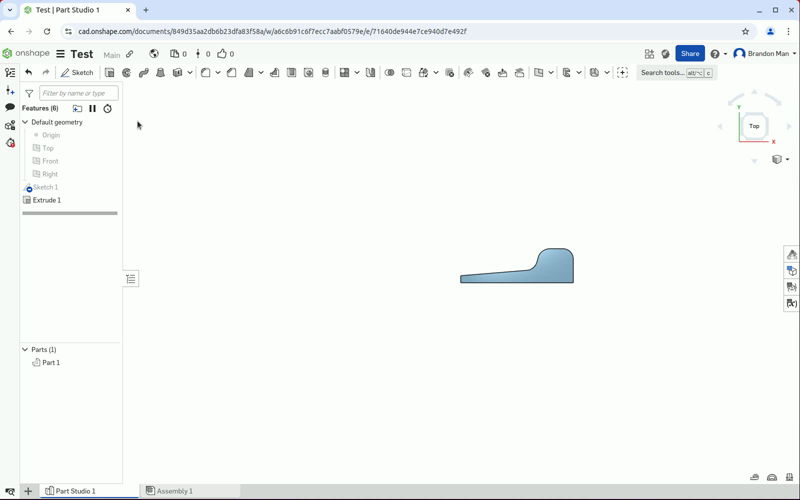
key(shift+h)
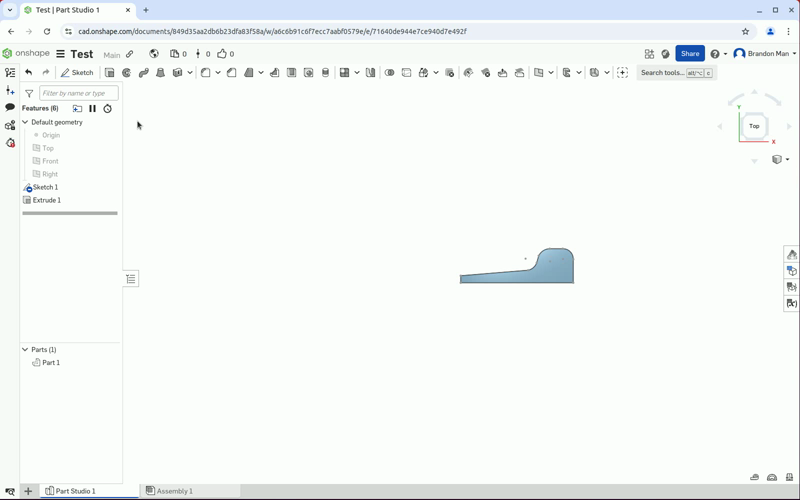
key(shift+h)
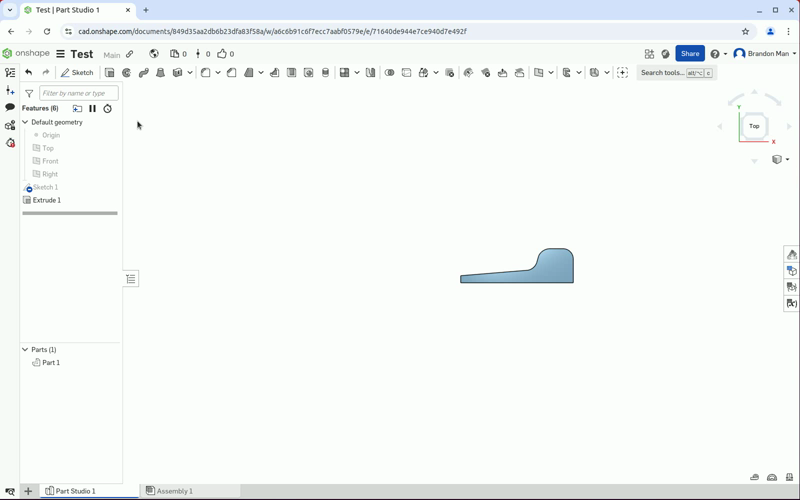
mouse_move(73, 189)
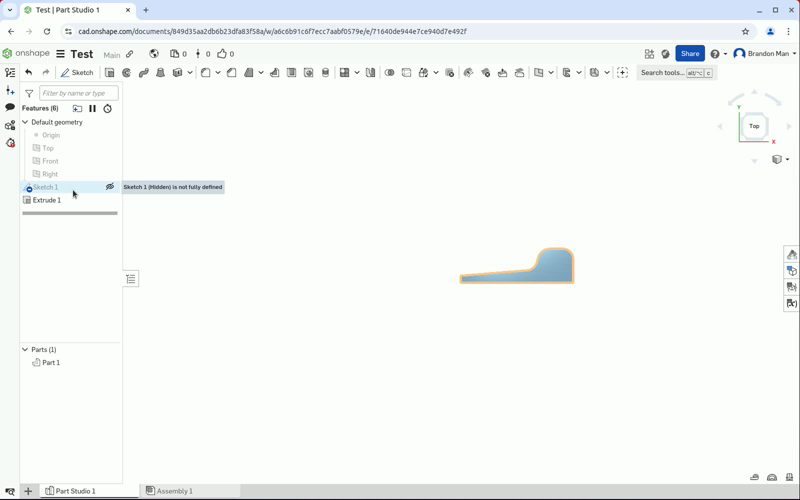
click(73, 189)
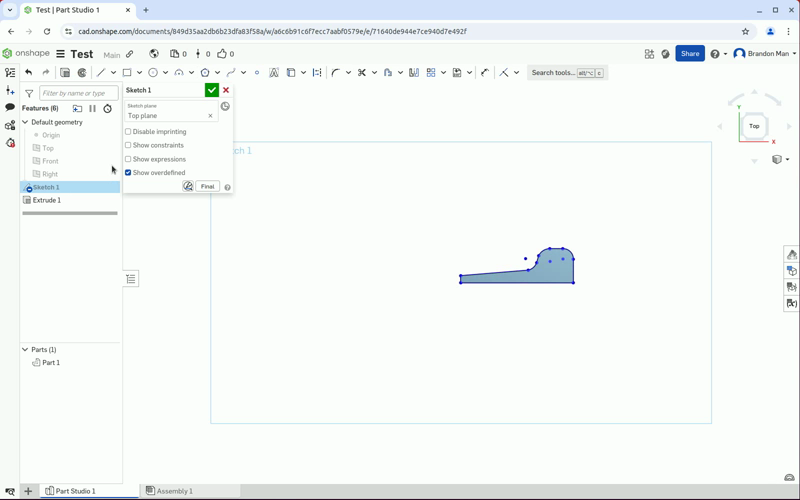
mouse_move(229, 92)
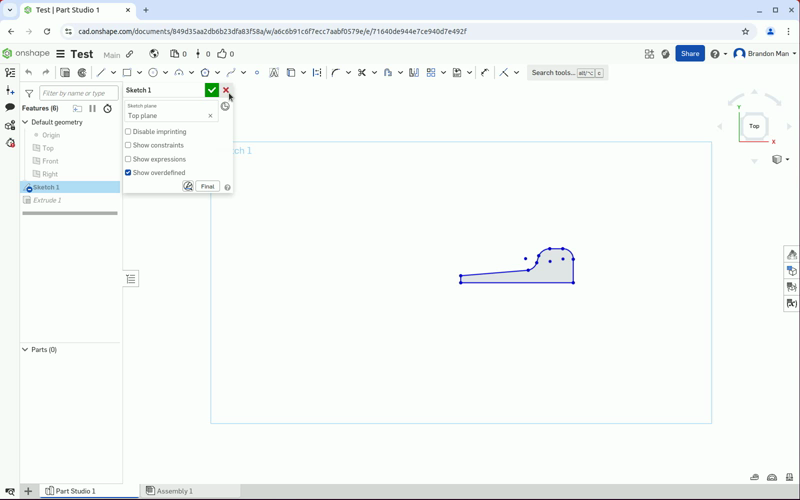
click(229, 92)
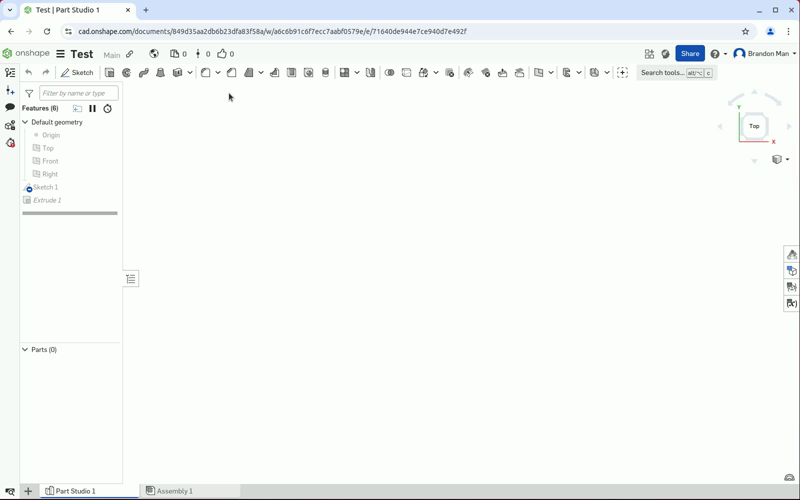
mouse_move(541, 75)
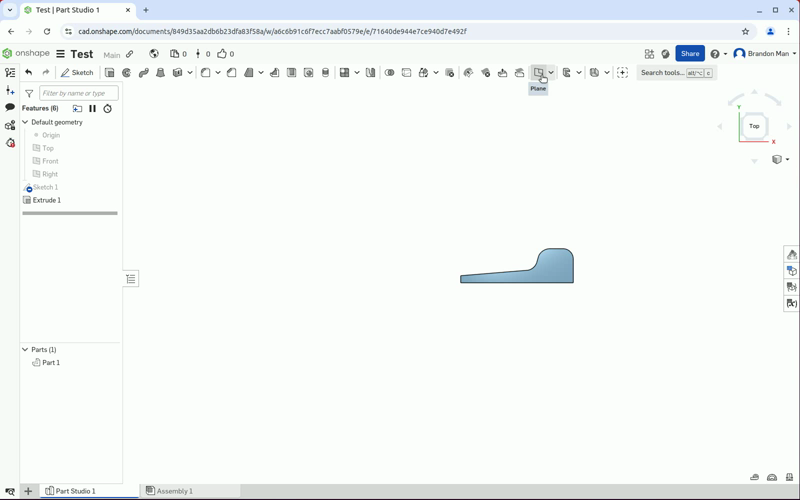
click(541, 75)
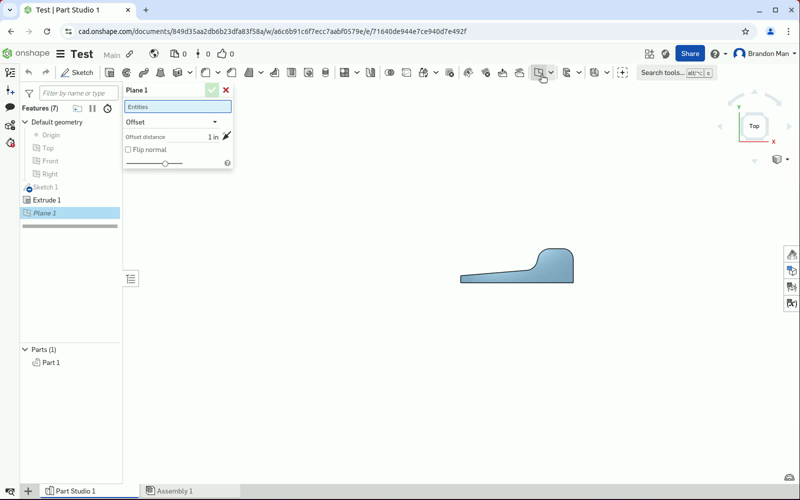
mouse_move(73, 150)
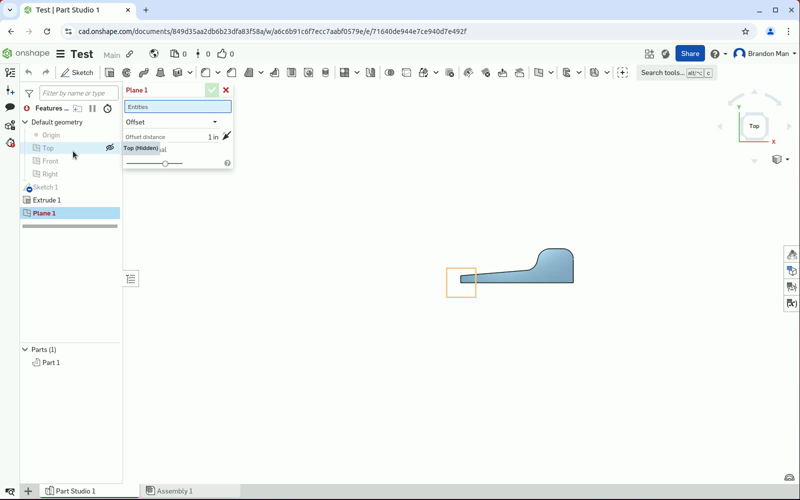
click(73, 150)
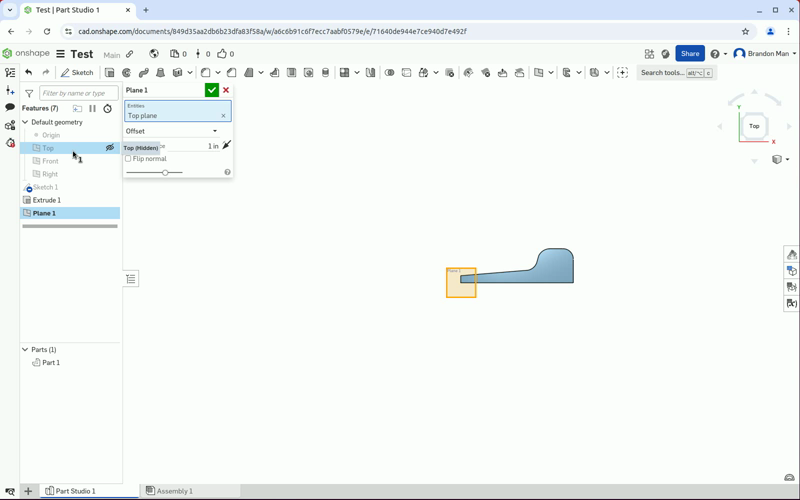
key(tab, 2)
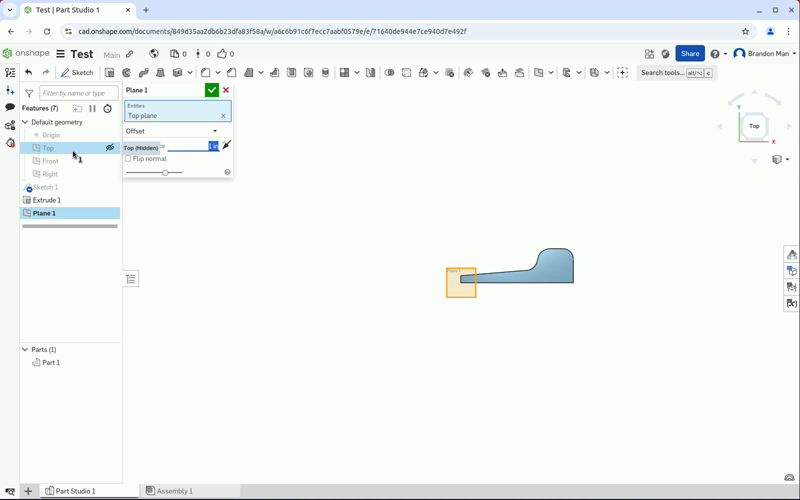
text(2.65)
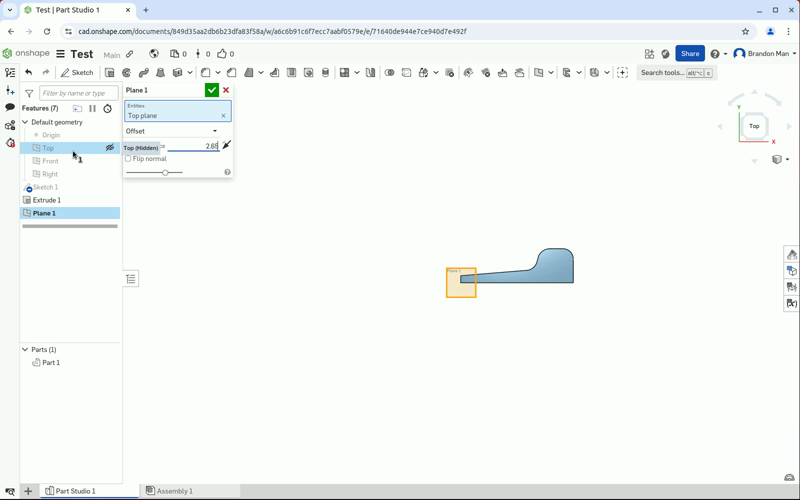
key(enter, 2)
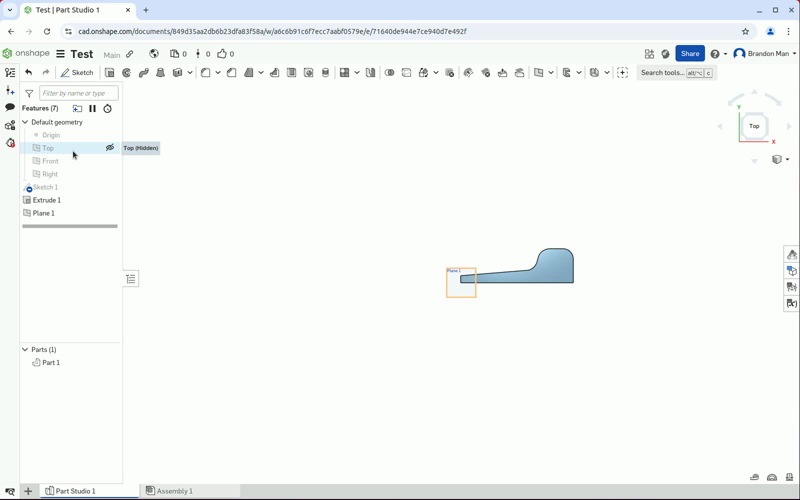
key(shift+s)
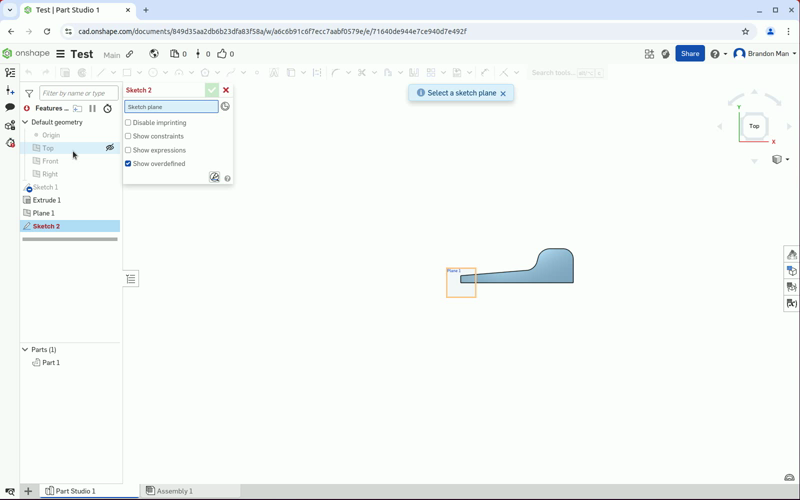
mouse_move(73, 215)
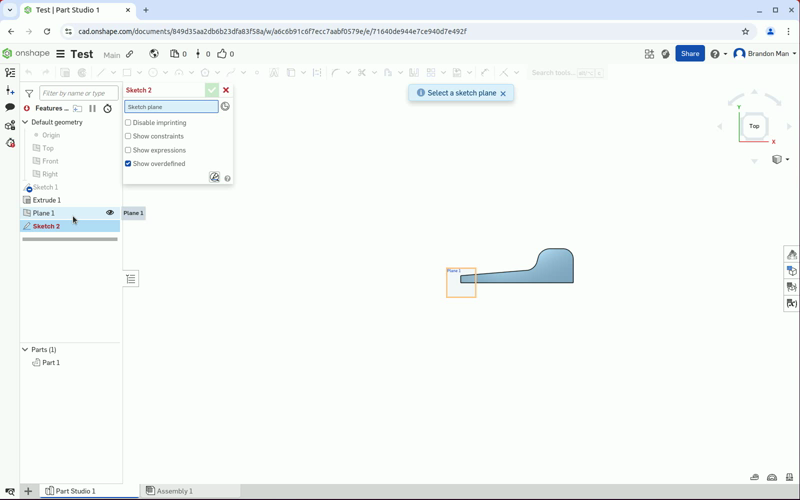
click(73, 215)
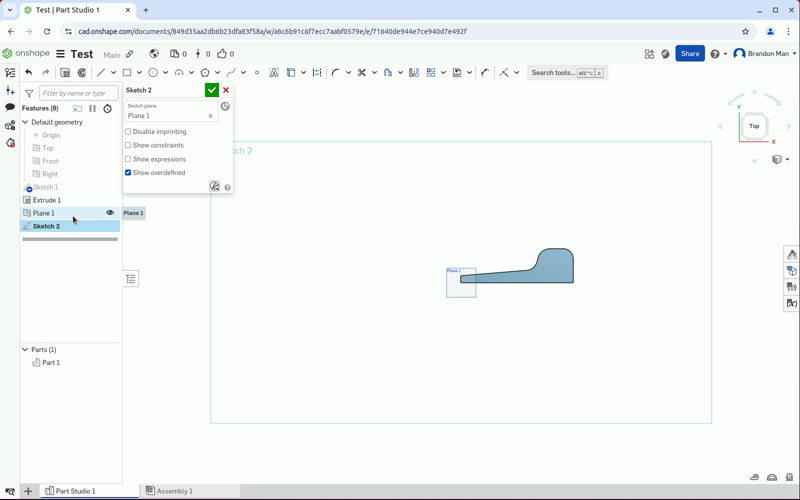
mouse_move(73, 352)
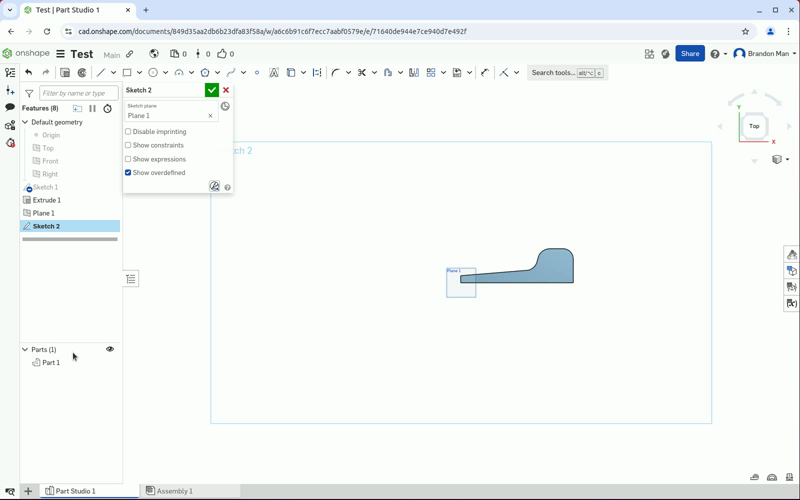
key(y)
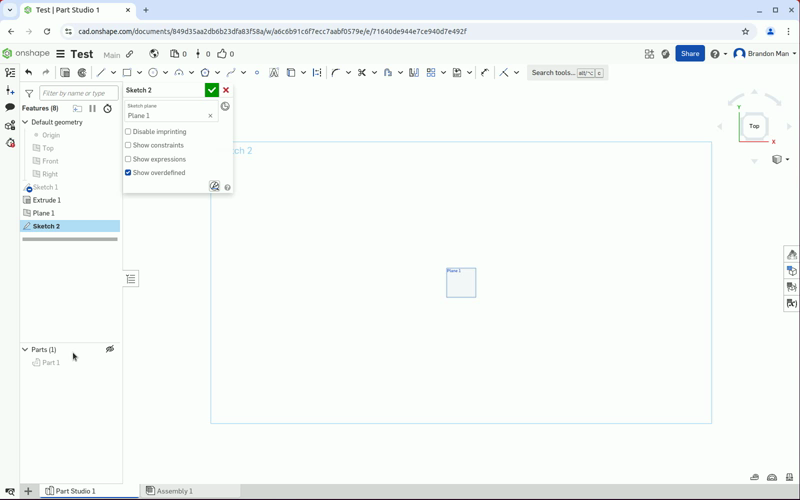
key(l)
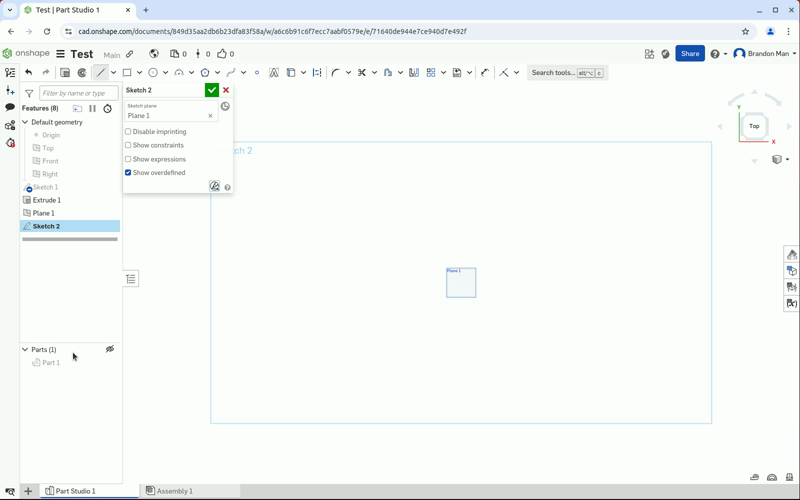
key_down(shift)
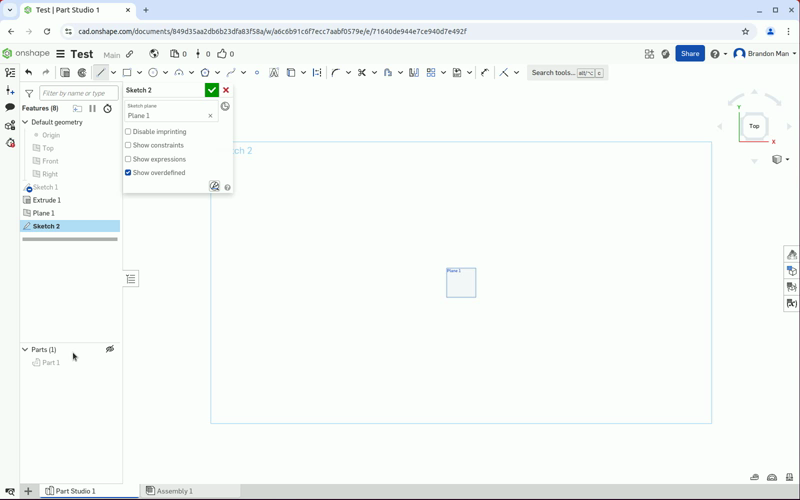
mouse_move(546, 260)
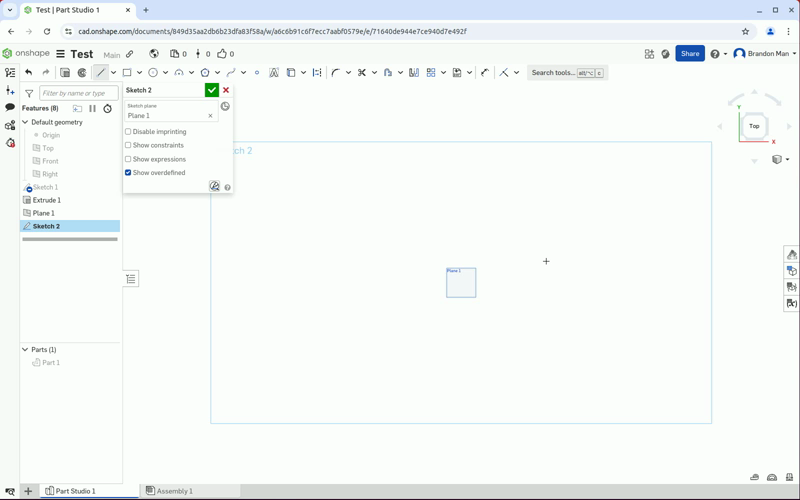
click(546, 260)
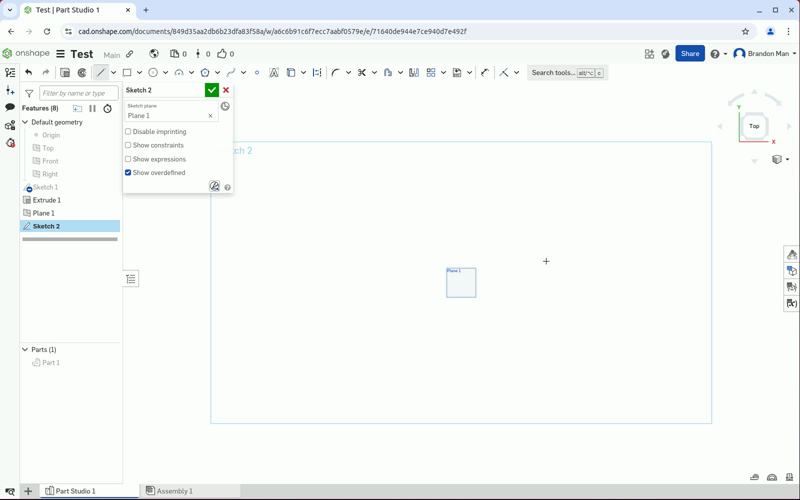
key_up(shift)
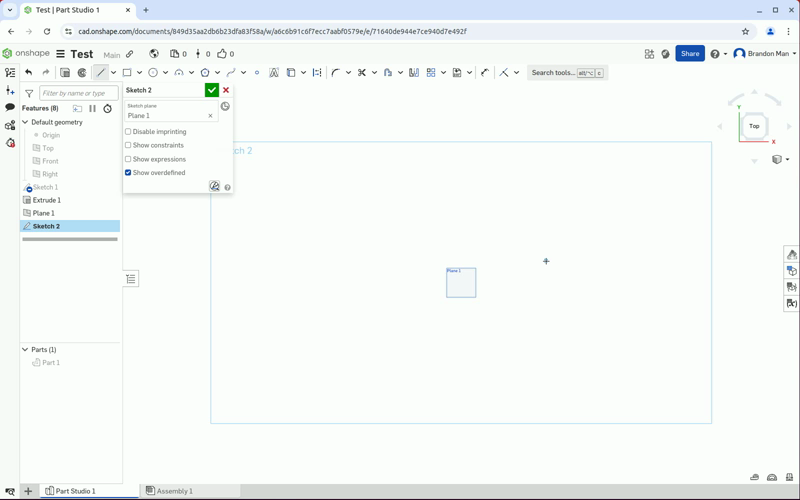
key_down(shift)
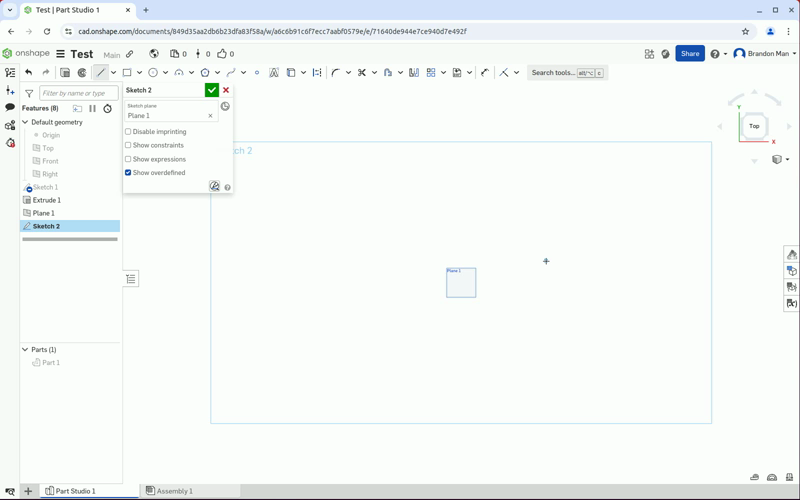
mouse_move(576, 260)
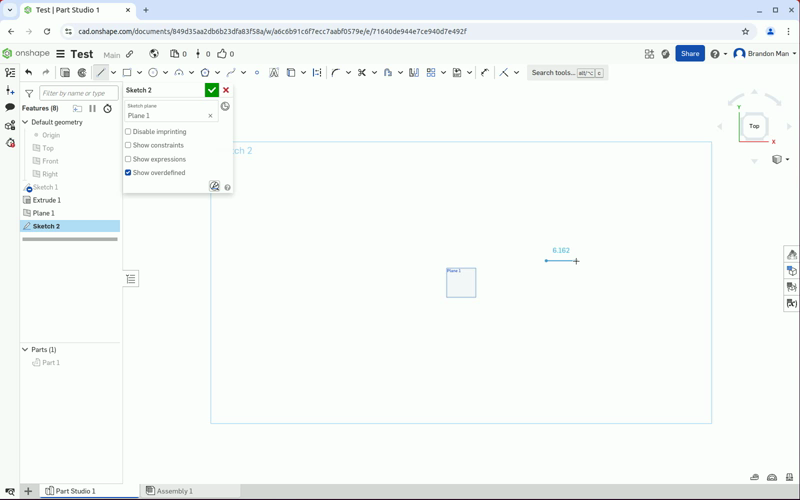
mouse_move(546, 271)
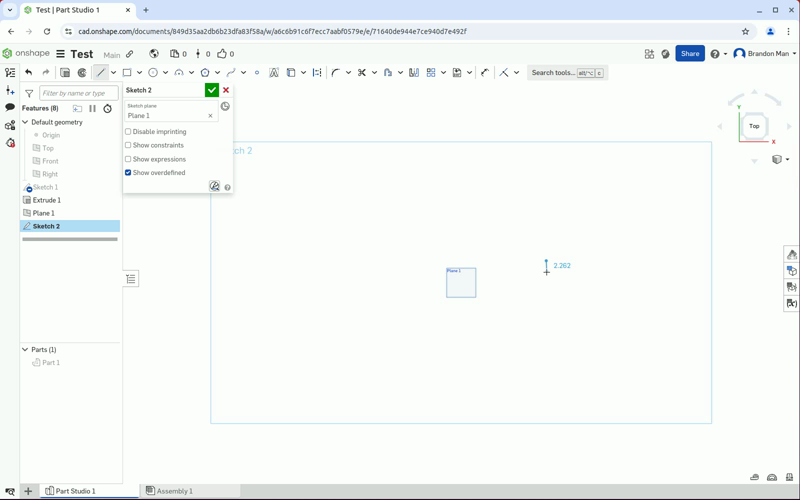
click(546, 271)
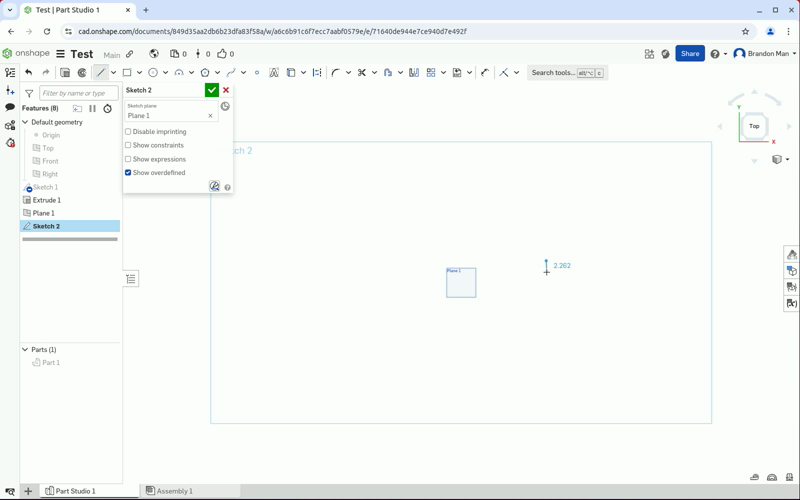
key_up(shift)
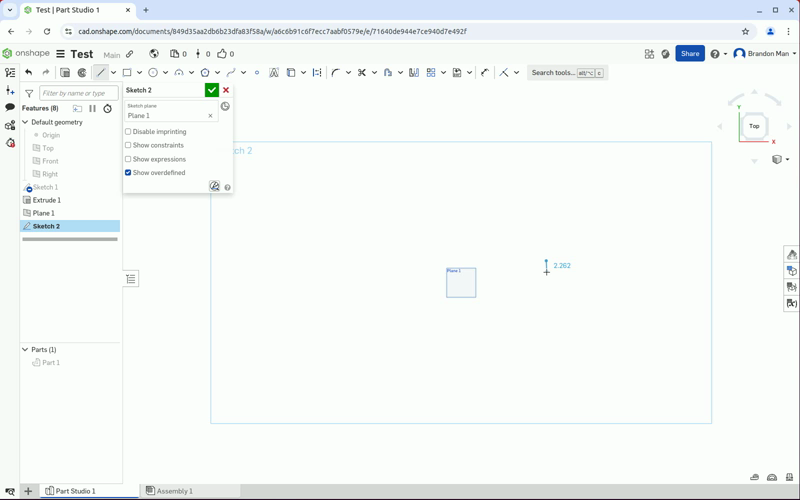
key_down(shift)
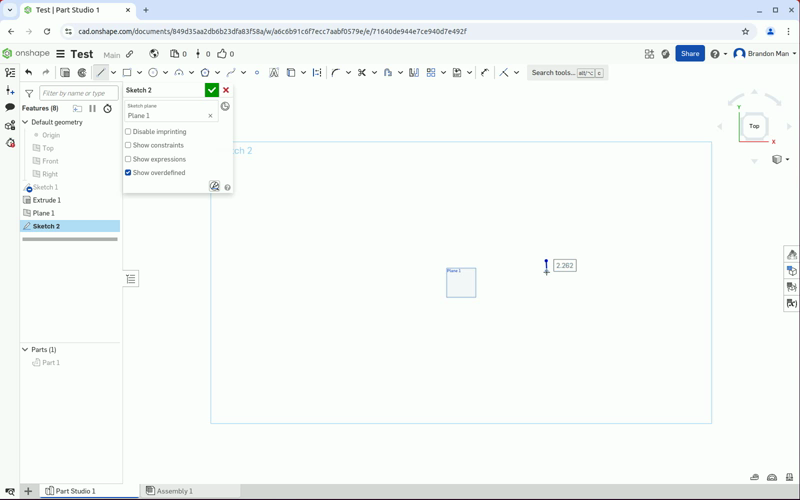
mouse_move(576, 271)
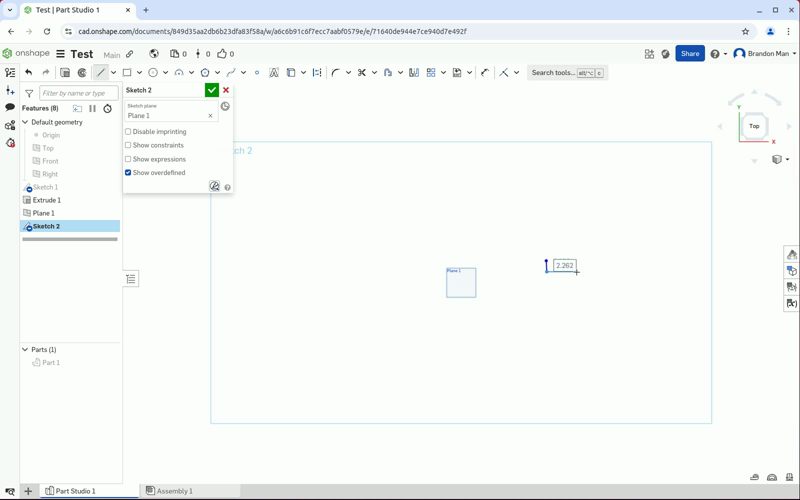
mouse_move(556, 277)
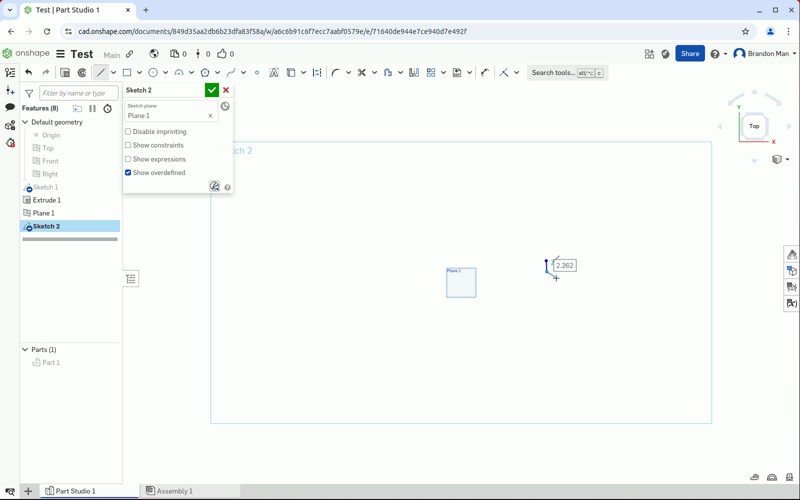
click(556, 277)
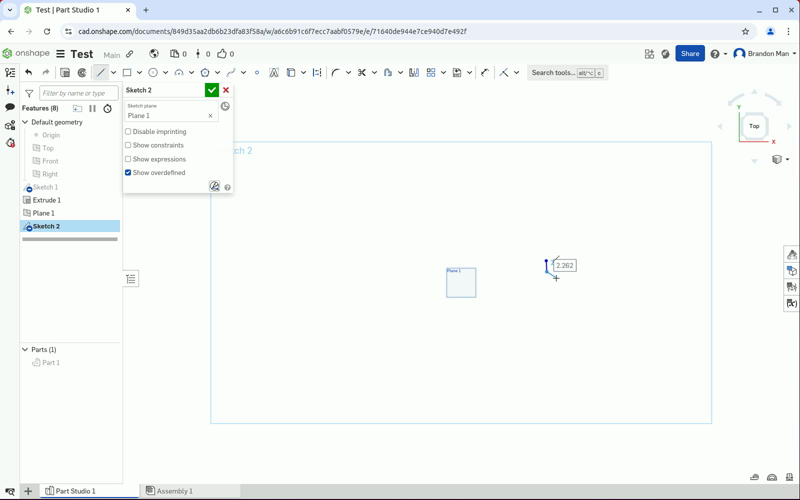
key_up(shift)
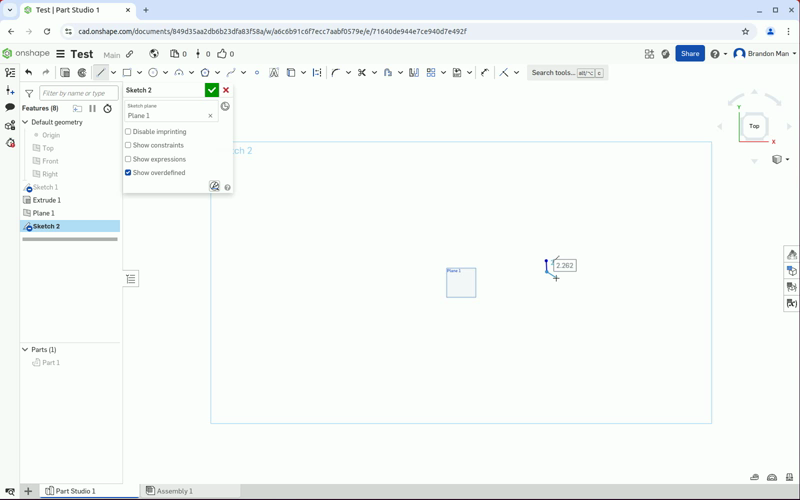
key_down(shift)
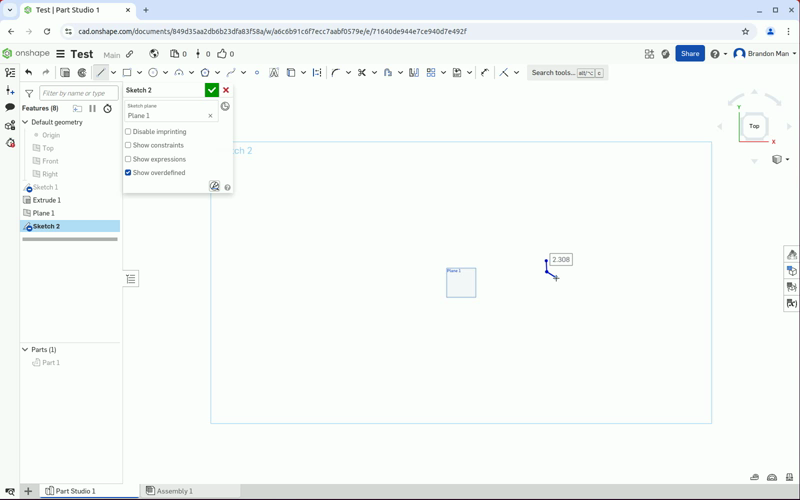
mouse_move(586, 277)
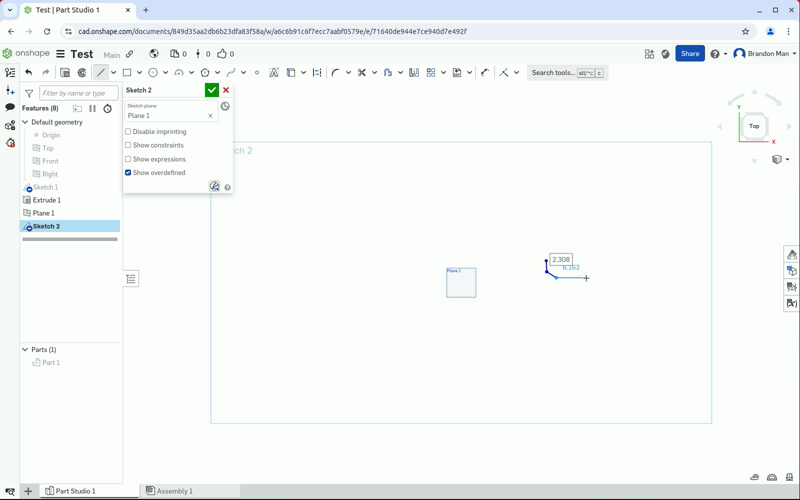
mouse_move(566, 271)
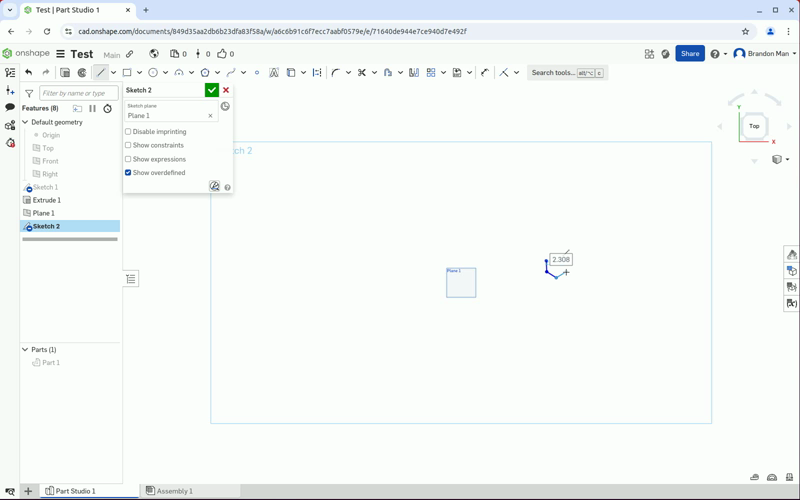
click(566, 271)
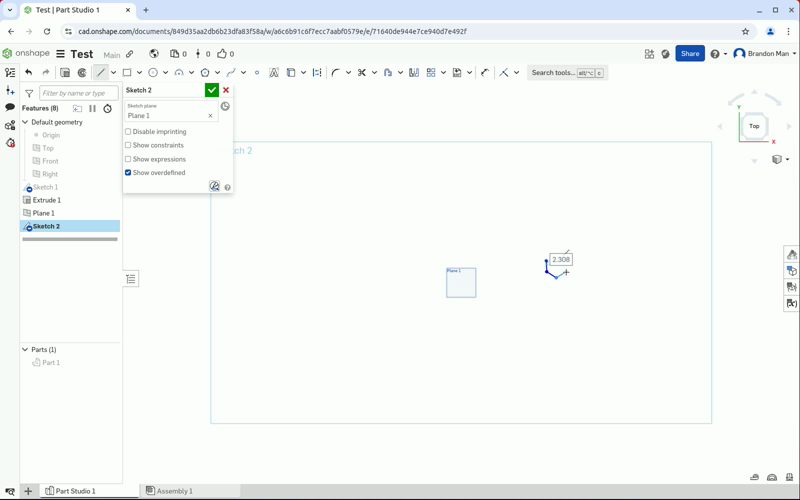
key_up(shift)
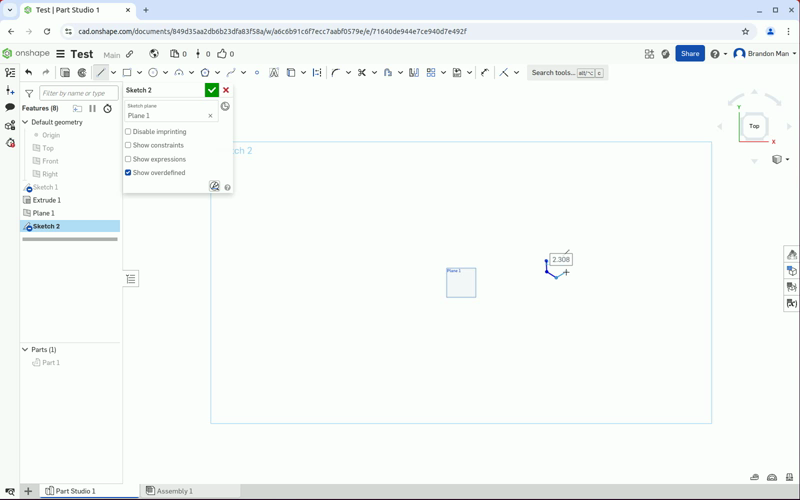
key_down(shift)
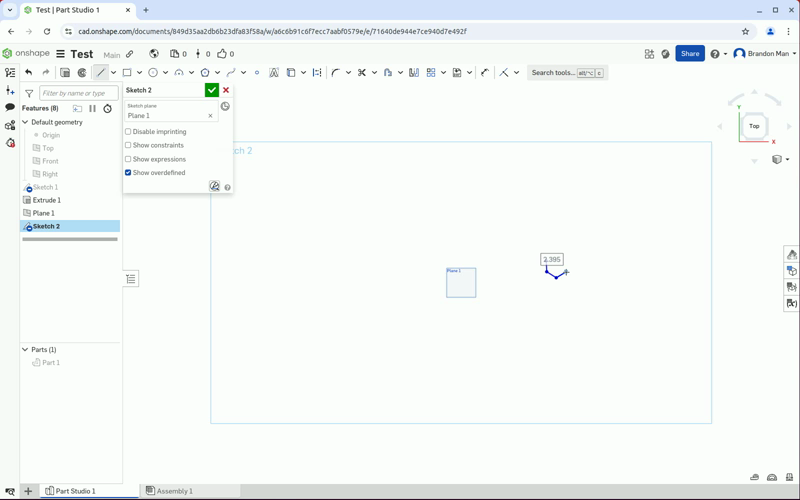
mouse_move(589, 271)
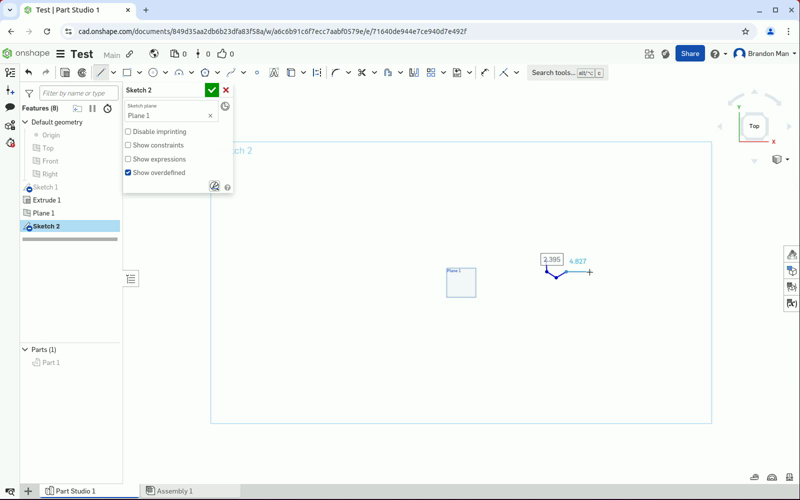
mouse_move(565, 260)
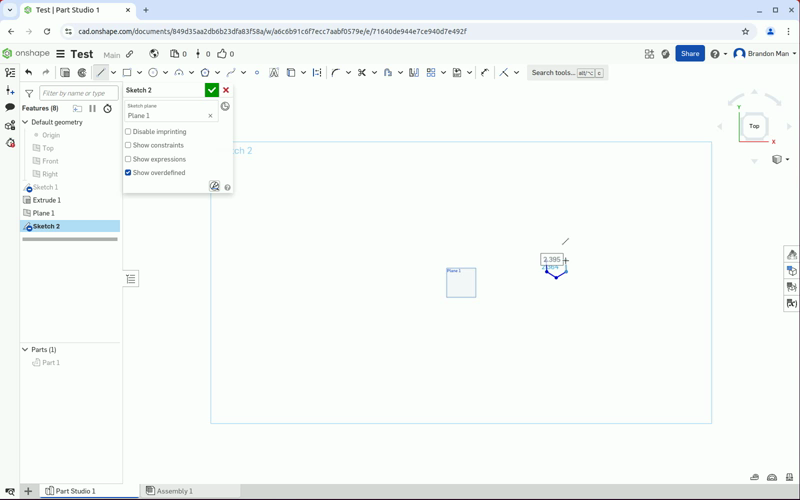
click(565, 260)
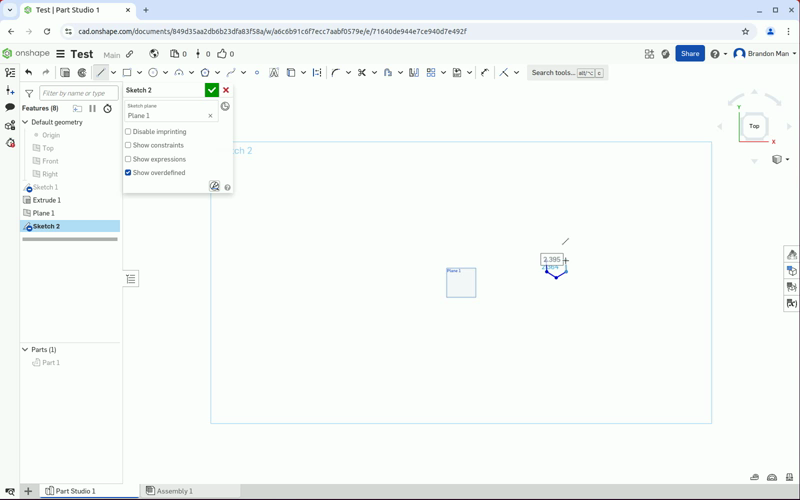
key_up(shift)
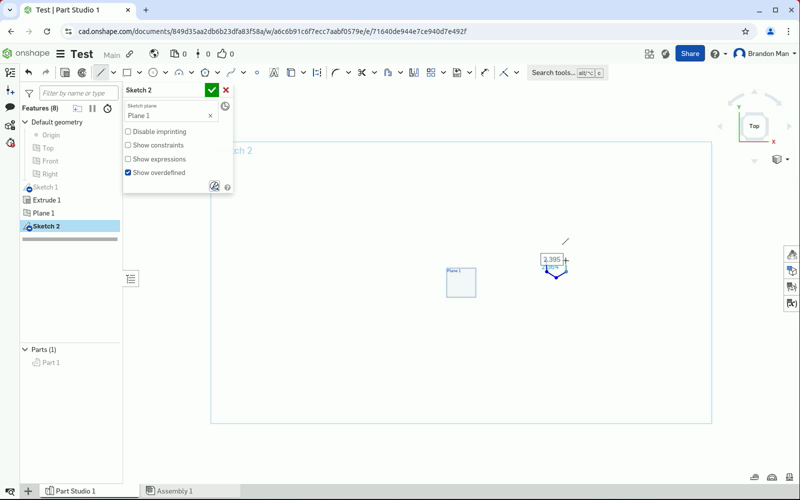
key_down(shift)
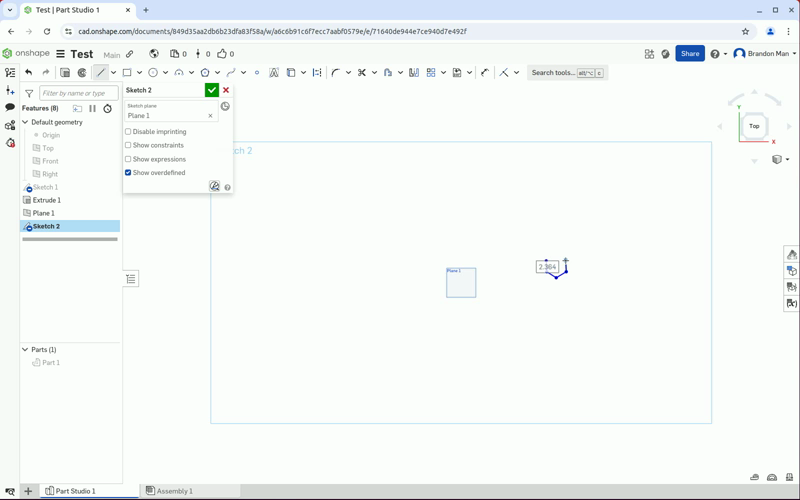
mouse_move(589, 260)
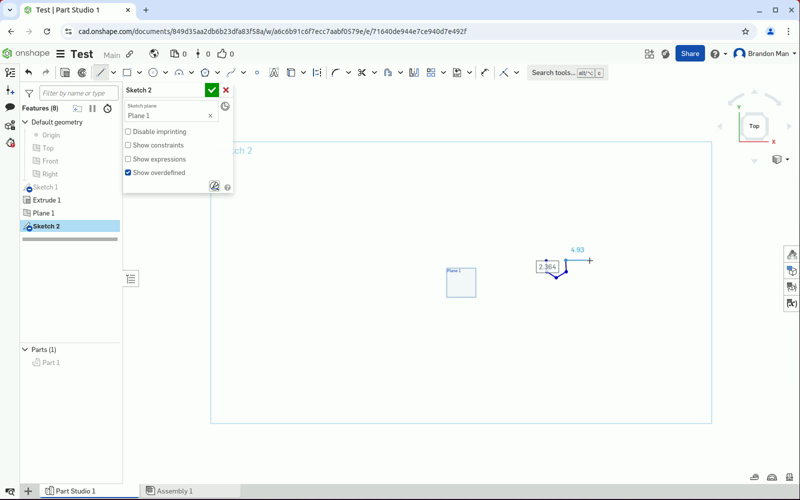
mouse_move(556, 255)
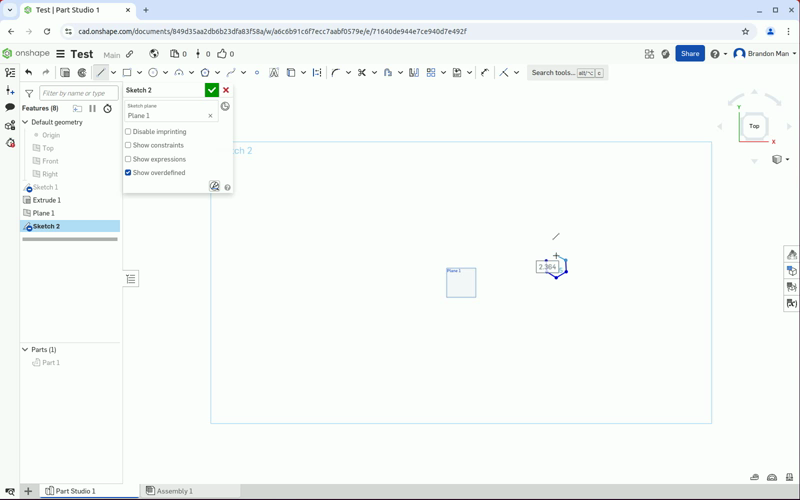
click(556, 255)
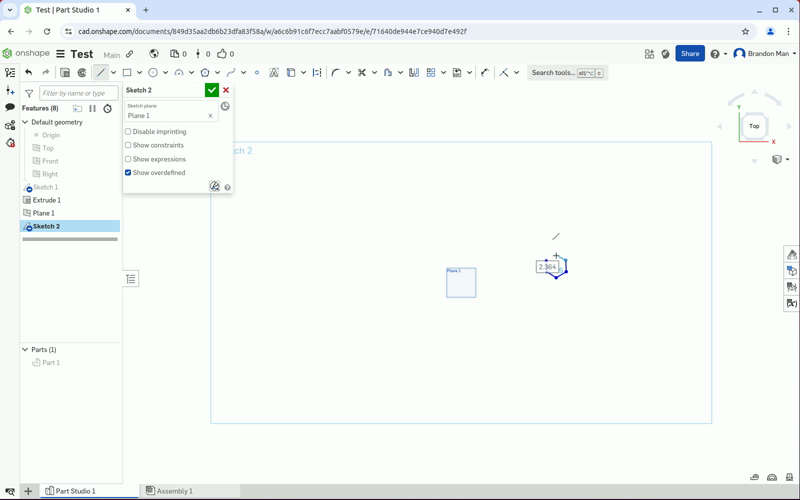
key_up(shift)
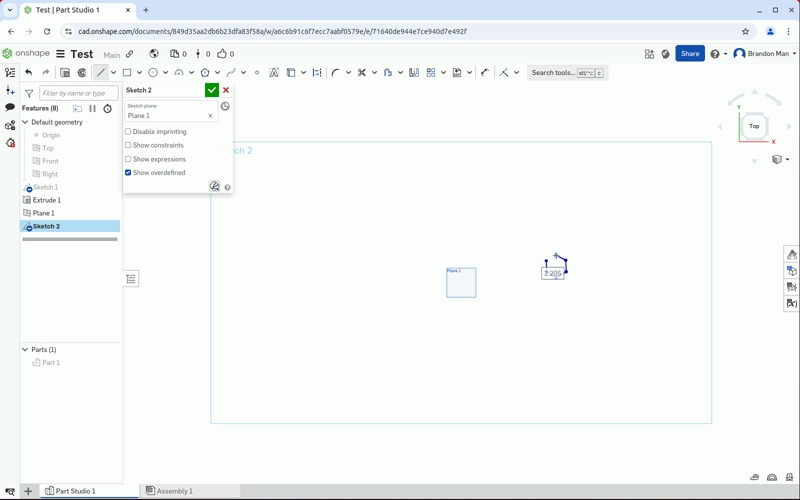
mouse_move(586, 255)
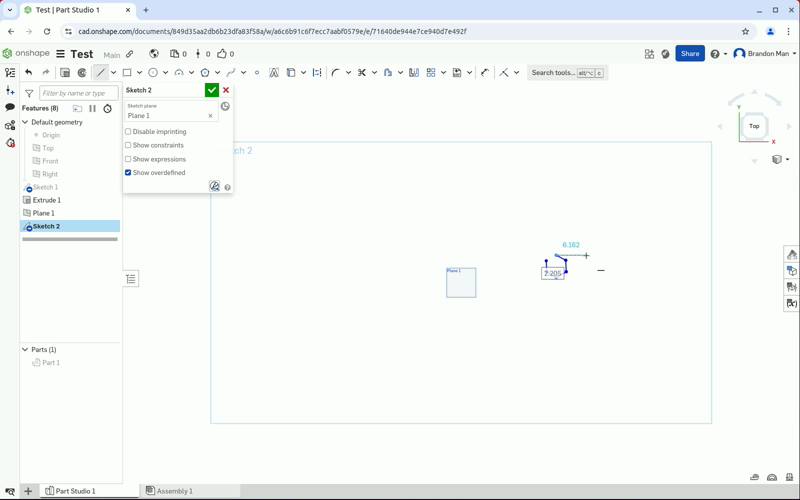
key_down(shift)
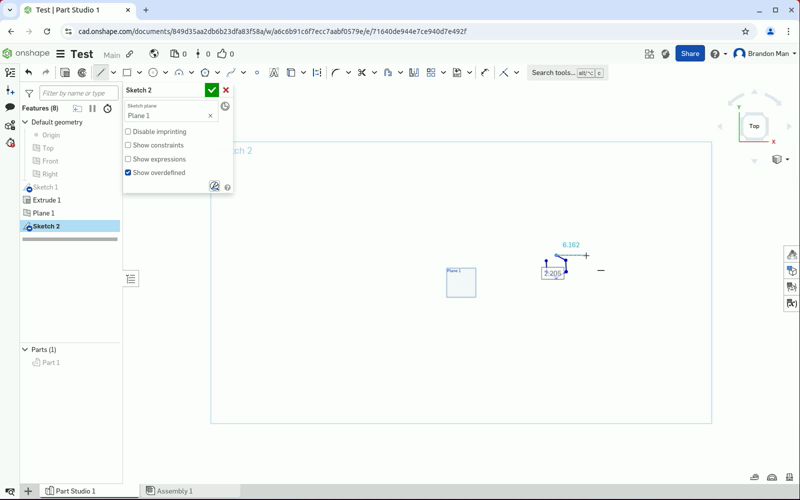
mouse_move(546, 260)
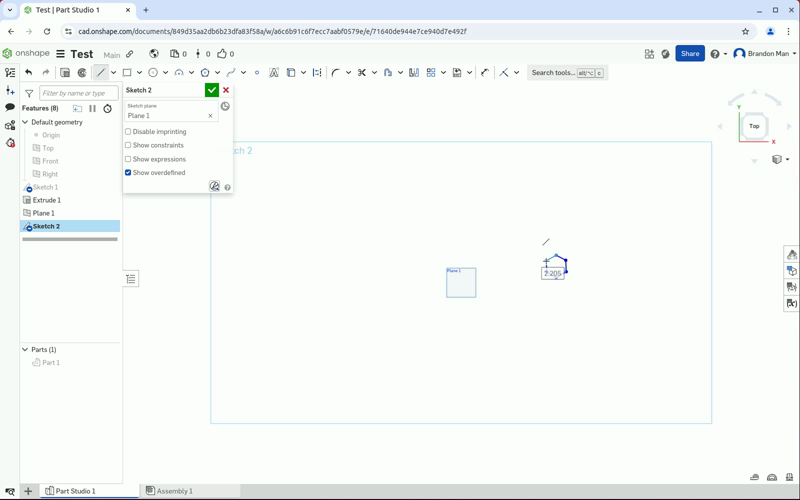
key_up(shift)
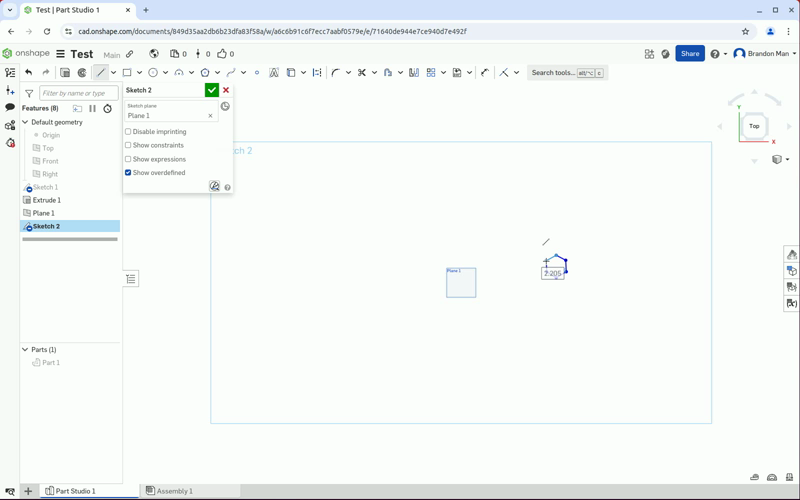
click(546, 260)
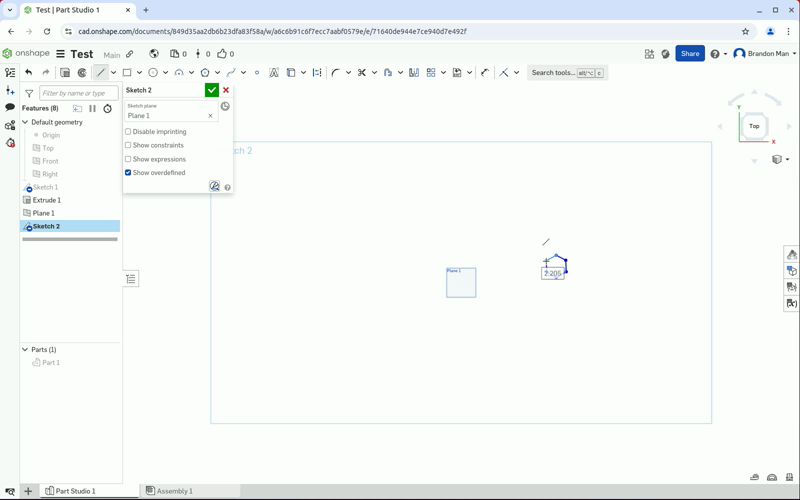
key(esc)
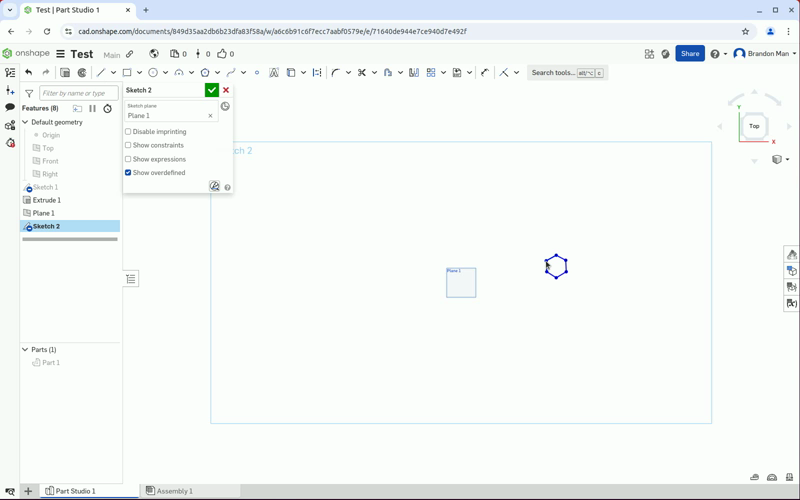
mouse_move(547, 271)
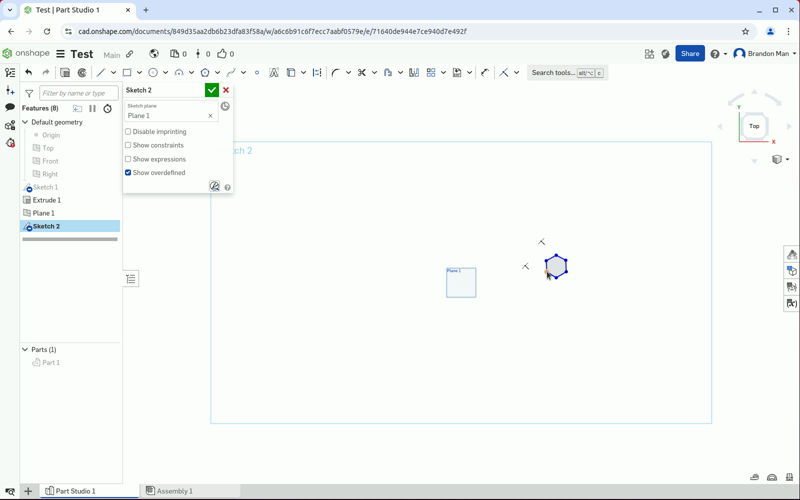
scroll(6)
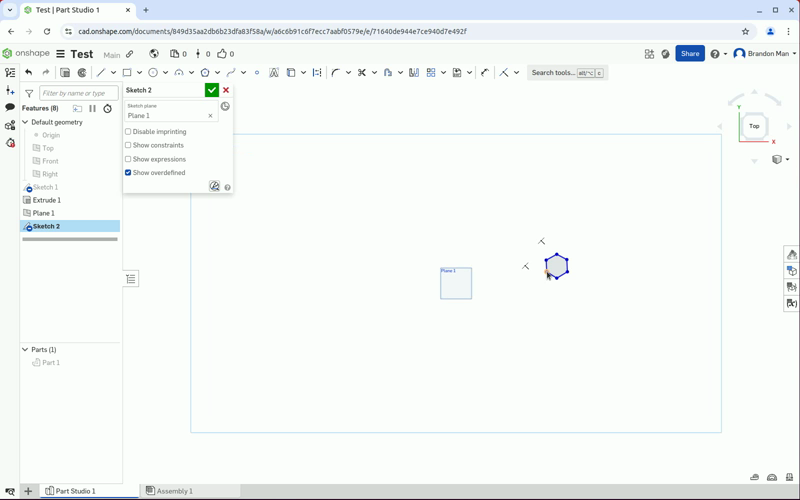
scroll(6)
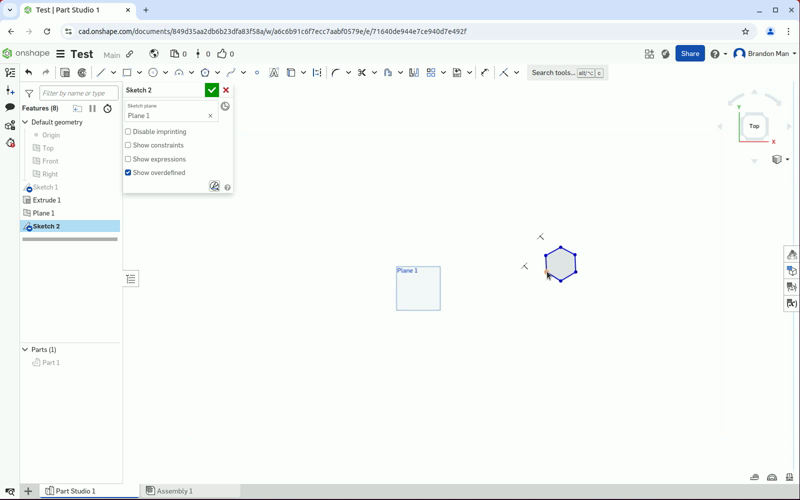
scroll(6)
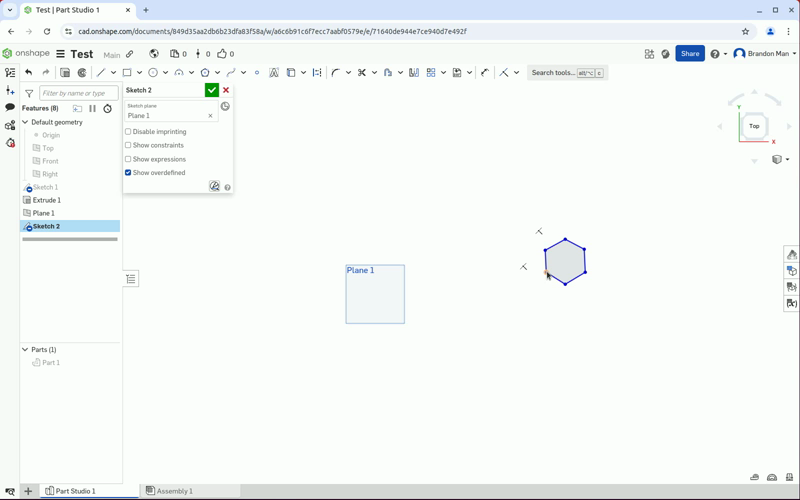
scroll(6)
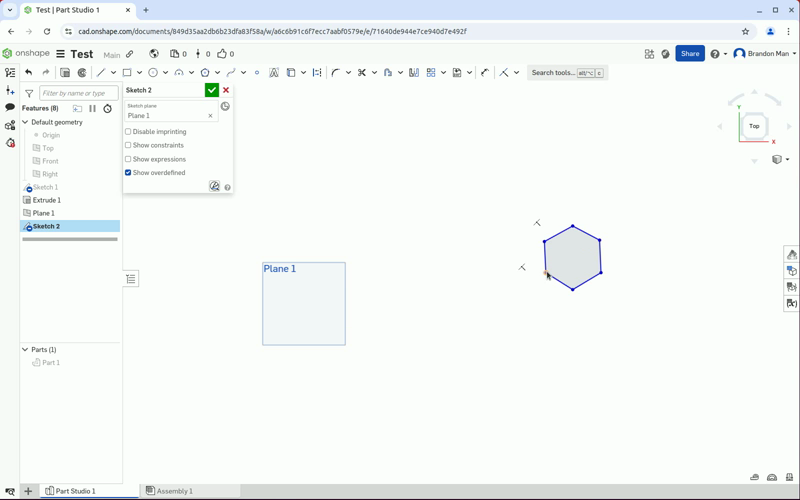
scroll(6)
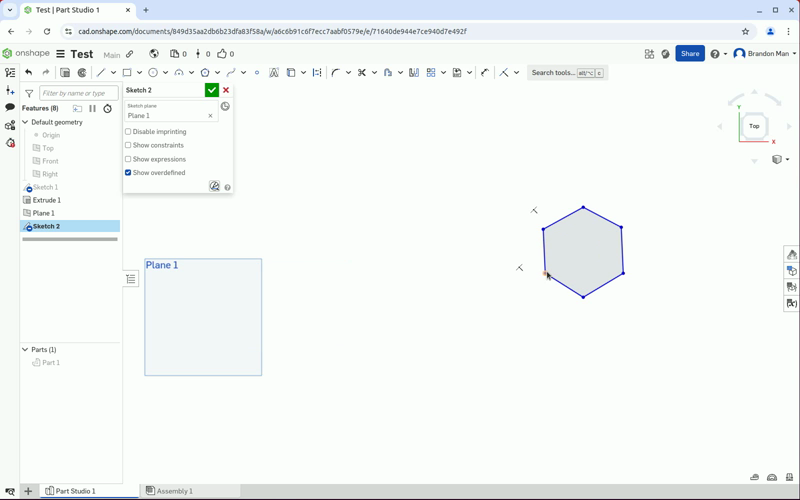
scroll(6)
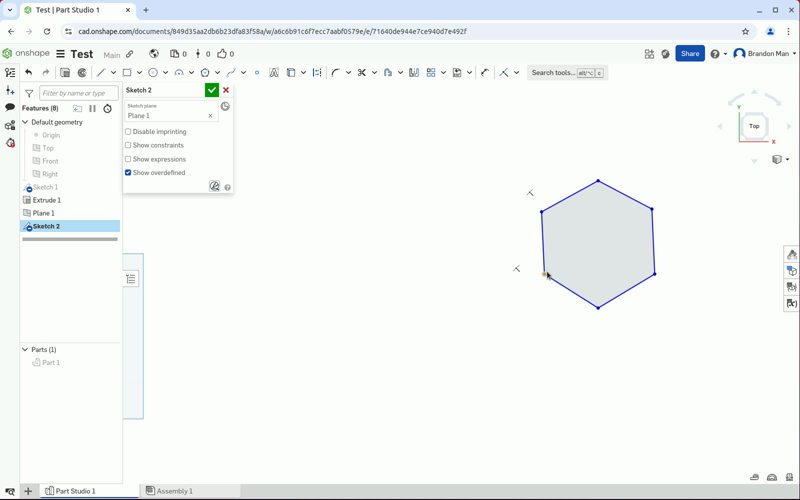
scroll(6)
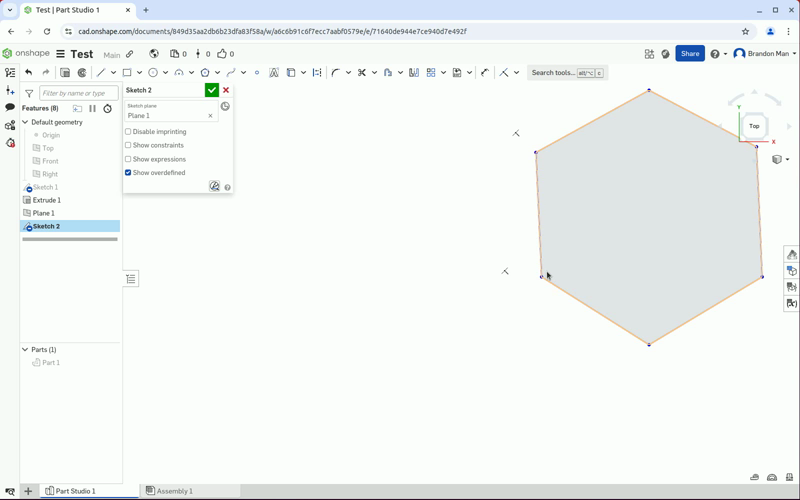
click(547, 271)
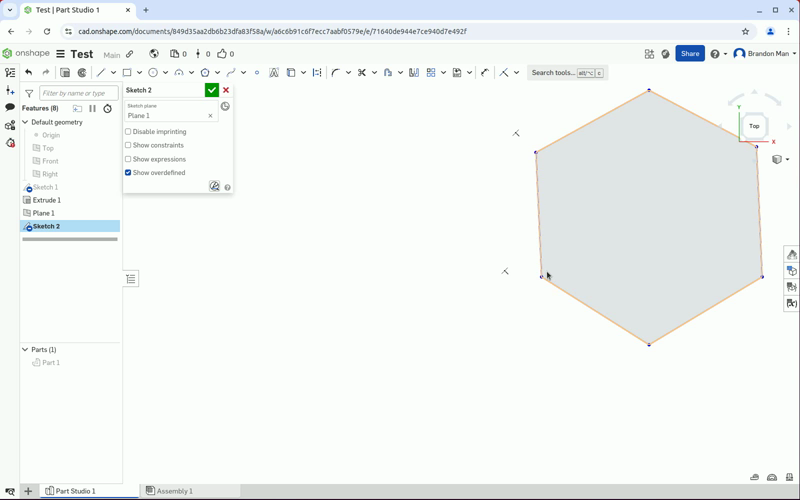
scroll(-6)
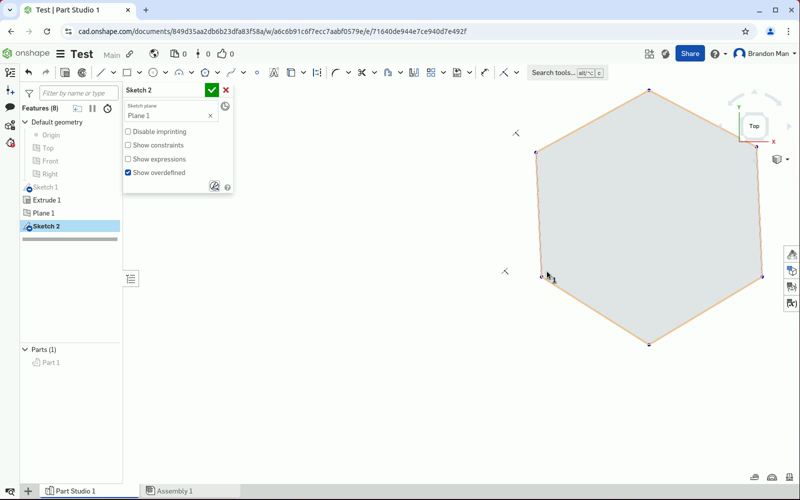
scroll(-6)
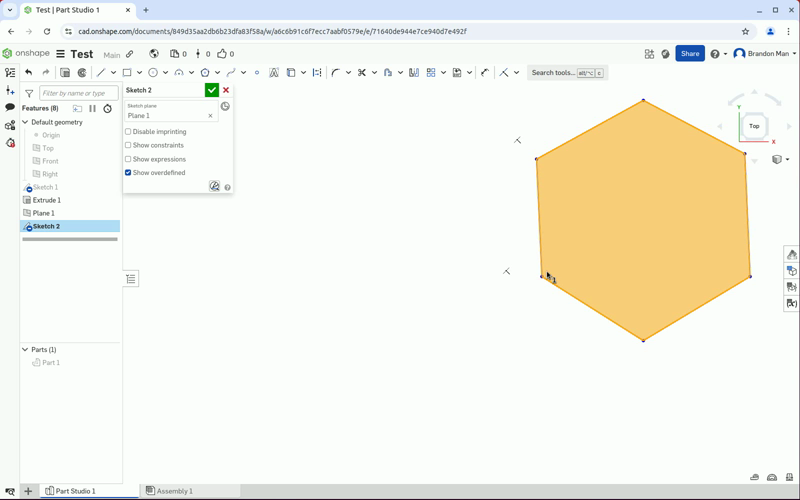
scroll(-6)
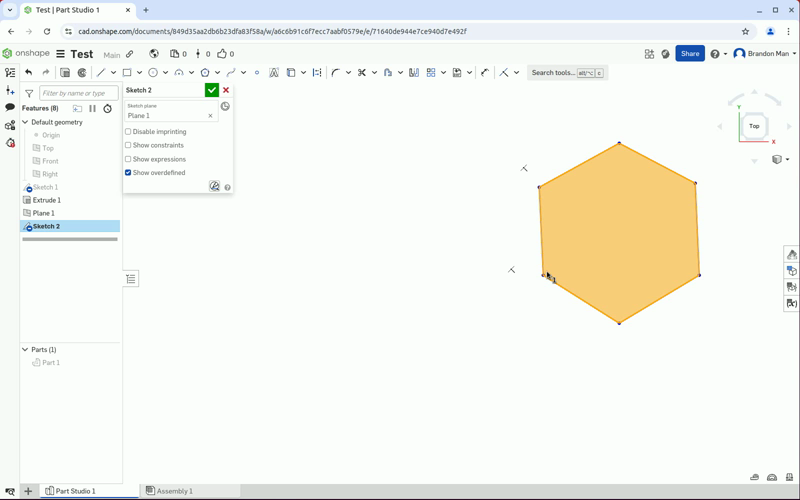
scroll(-6)
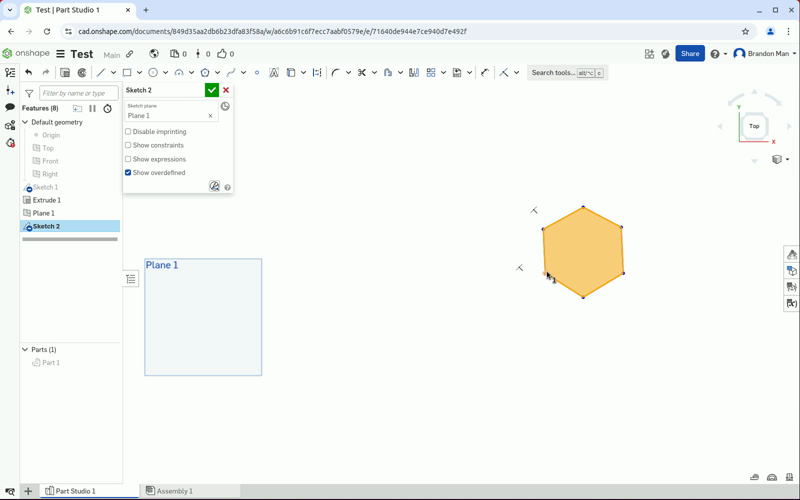
scroll(-6)
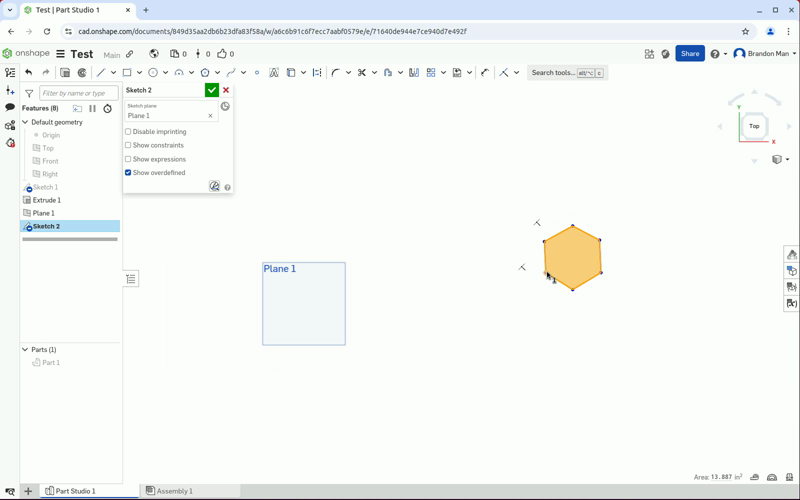
scroll(-6)
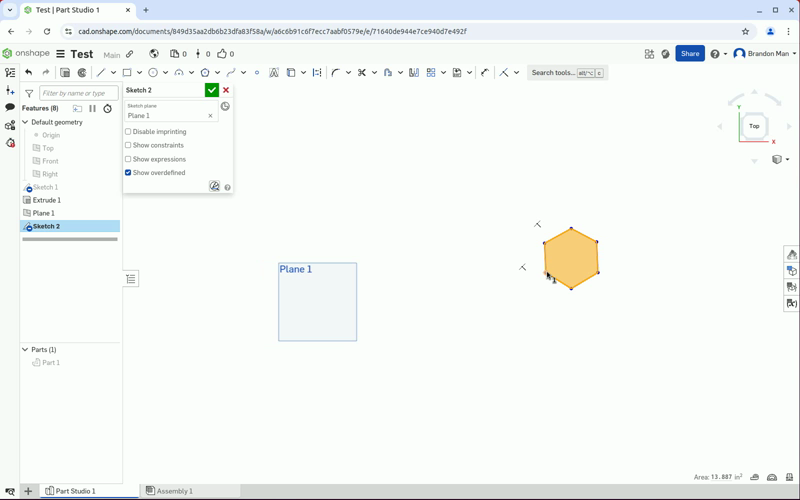
scroll(-6)
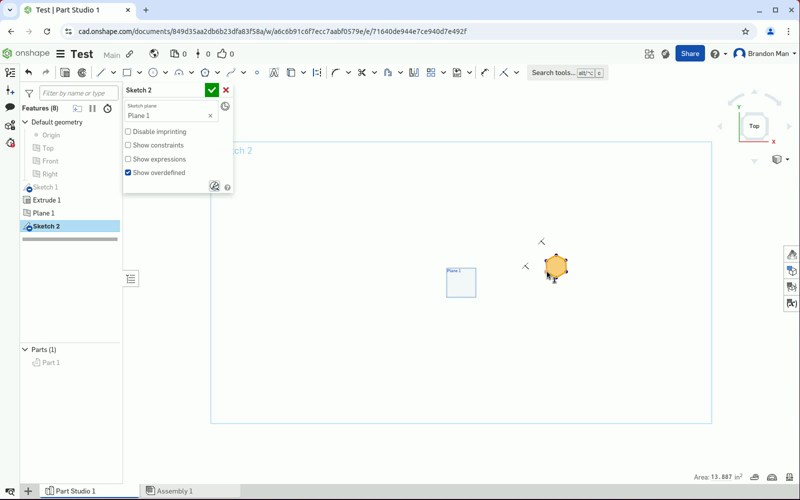
mouse_move(73, 352)
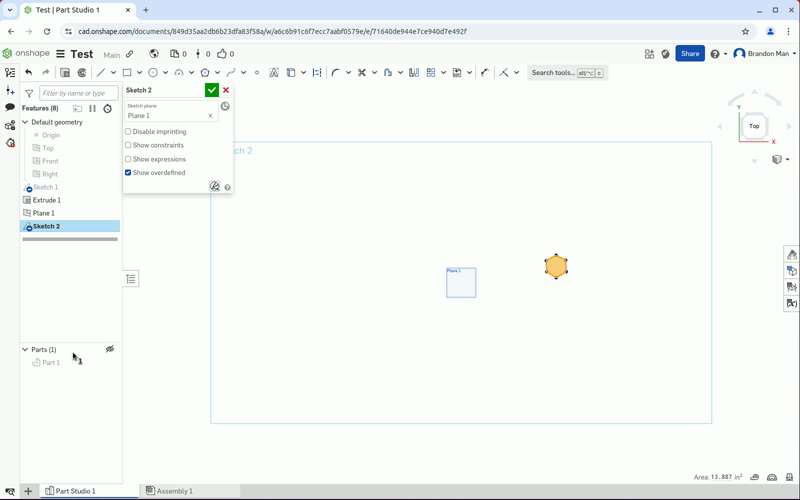
key(shift+y)
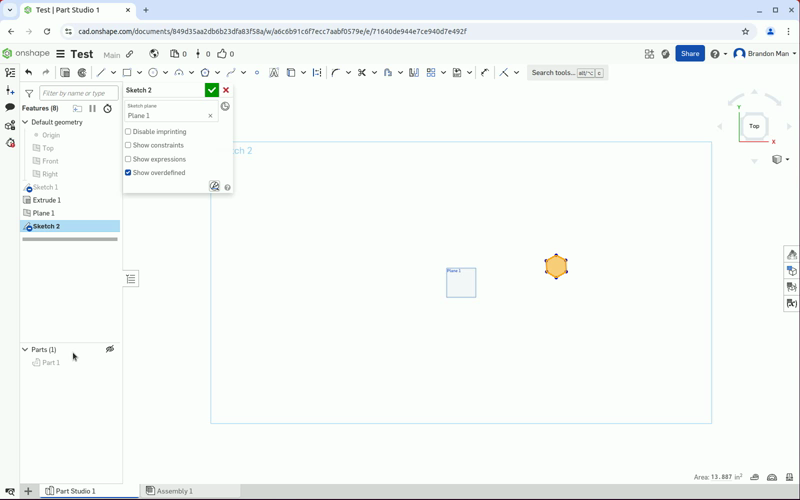
key(shift+e)
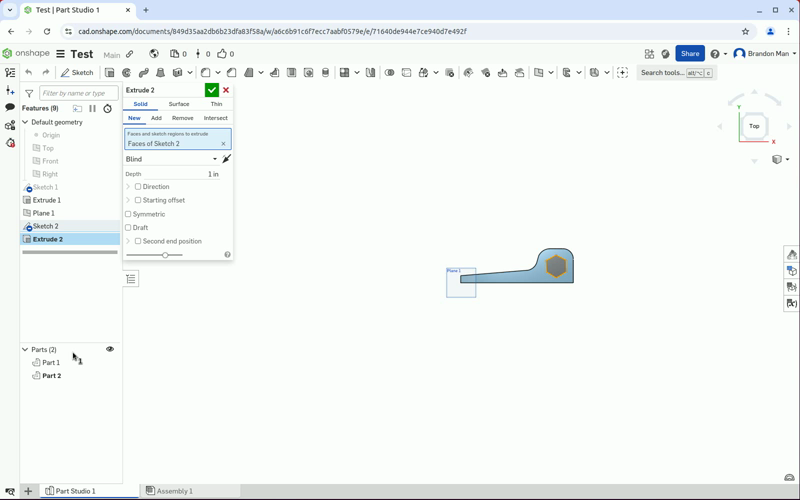
mouse_move(143, 106)
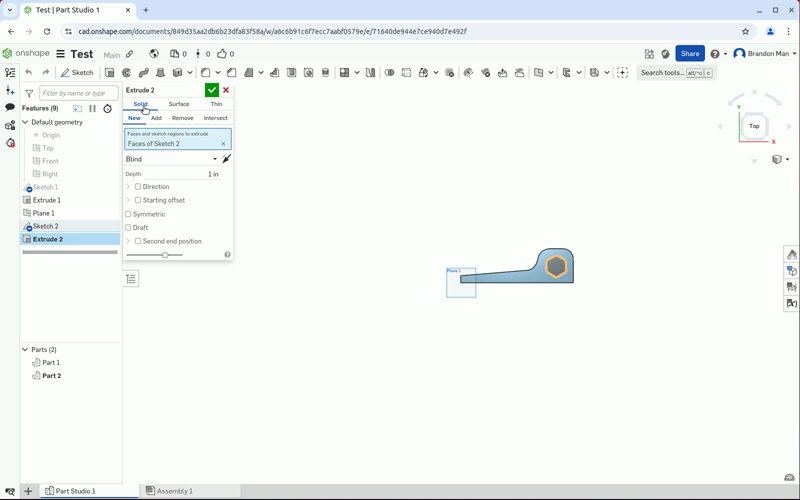
click(143, 106)
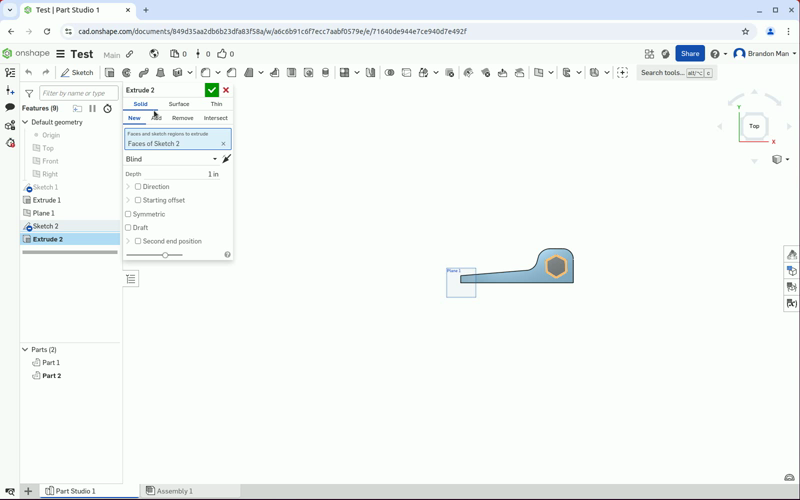
mouse_move(186, 120)
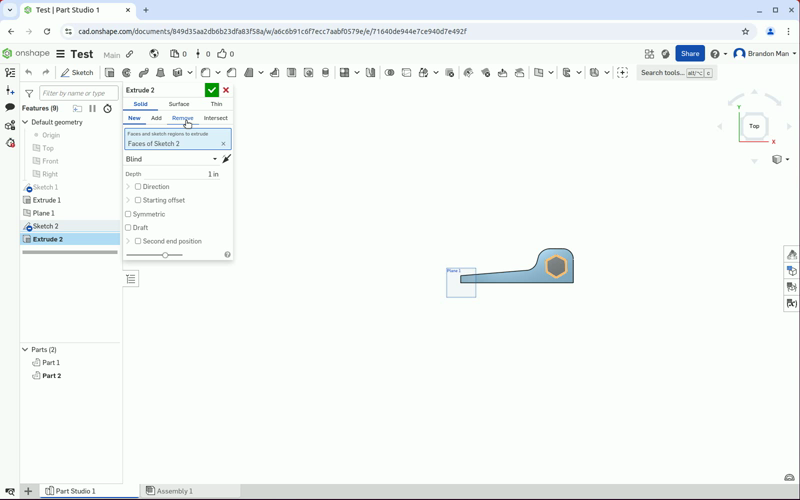
click(186, 120)
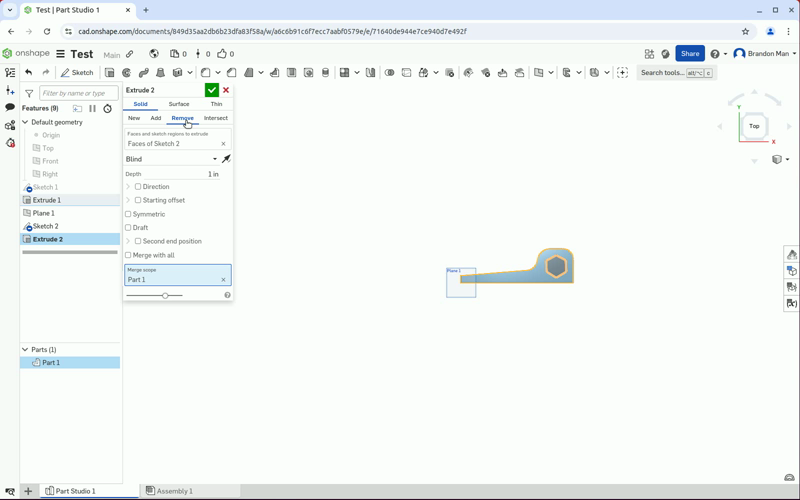
key(tab, 4)
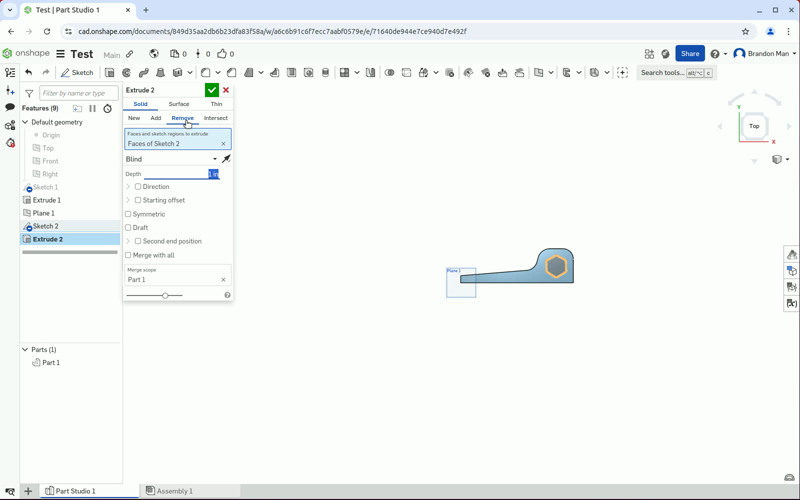
text(1.685)
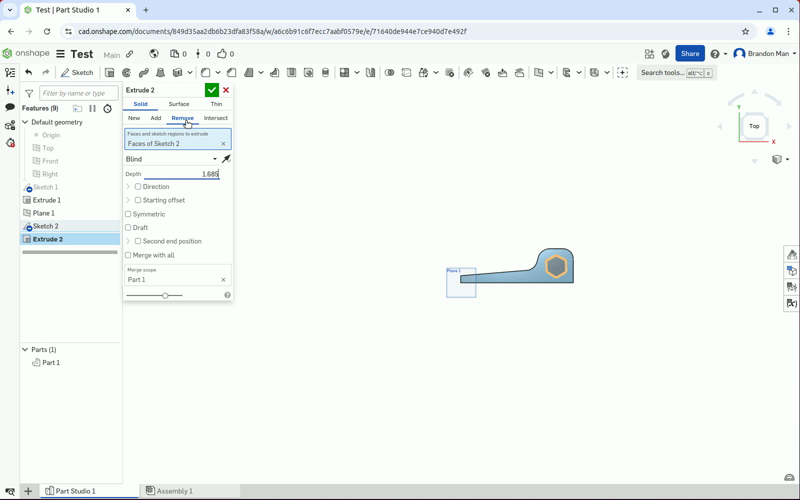
key(tab, 6)
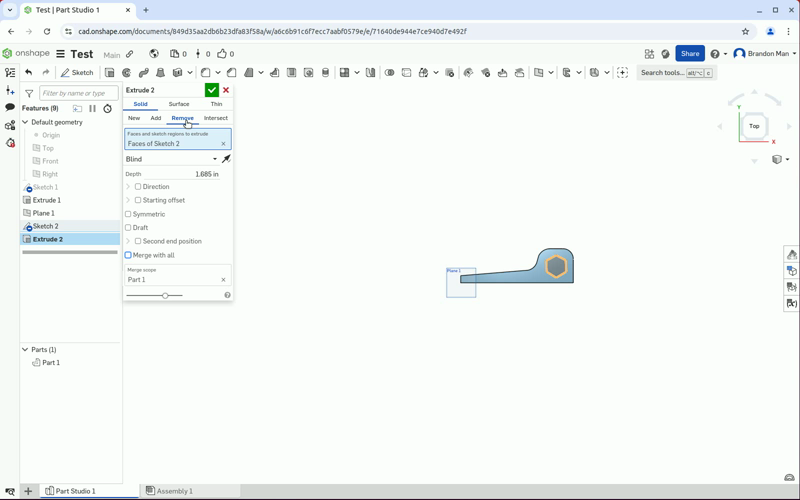
key(space)
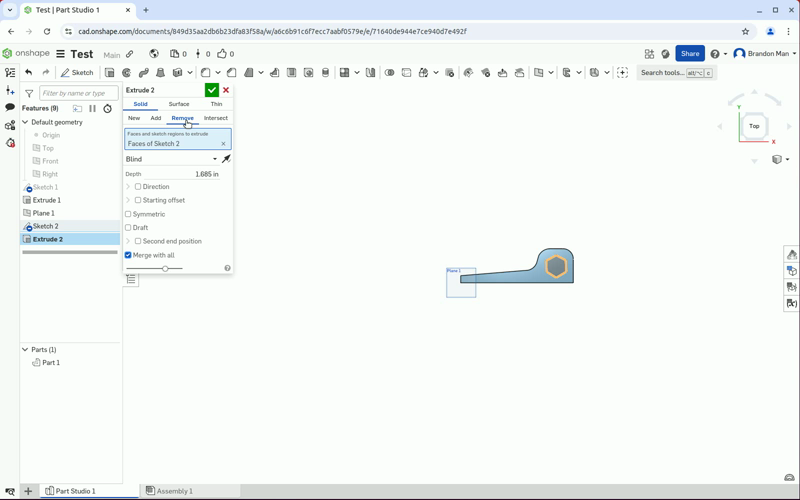
key(enter)
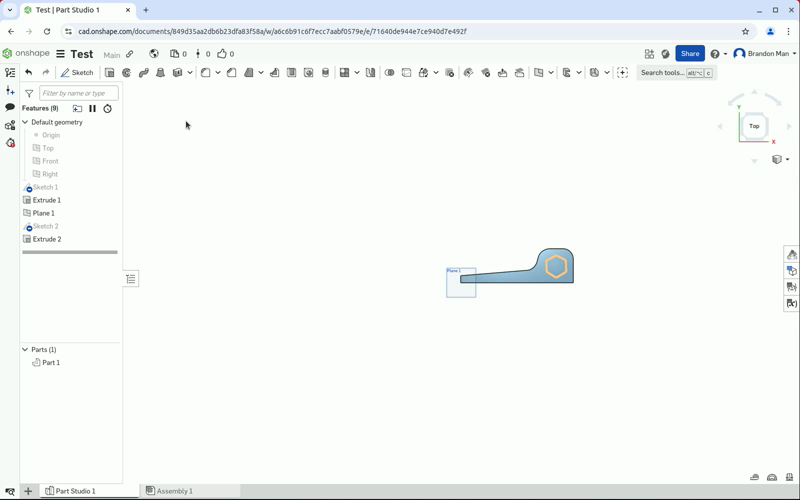
key(shift+h)
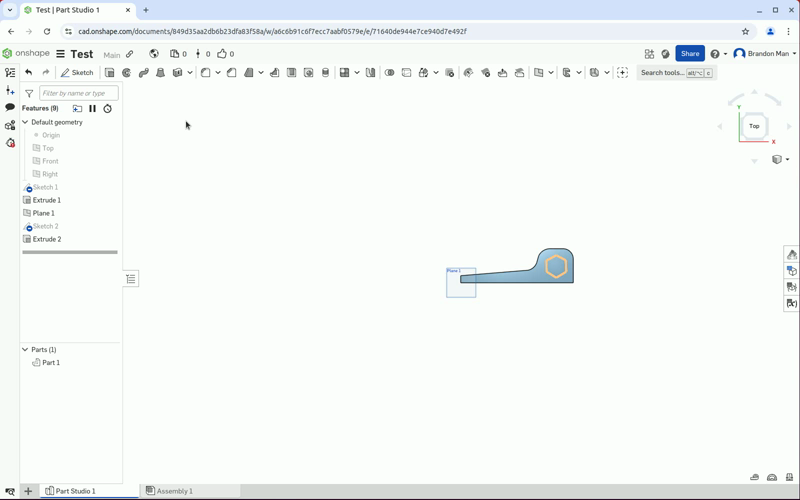
key(shift+h)
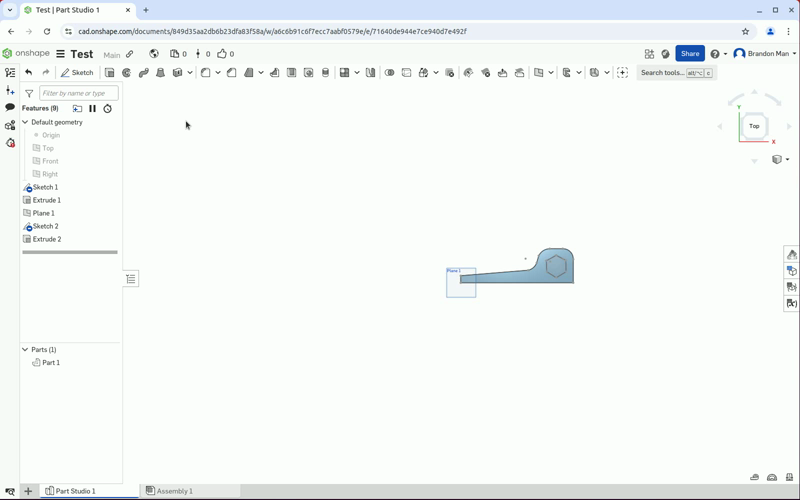
key(shift+7)
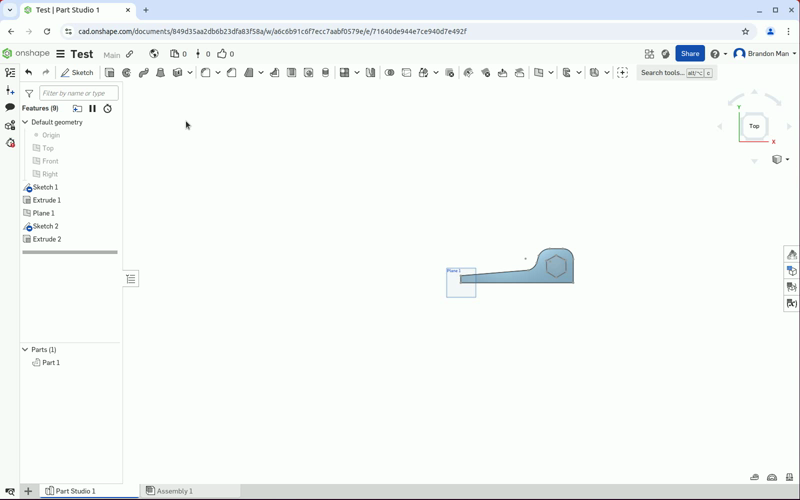
key(up, 3)
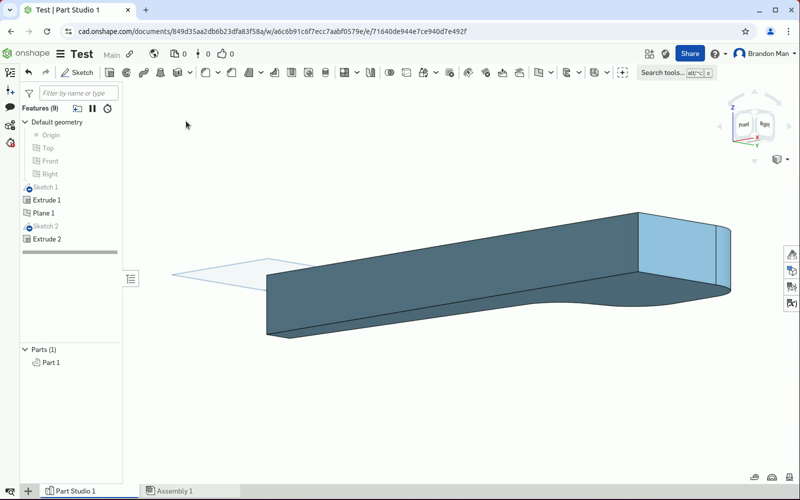
key(left, 3)
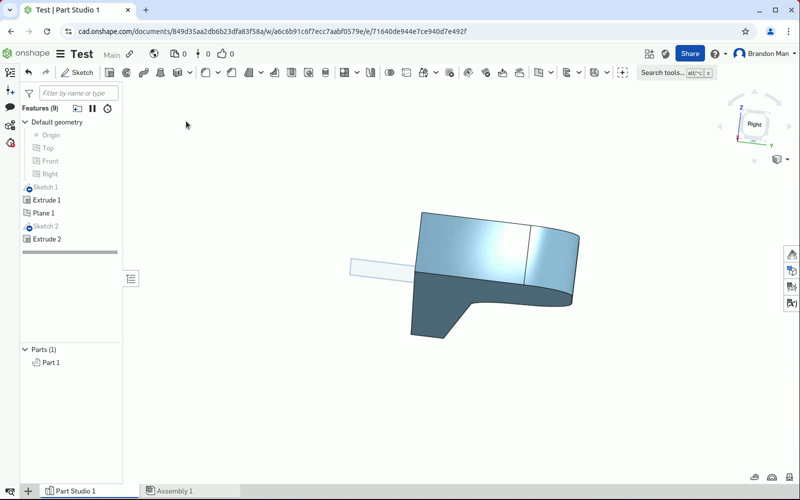
key(right, 3)
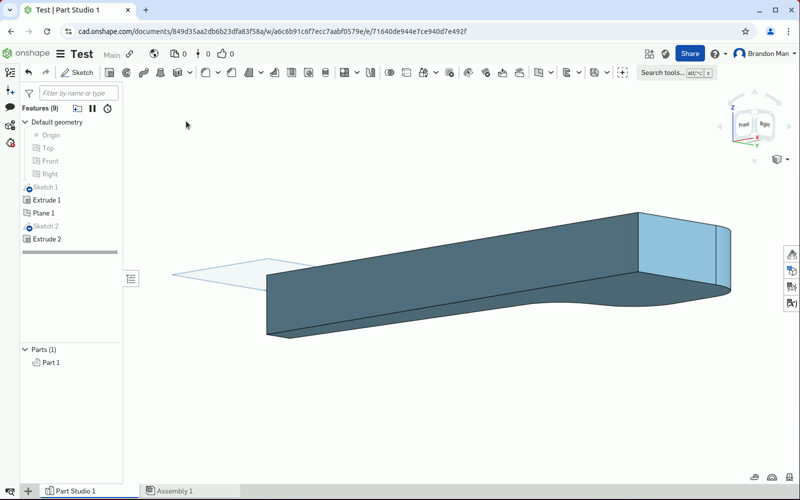
key(down, 3)
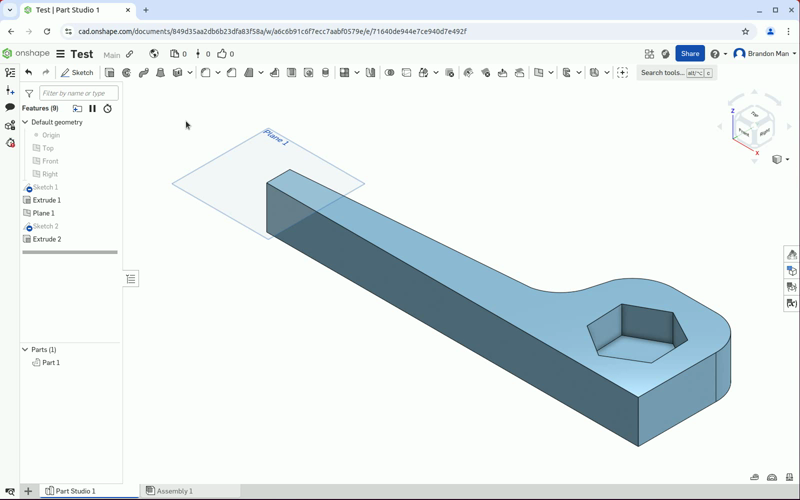
mouse_move(73, 189)
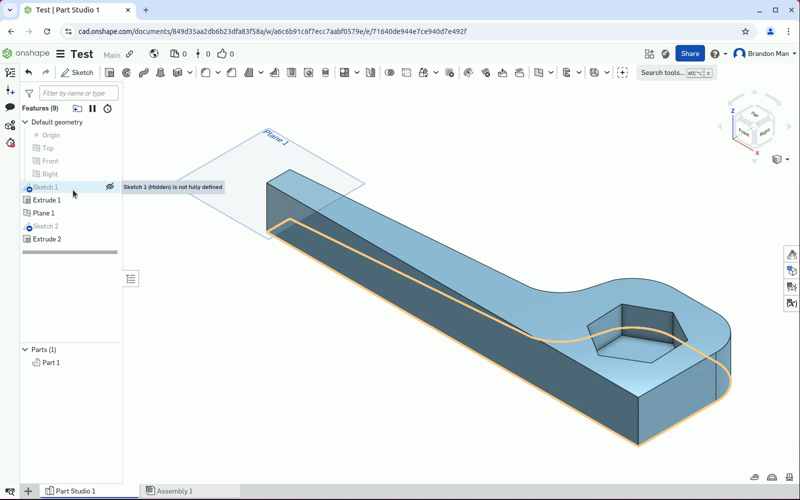
click(73, 189)